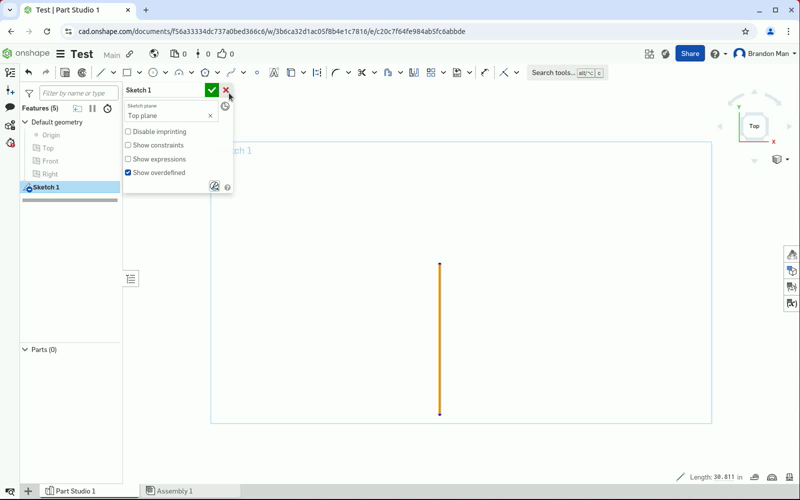
key(shift+h)
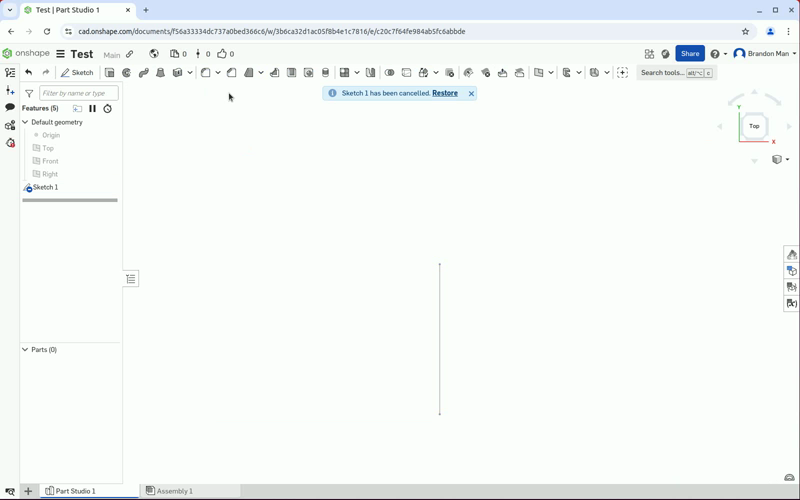
key(shift+s)
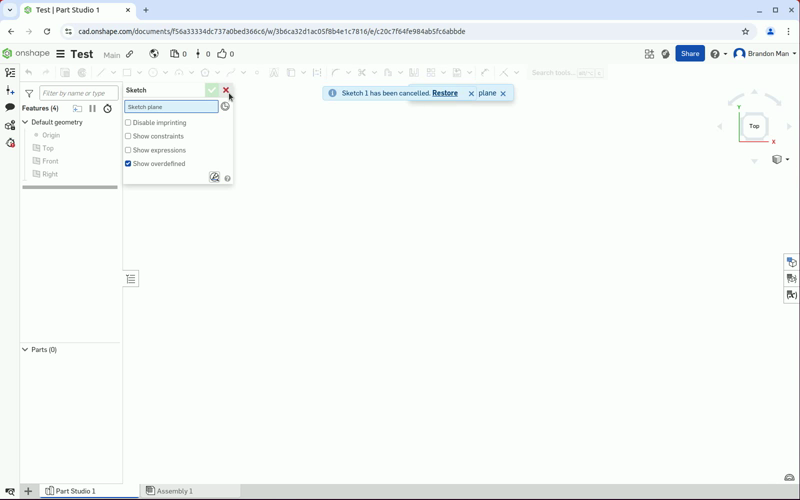
mouse_move(73, 150)
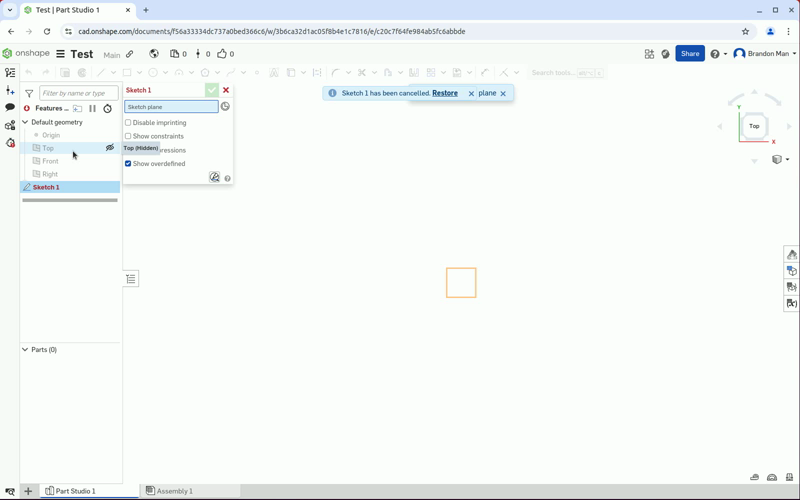
click(73, 150)
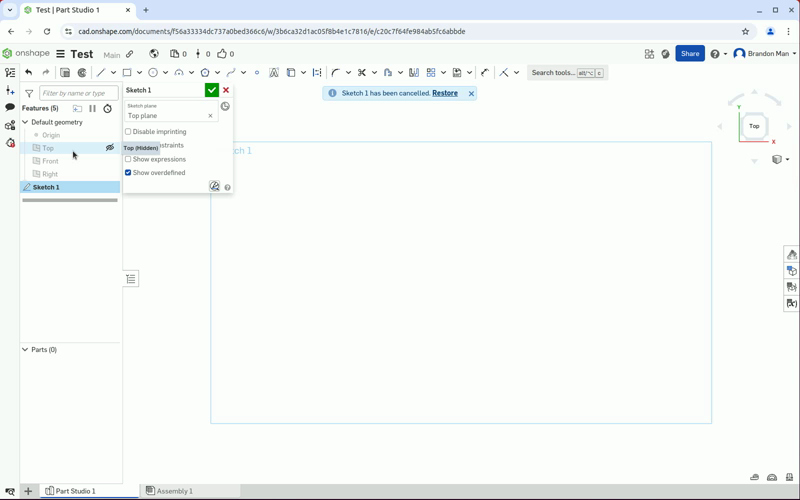
mouse_move(73, 352)
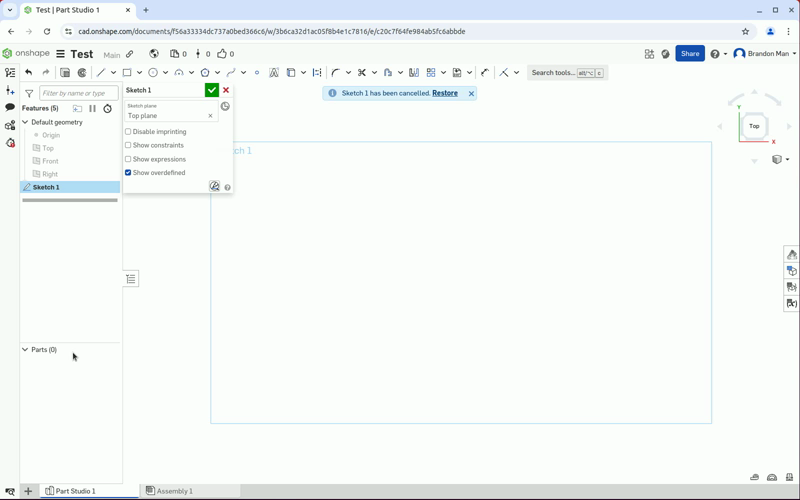
key(y)
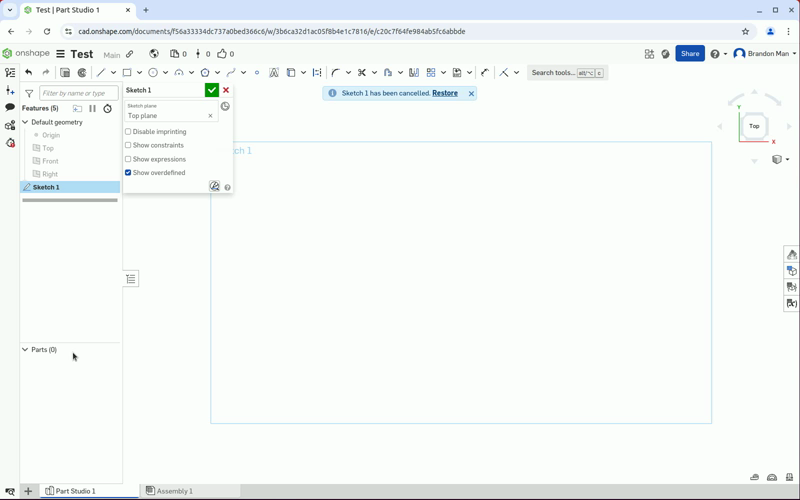
key(l)
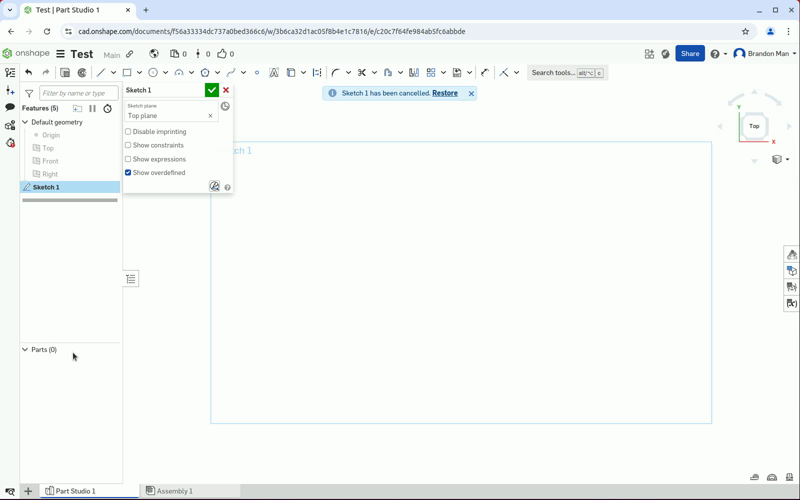
key_down(shift)
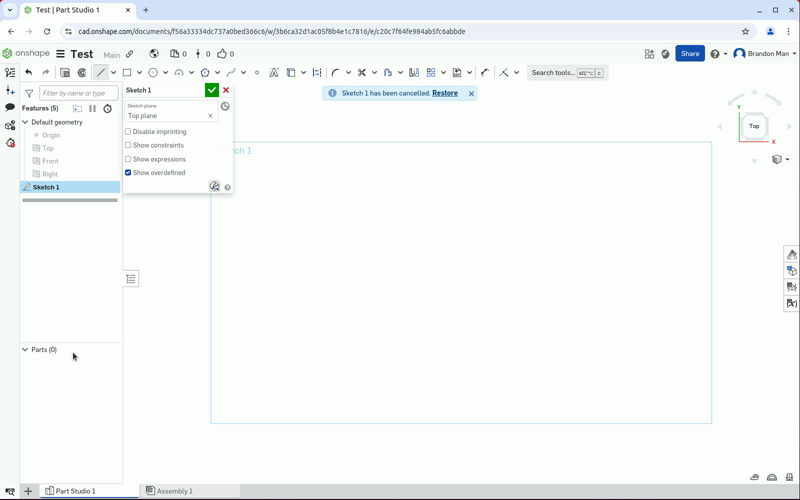
mouse_move(460, 282)
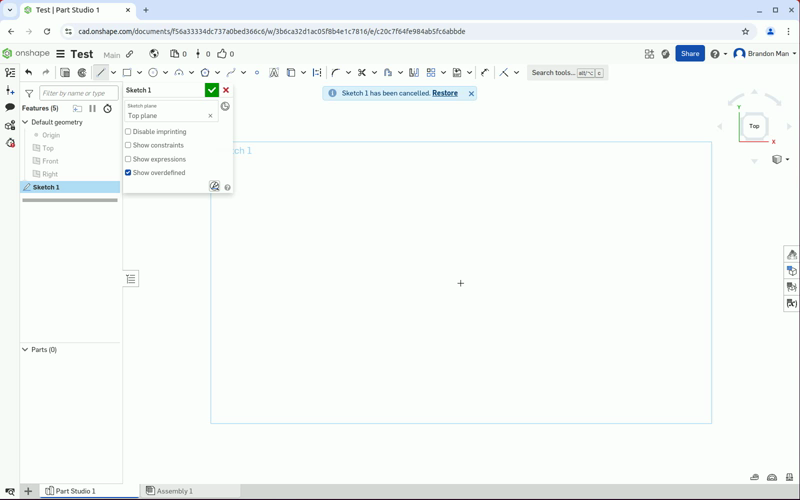
click(460, 282)
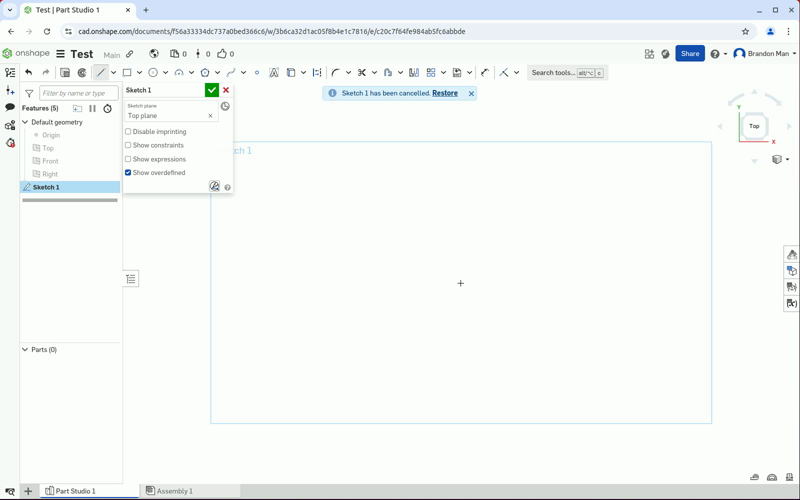
key_up(shift)
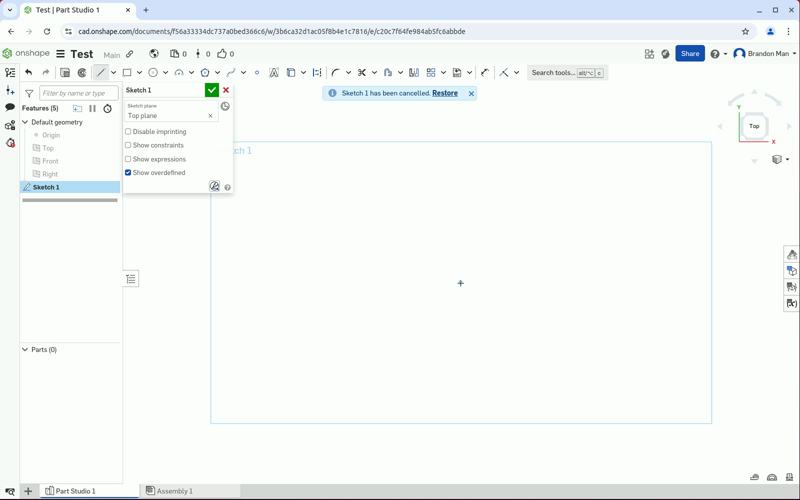
key_down(shift)
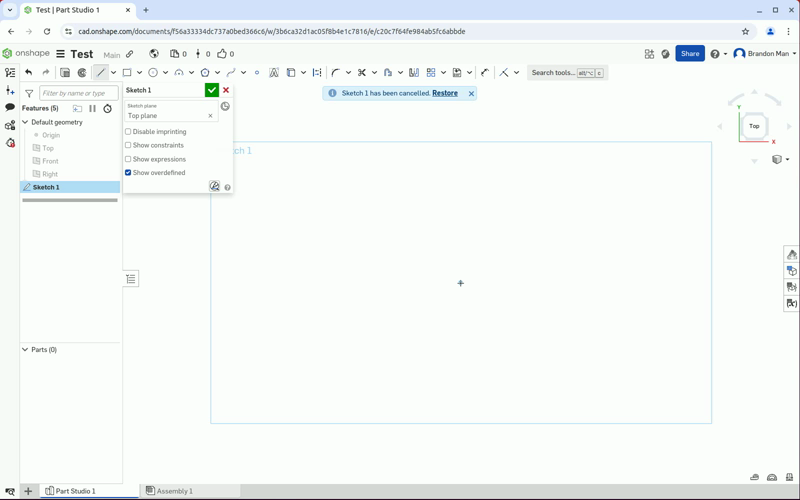
mouse_move(490, 282)
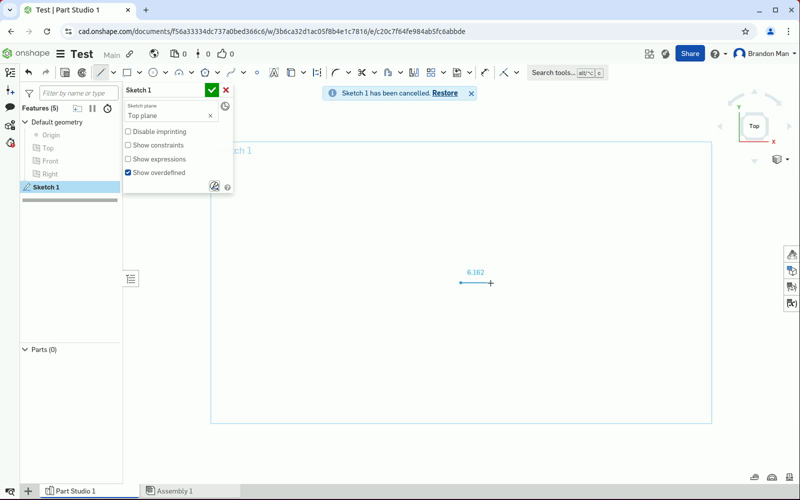
mouse_move(495, 282)
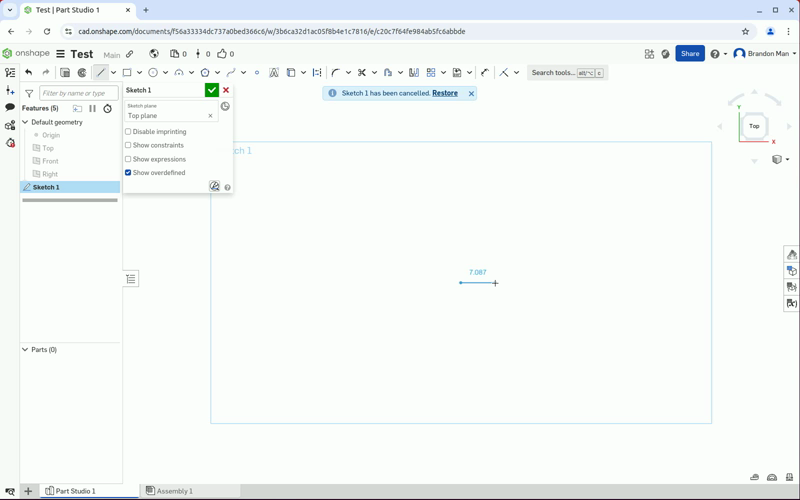
click(495, 282)
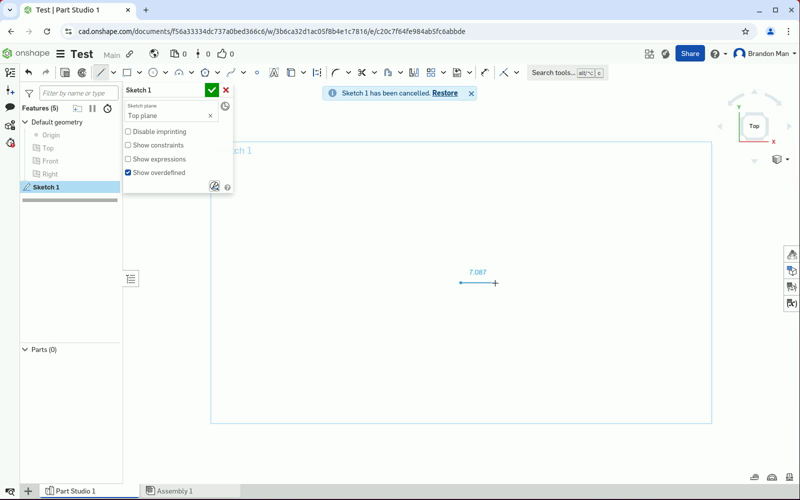
key_up(shift)
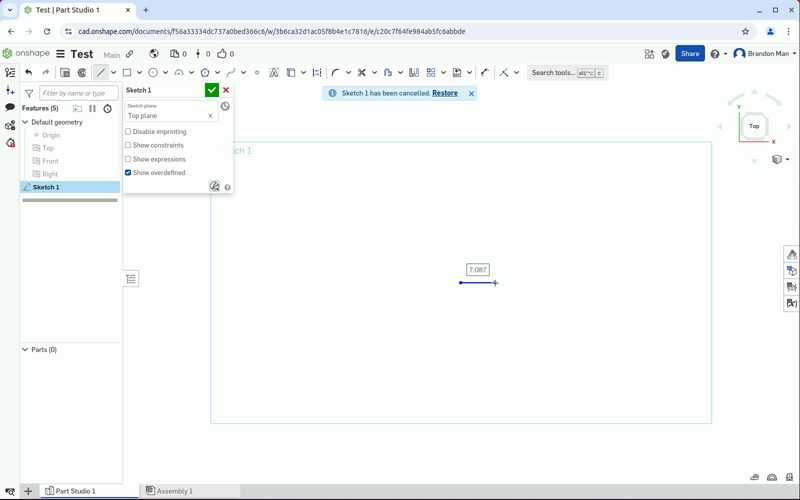
key_down(shift)
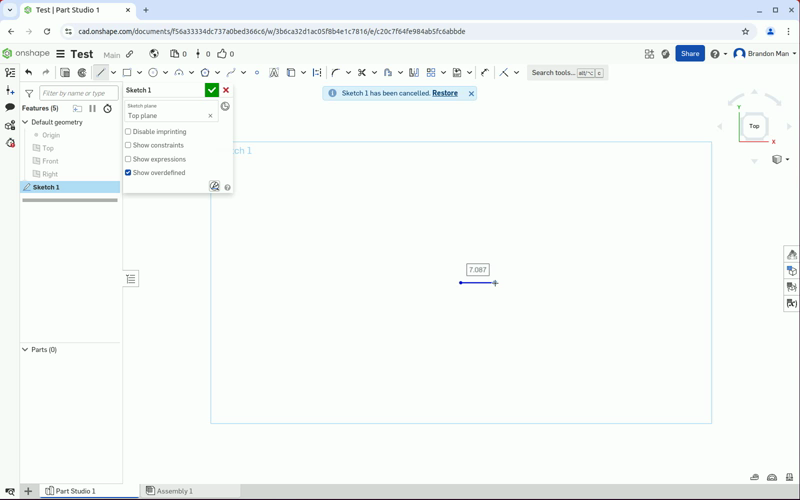
mouse_move(495, 170)
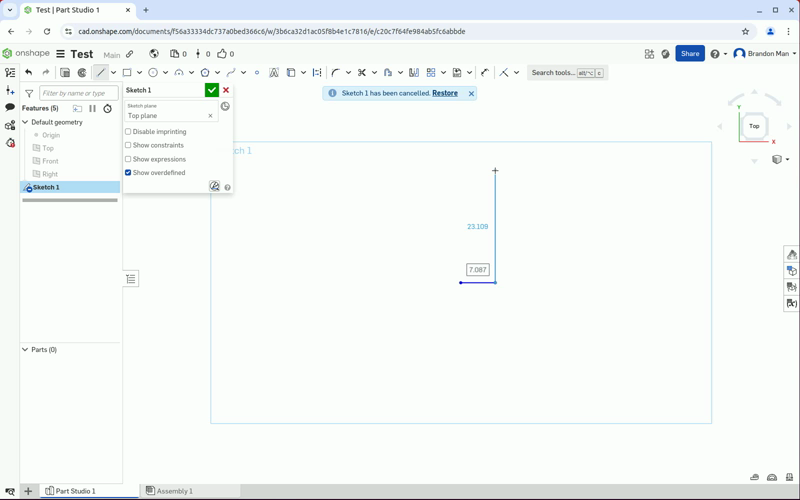
click(495, 170)
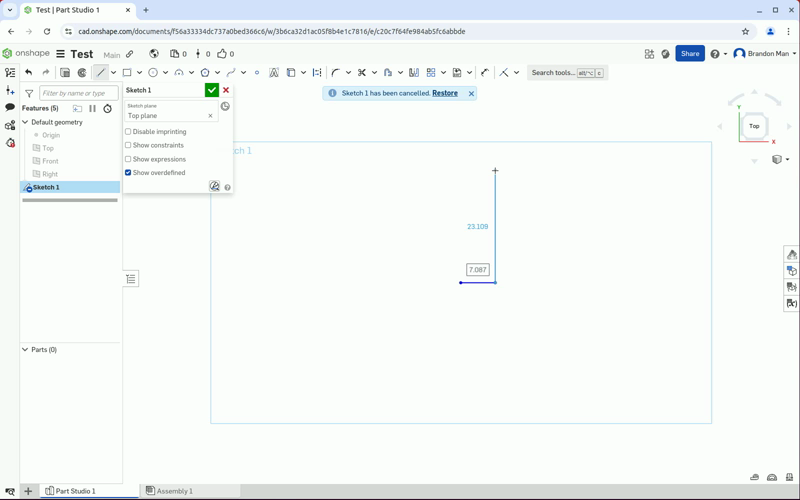
key_up(shift)
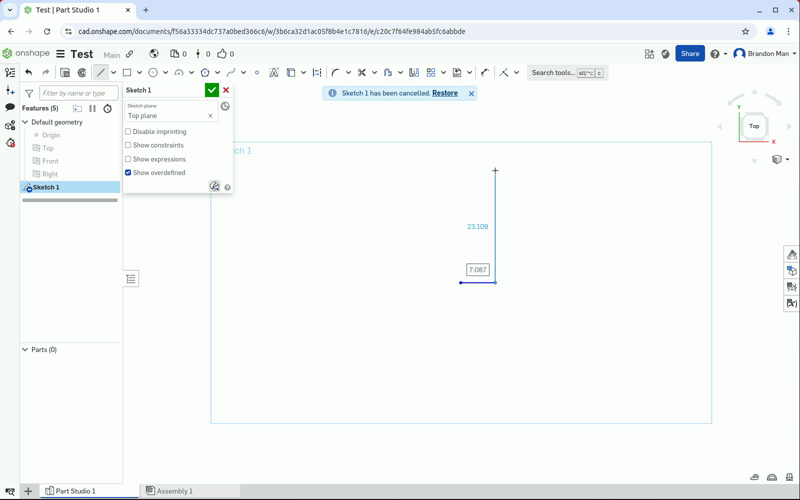
key_down(shift)
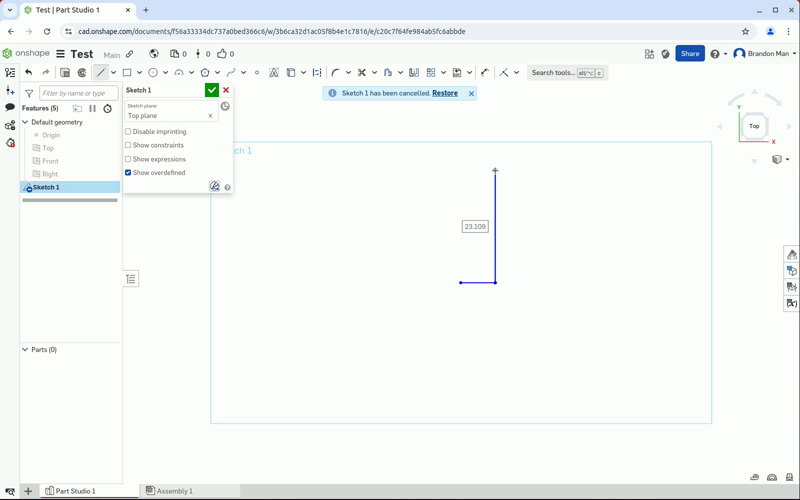
mouse_move(525, 170)
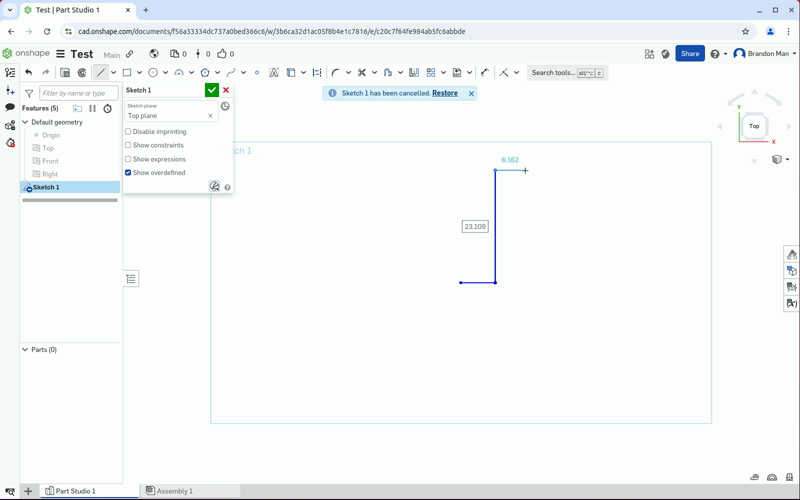
mouse_move(460, 170)
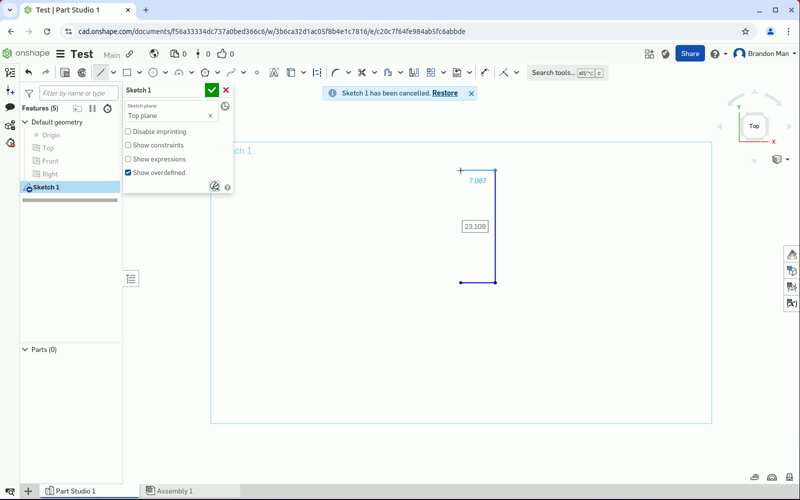
click(460, 170)
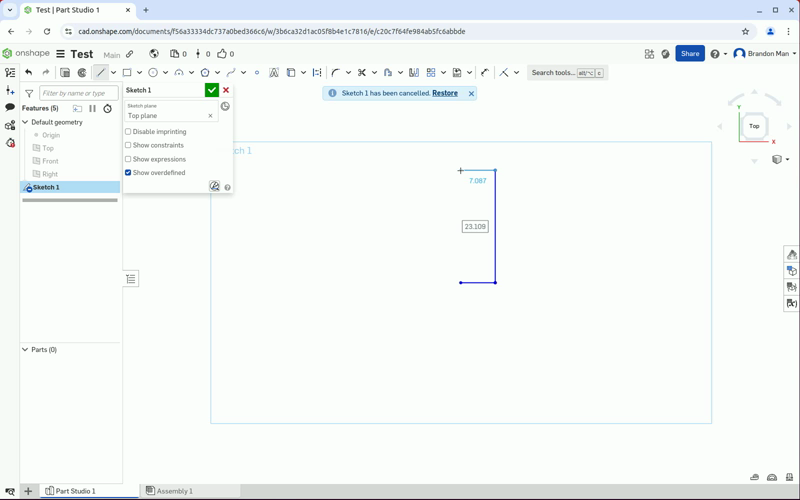
key_up(shift)
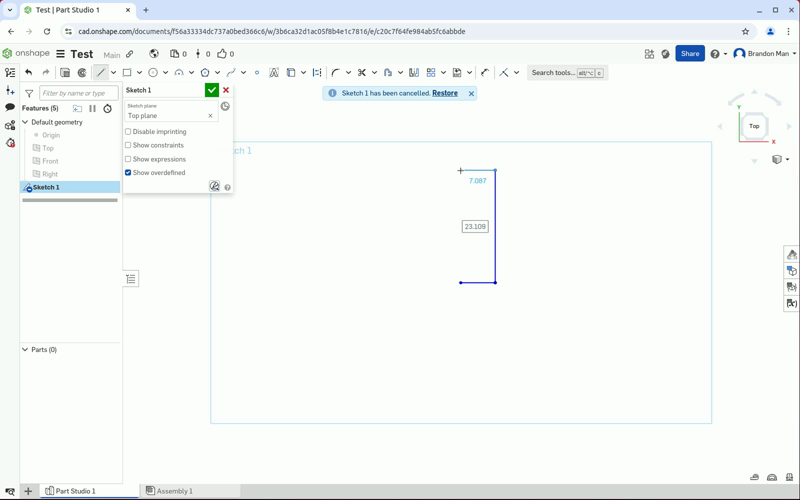
key_down(shift)
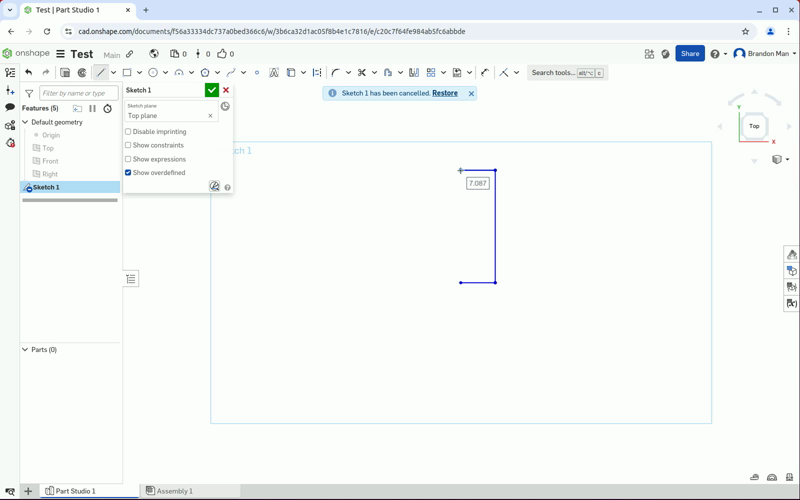
mouse_move(460, 282)
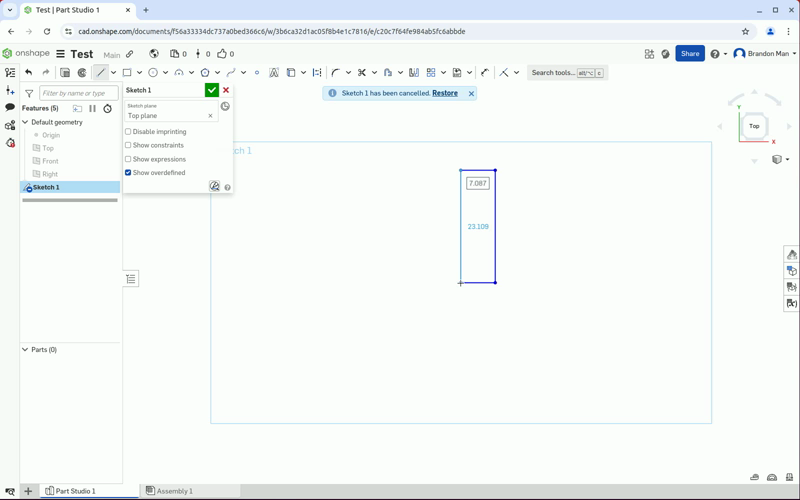
key_up(shift)
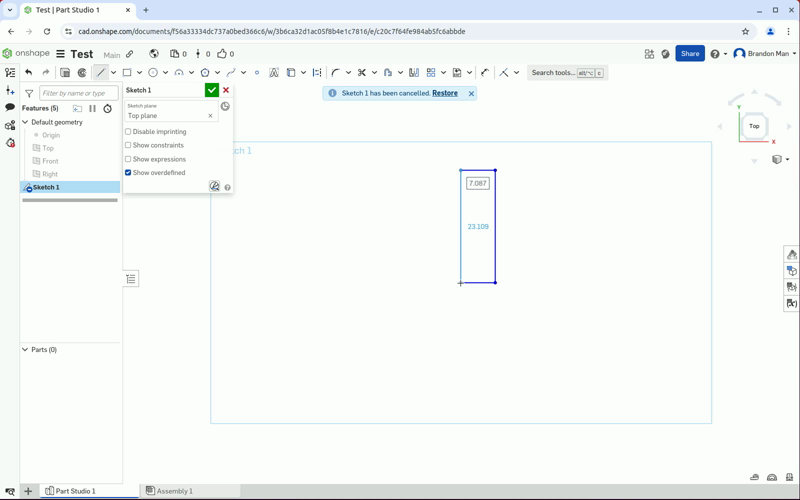
click(460, 282)
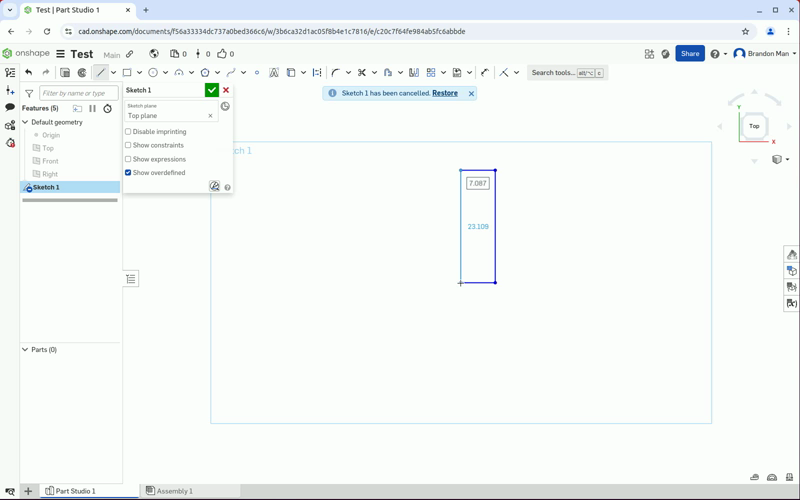
key(esc)
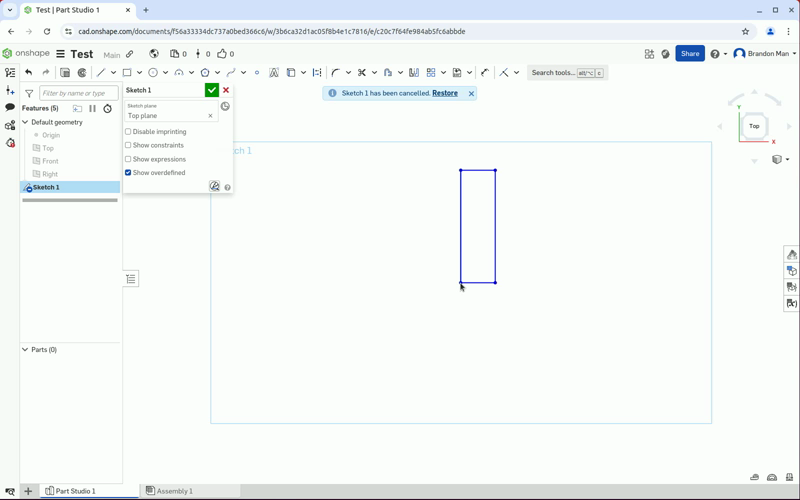
mouse_move(481, 266)
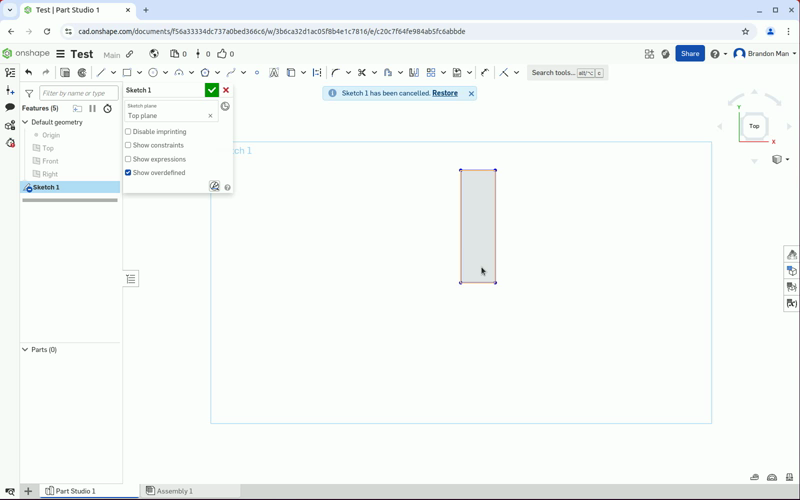
click(481, 266)
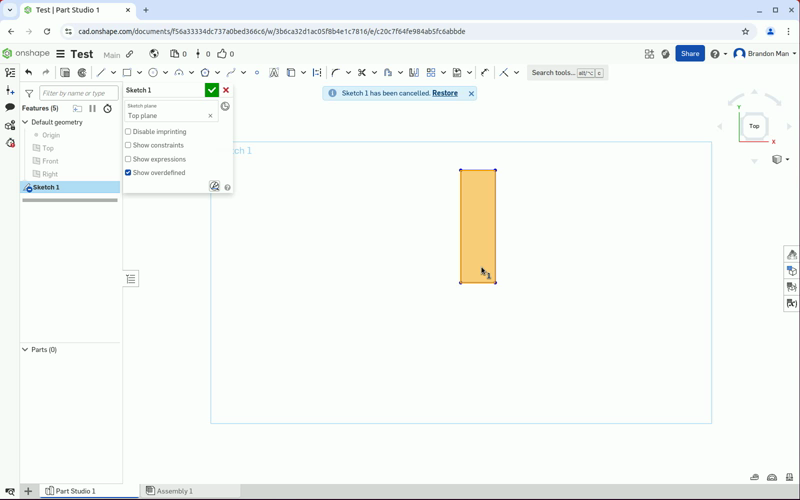
mouse_move(73, 352)
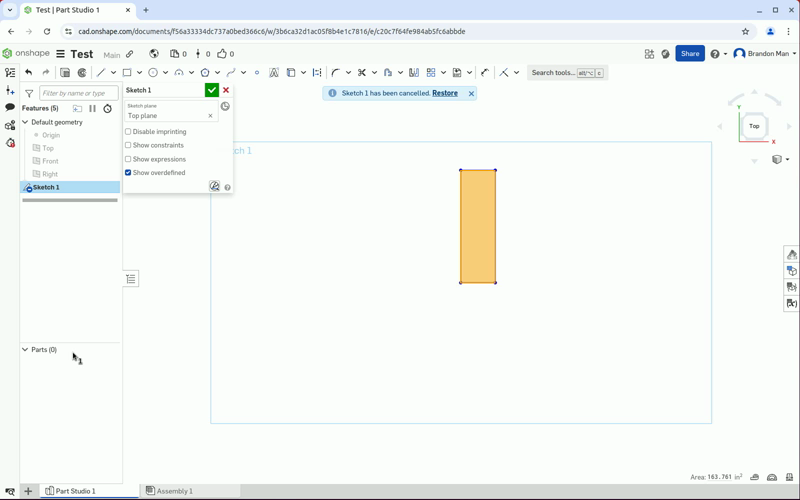
key(shift+y)
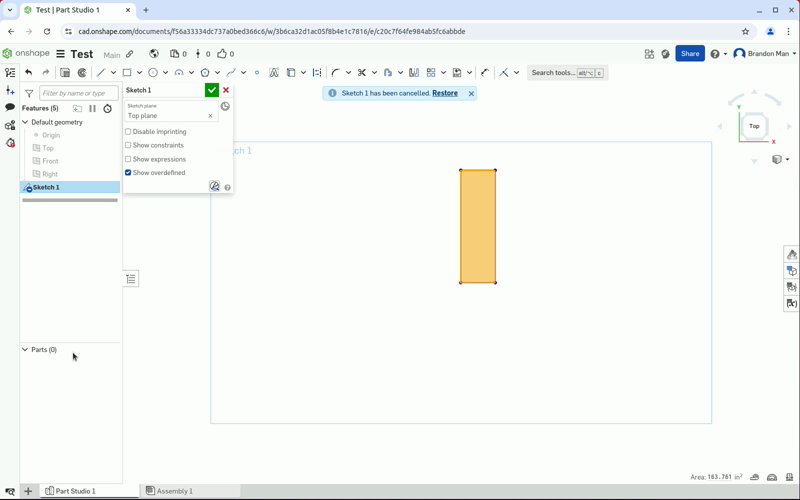
key(shift+e)
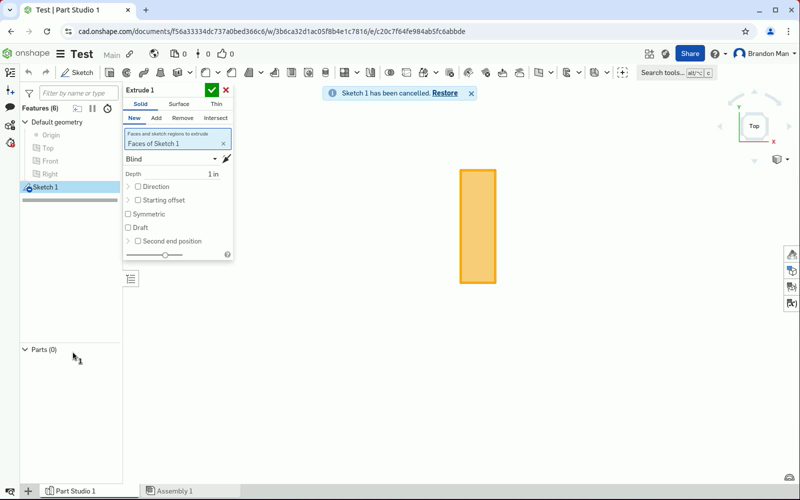
mouse_move(143, 106)
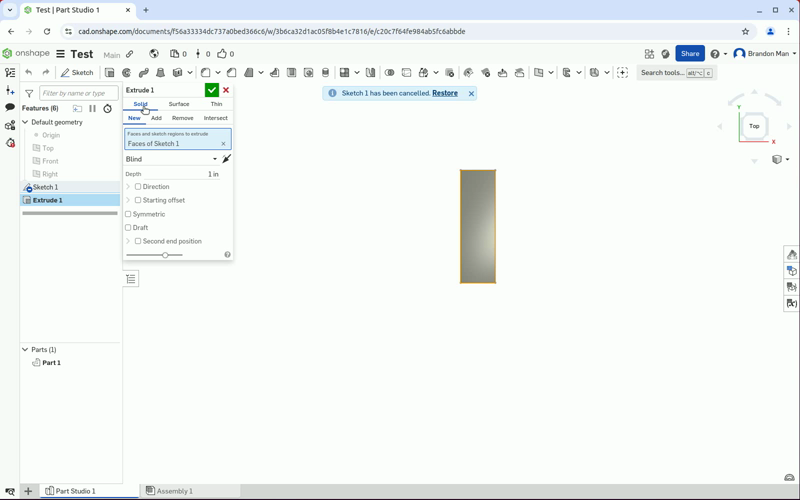
click(143, 106)
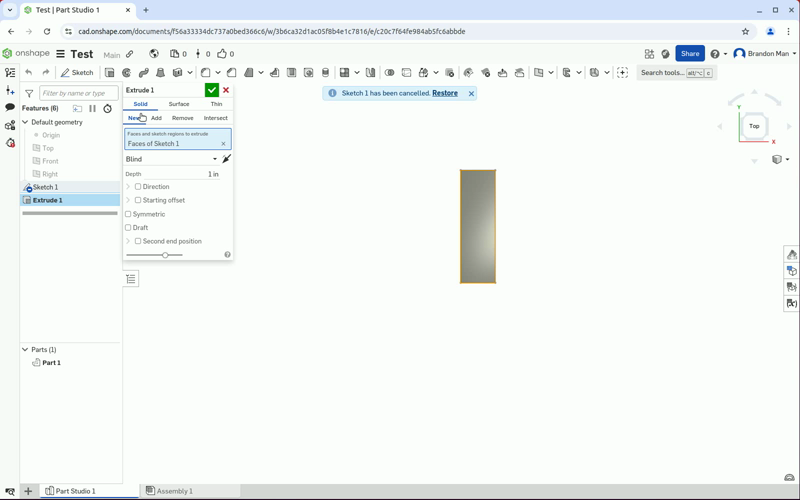
mouse_move(137, 120)
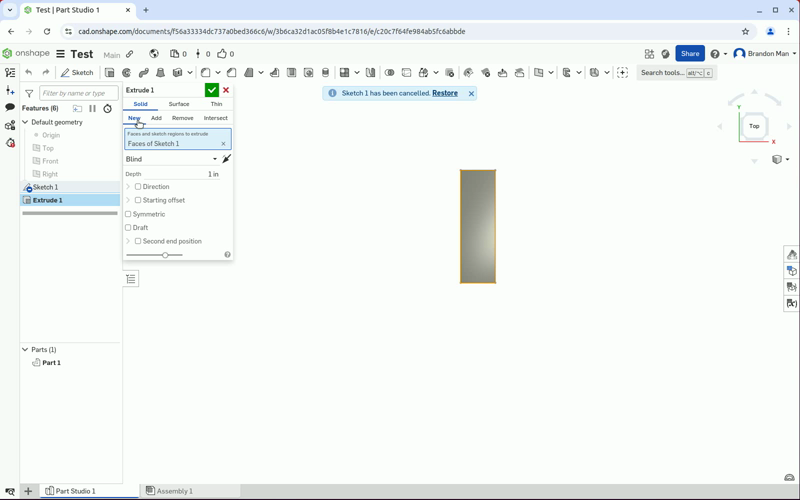
click(137, 120)
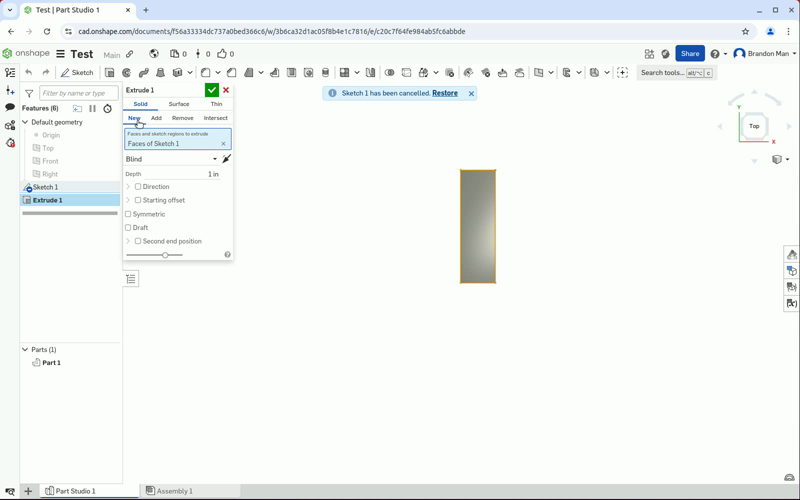
key(tab, 4)
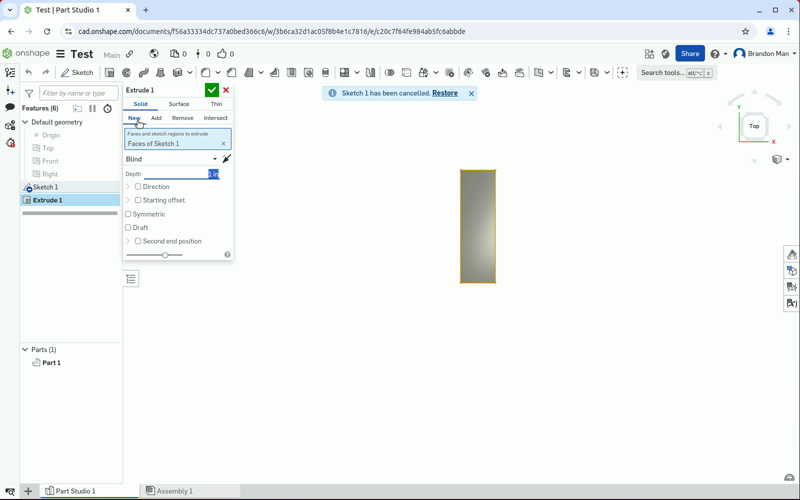
text(-0.481)
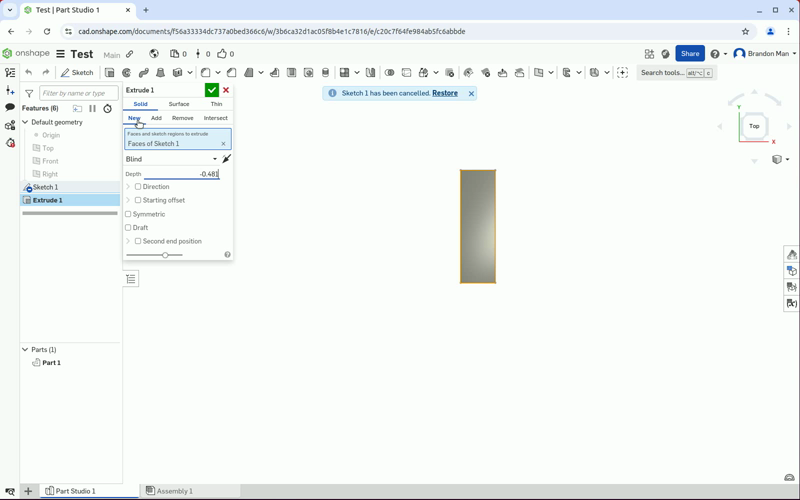
key(enter)
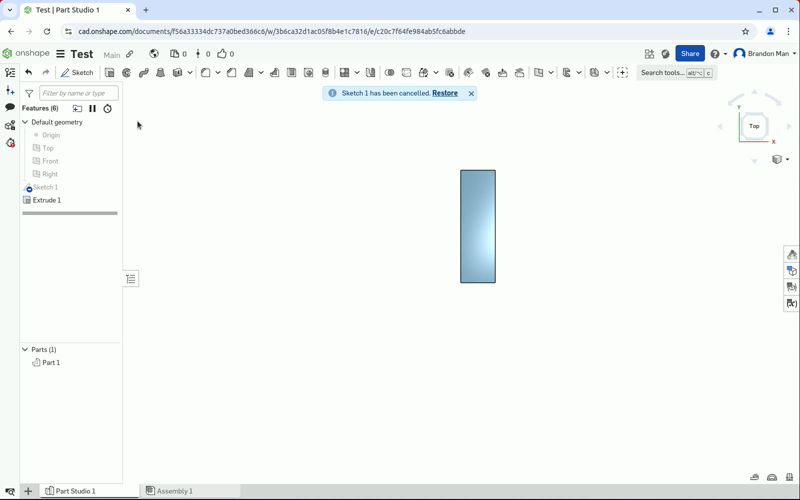
key(shift+h)
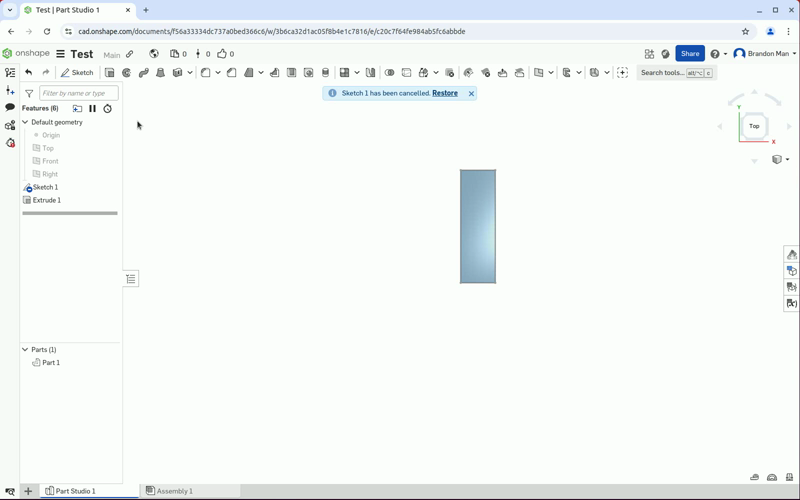
key(shift+h)
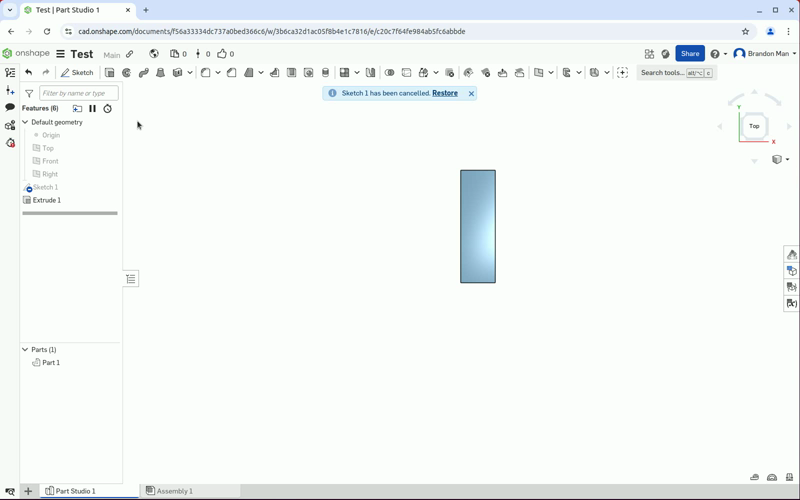
mouse_move(73, 189)
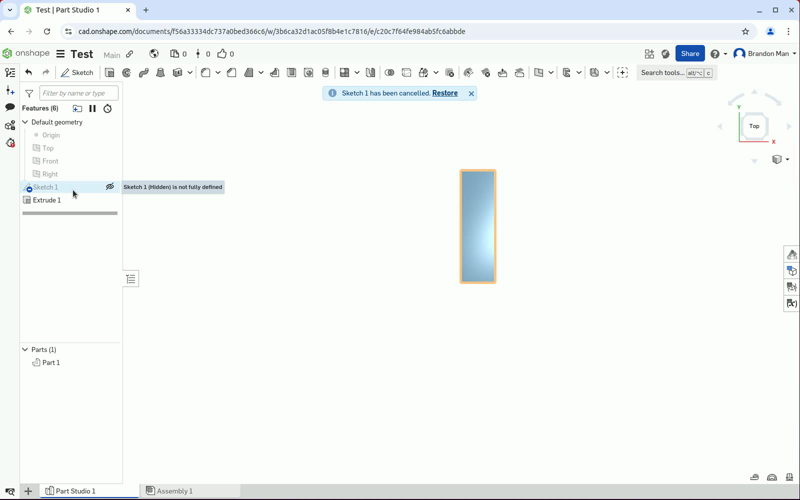
click(73, 189)
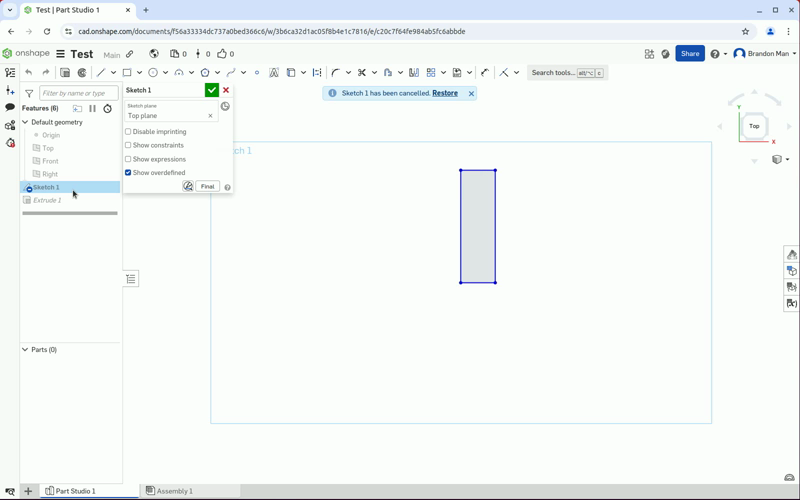
mouse_move(229, 92)
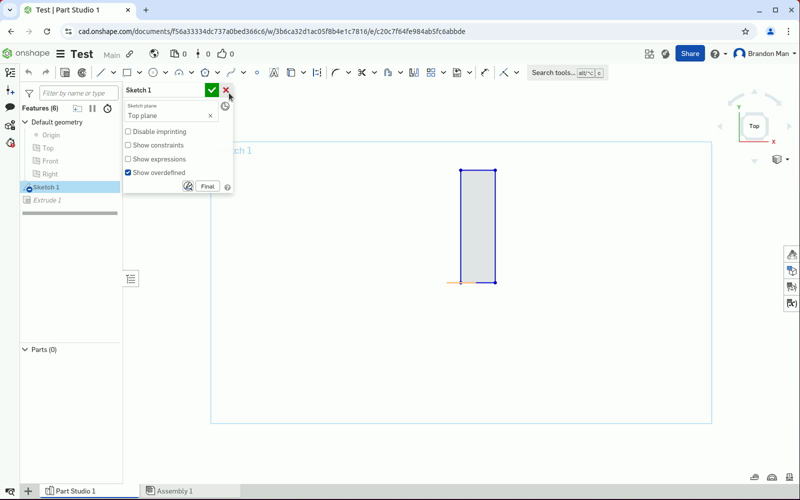
click(229, 92)
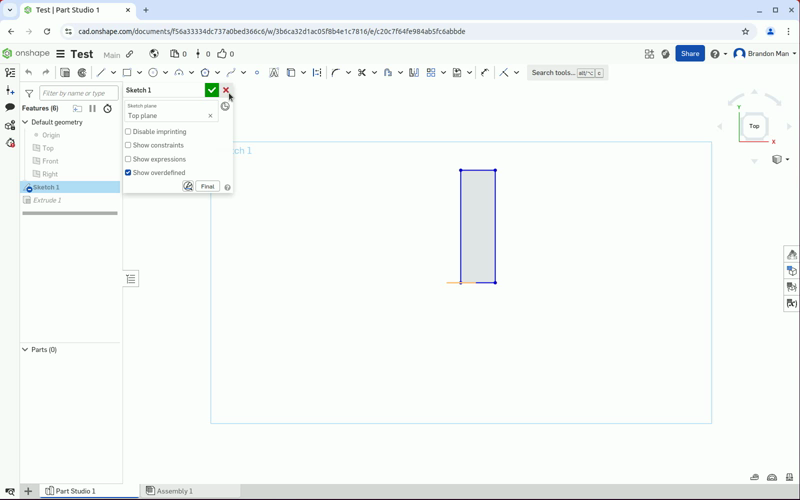
key(shift+s)
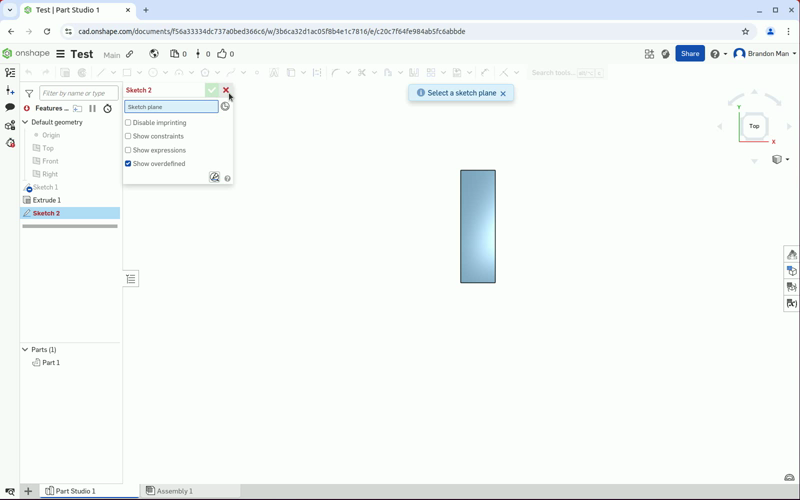
mouse_move(73, 150)
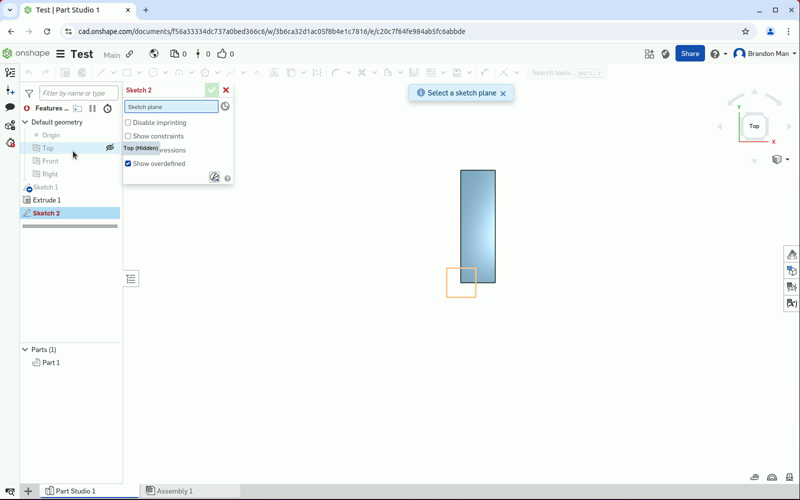
click(73, 150)
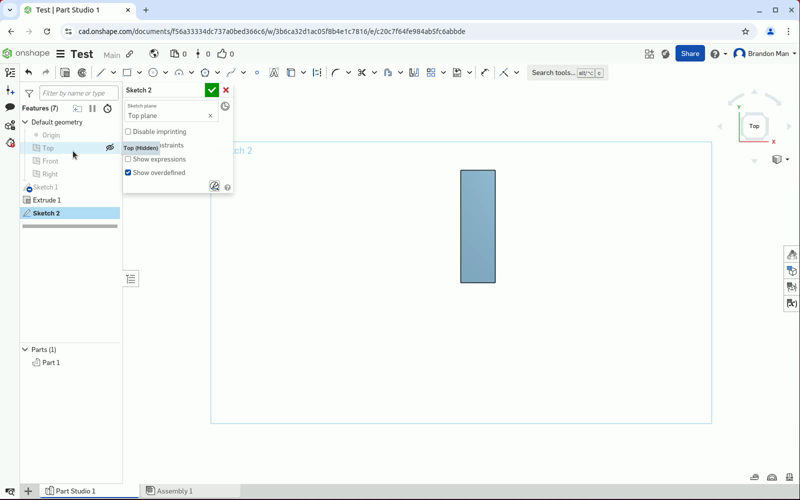
mouse_move(73, 352)
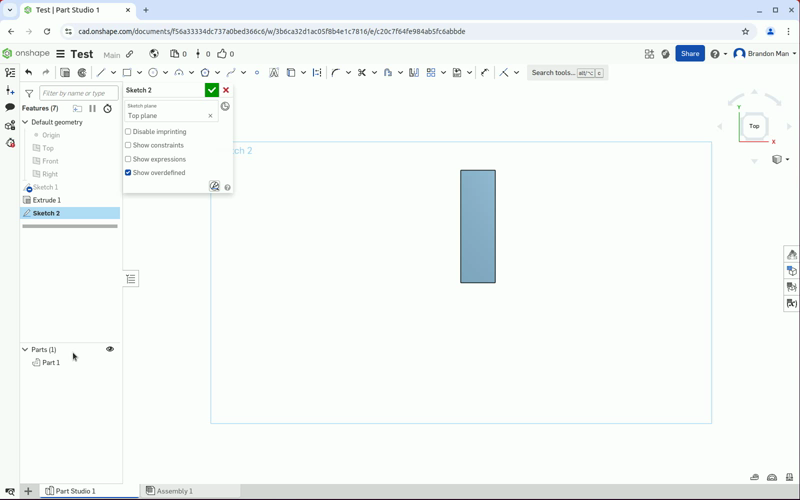
key(y)
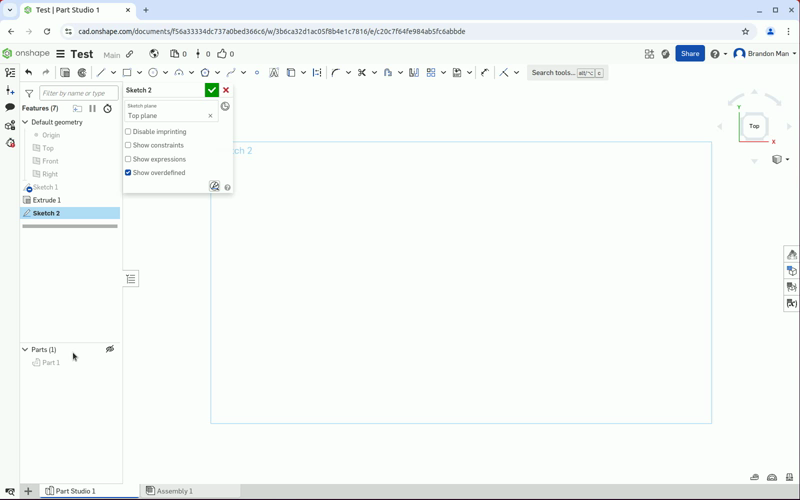
key(l)
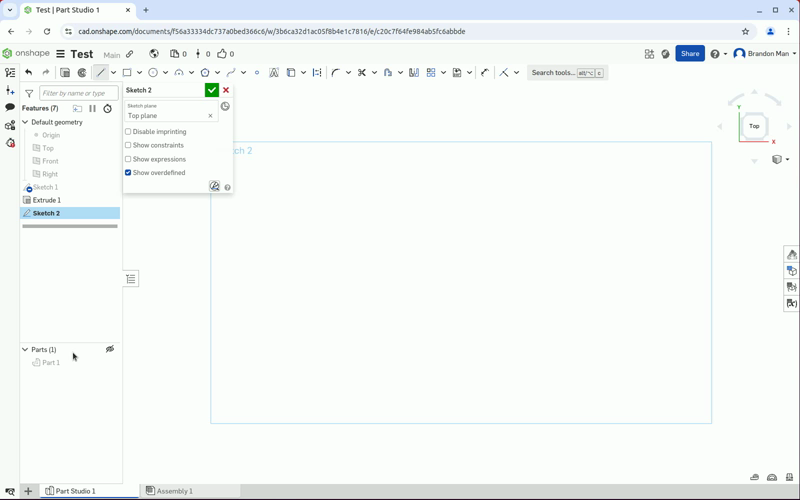
key_down(shift)
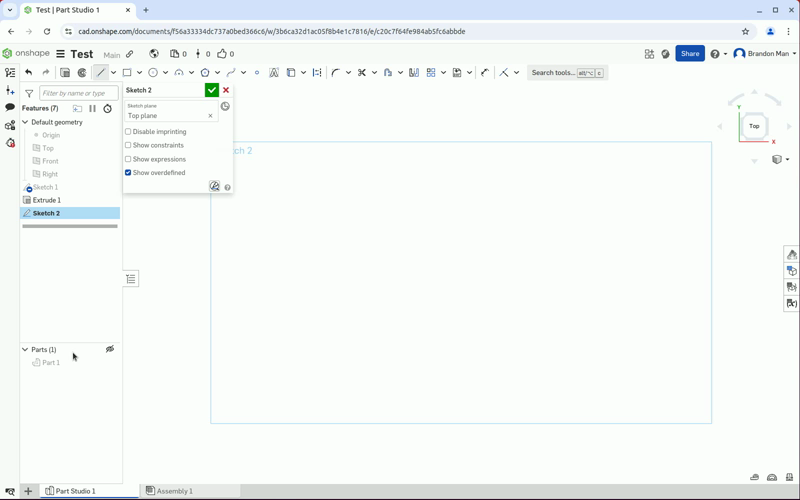
mouse_move(463, 280)
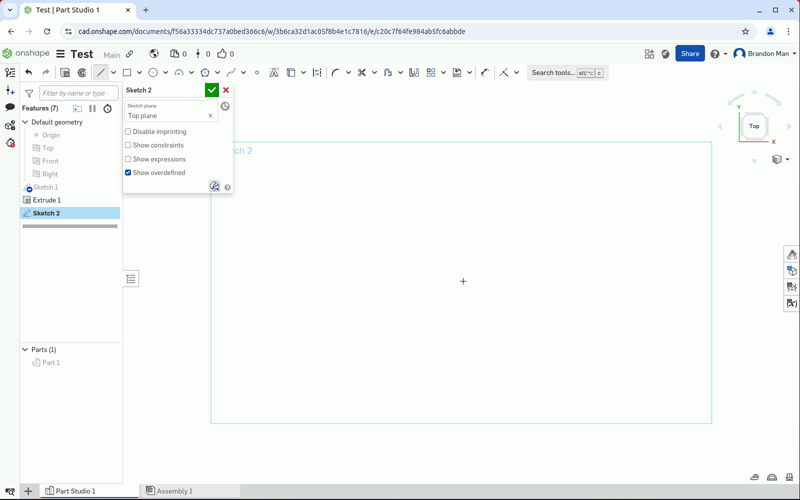
click(463, 280)
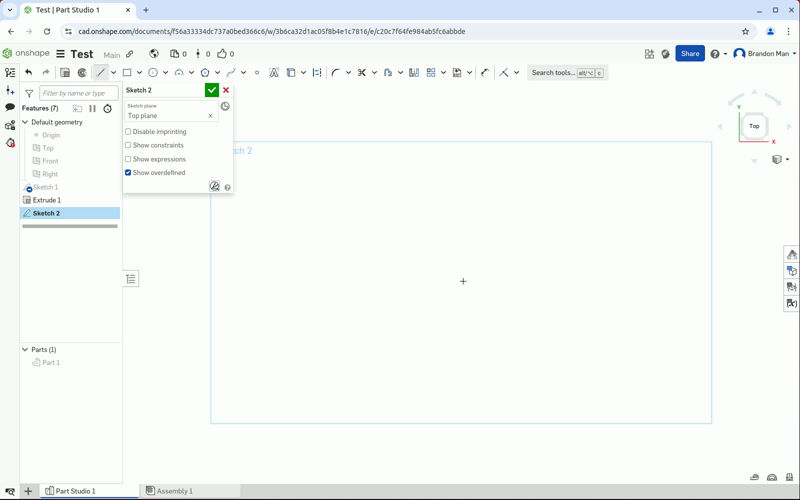
key_up(shift)
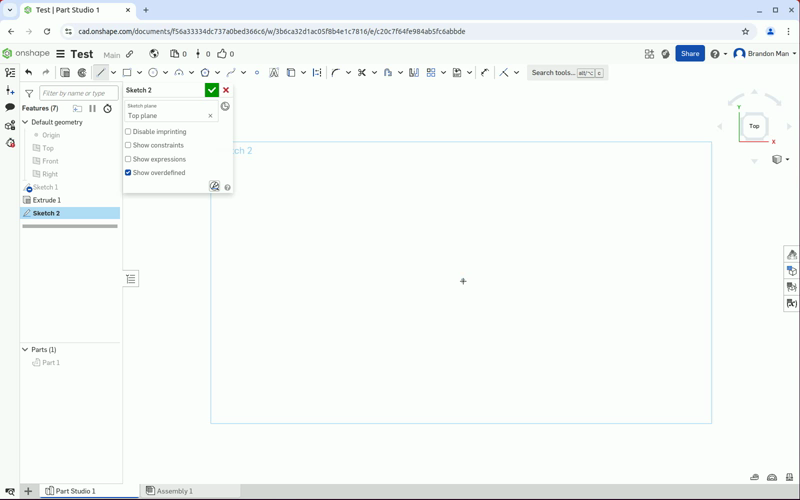
key_down(shift)
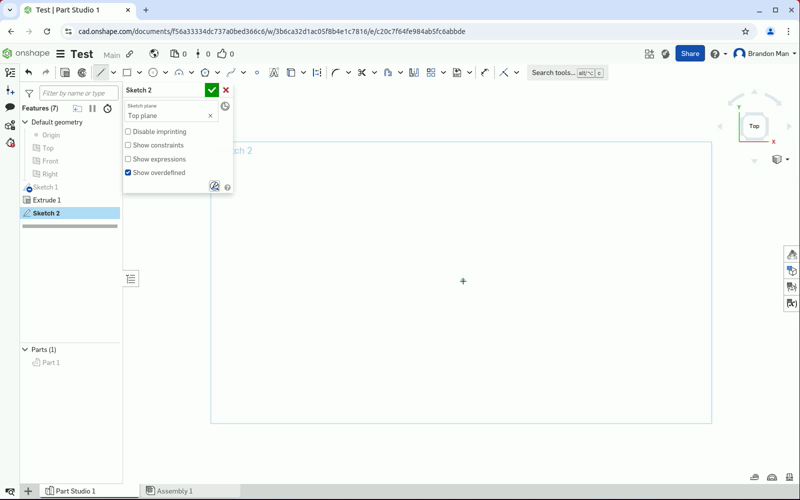
mouse_move(493, 280)
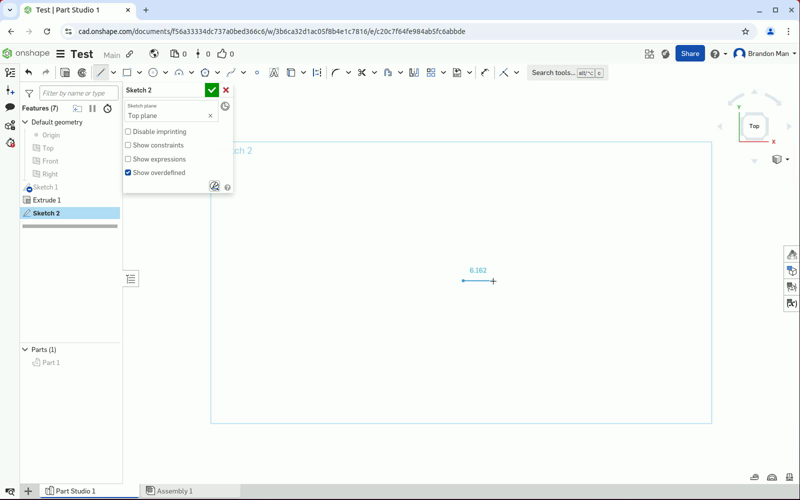
mouse_move(492, 280)
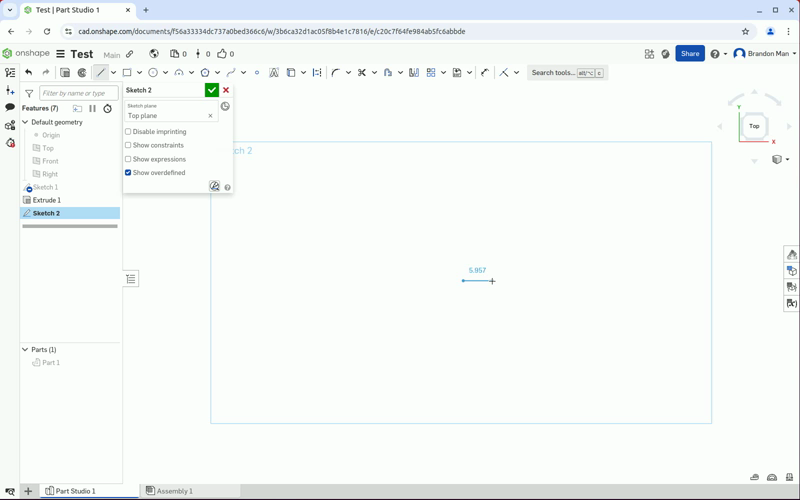
click(492, 280)
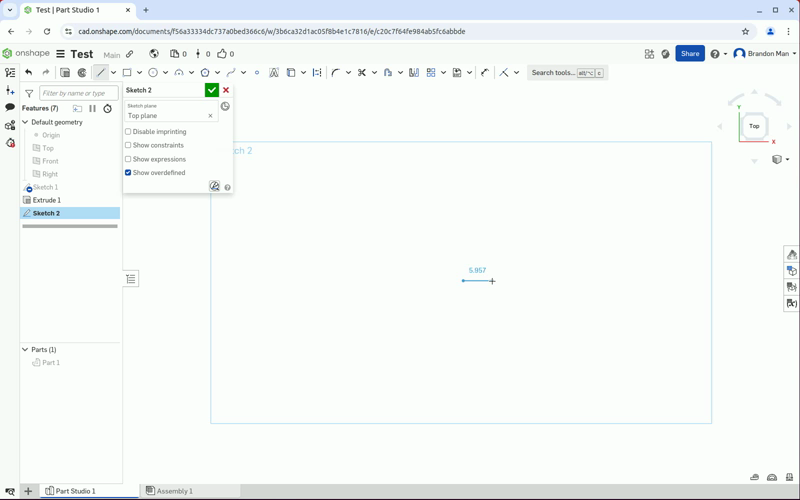
key_up(shift)
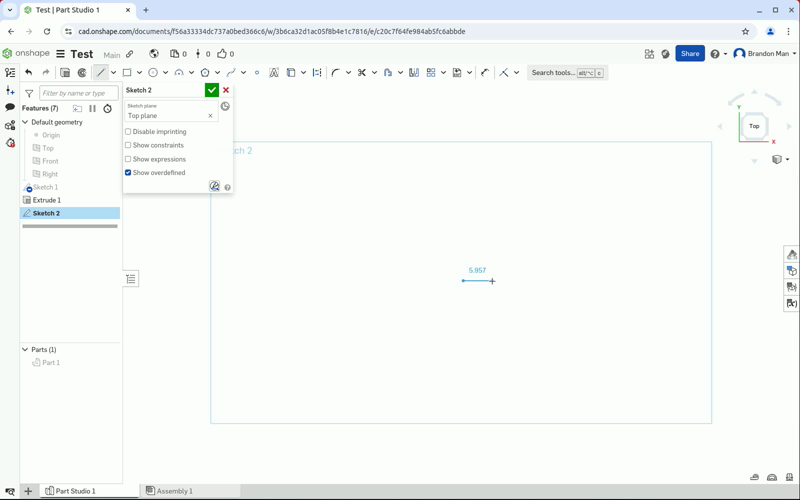
key_down(shift)
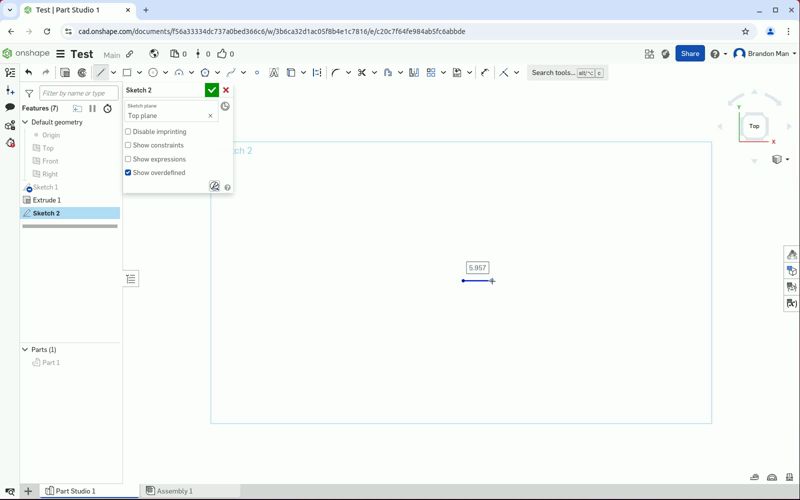
mouse_move(492, 173)
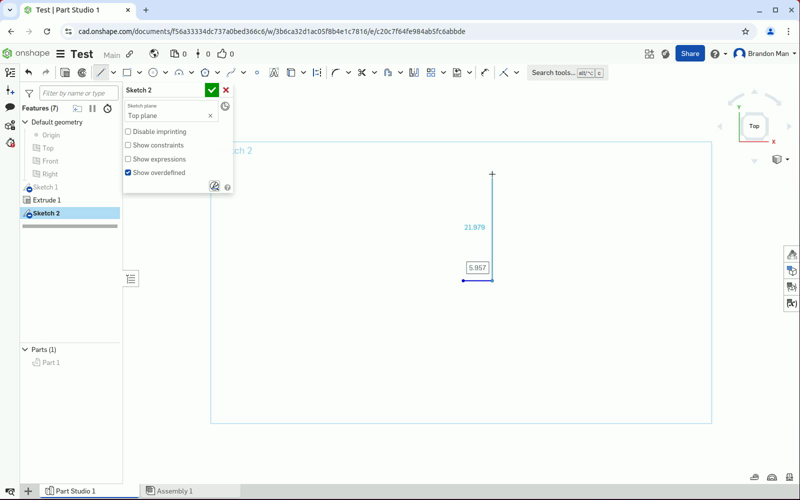
click(492, 173)
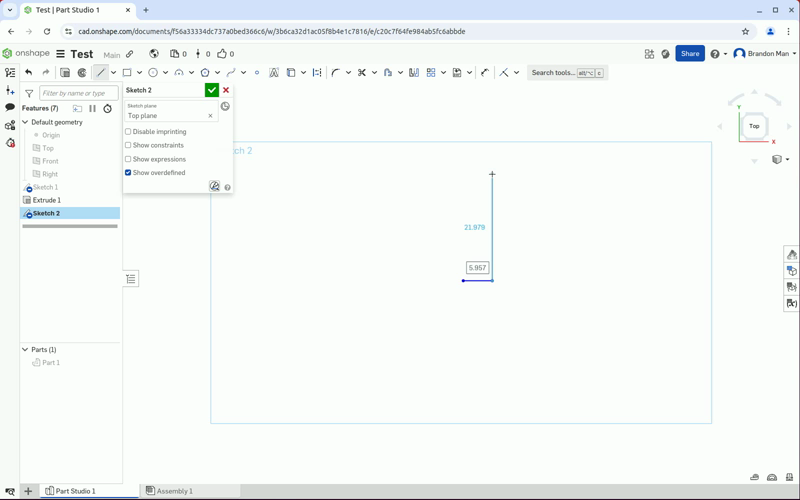
key_up(shift)
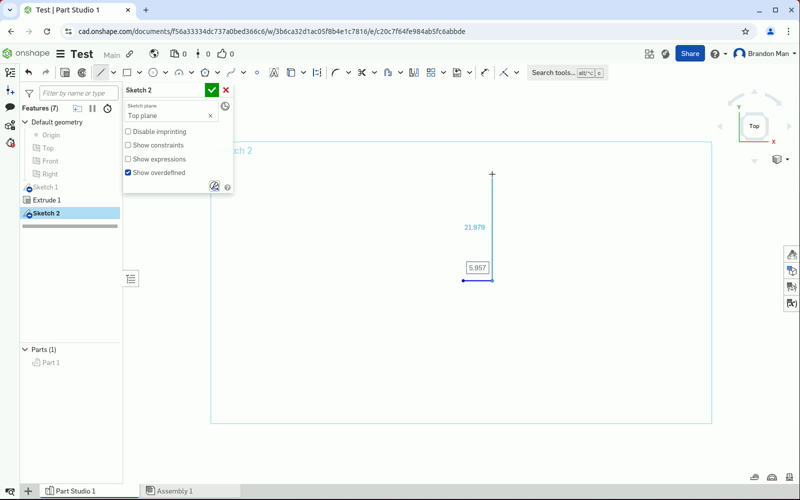
key_down(shift)
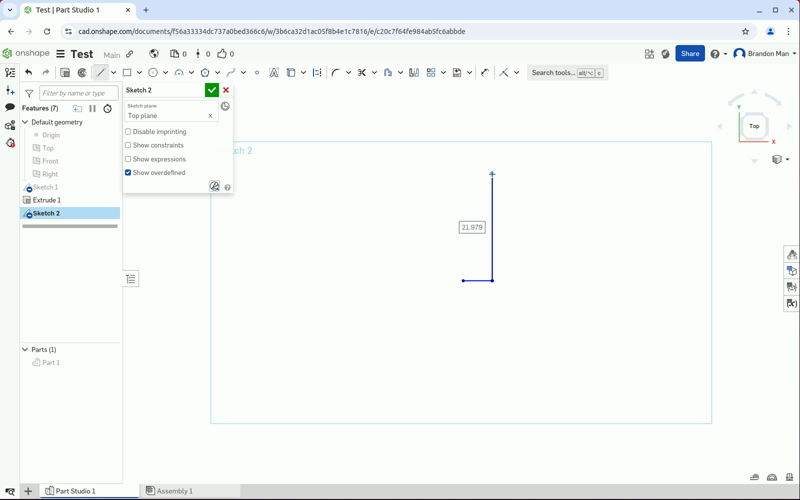
mouse_move(522, 173)
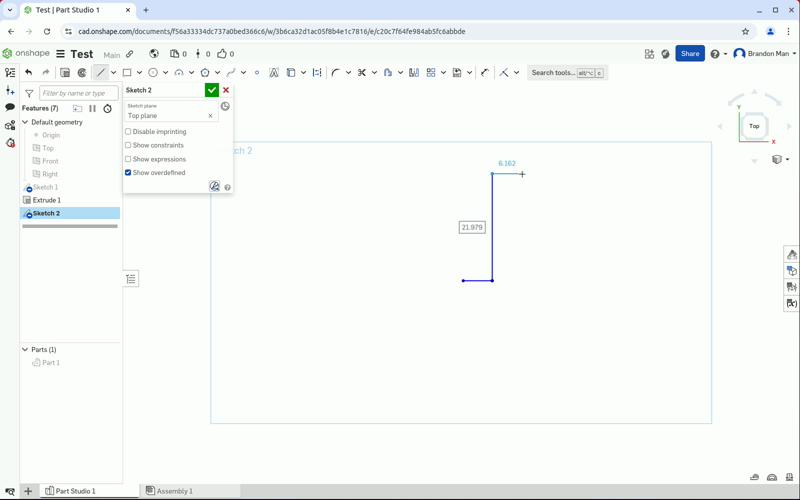
mouse_move(463, 173)
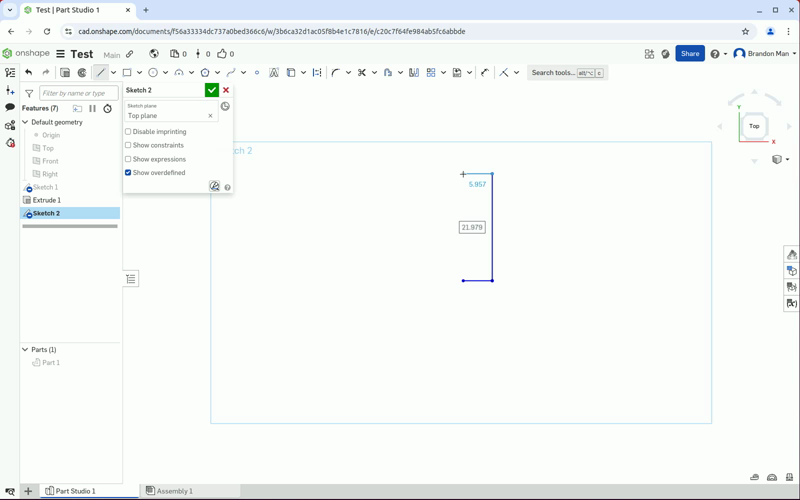
click(463, 173)
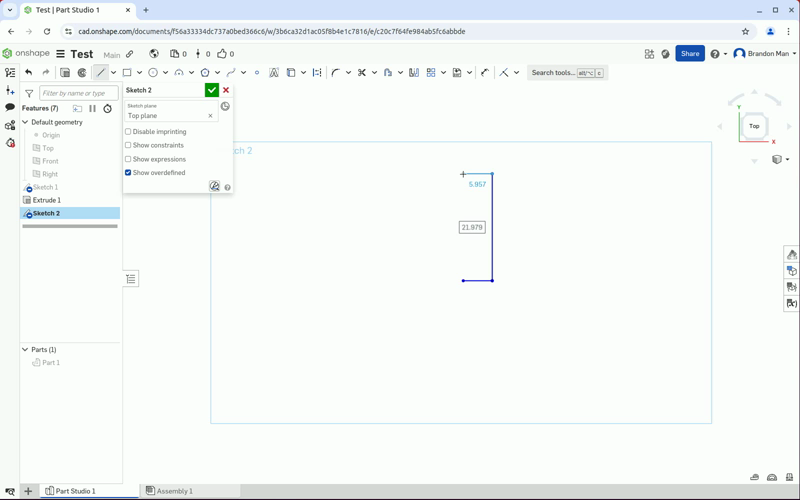
key_up(shift)
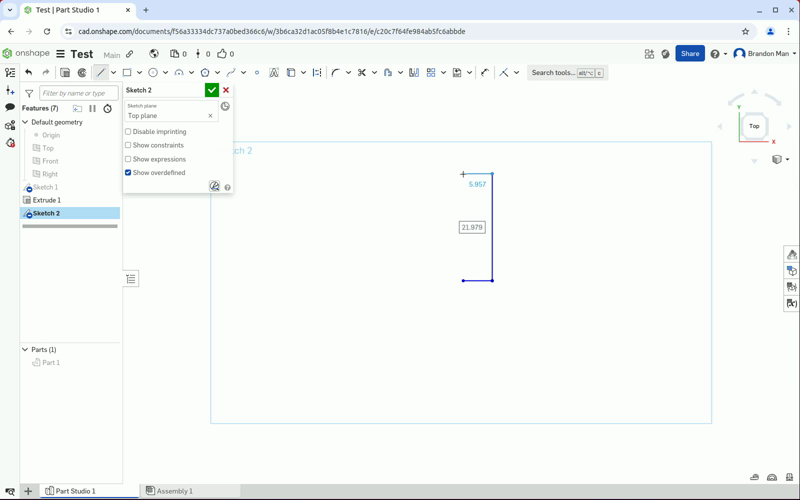
key_down(shift)
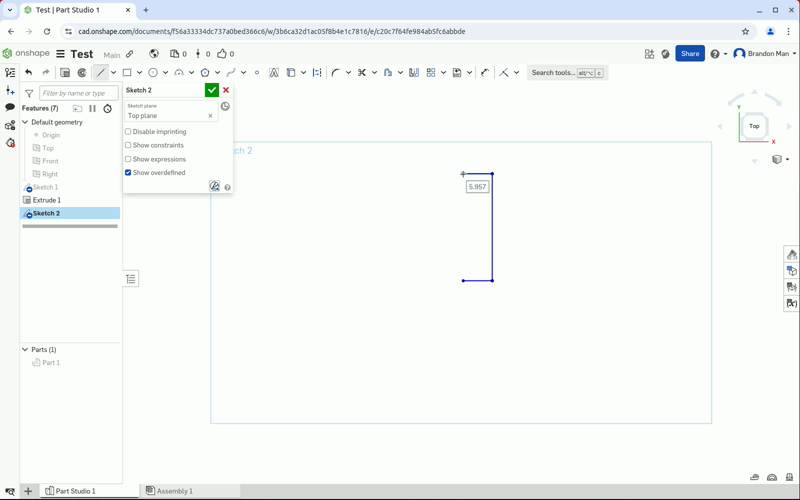
mouse_move(463, 280)
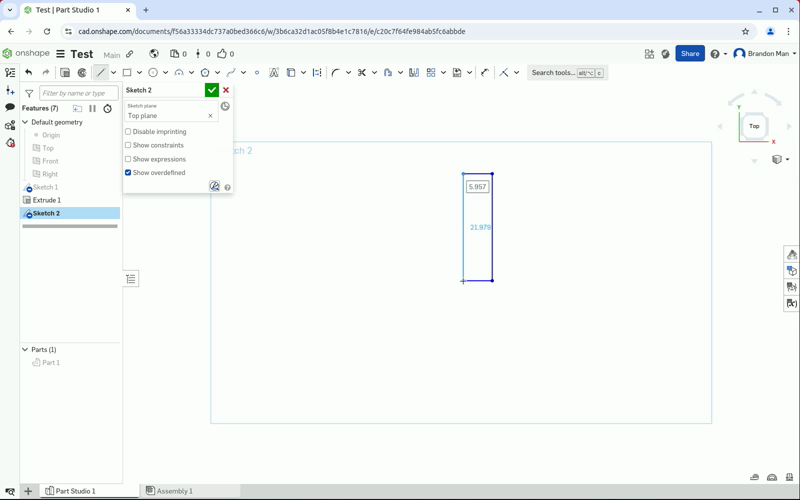
key_up(shift)
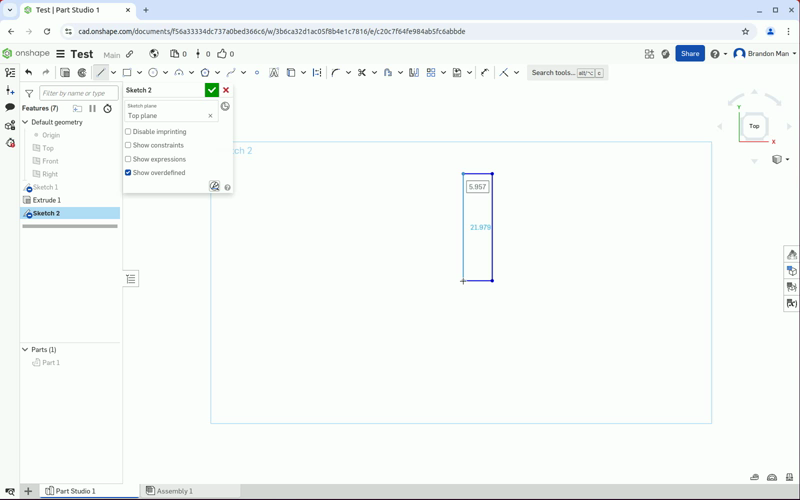
click(463, 280)
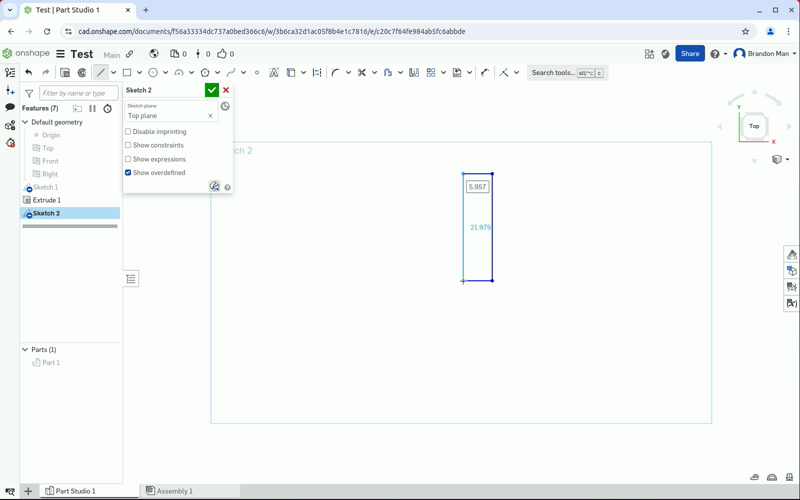
key(esc)
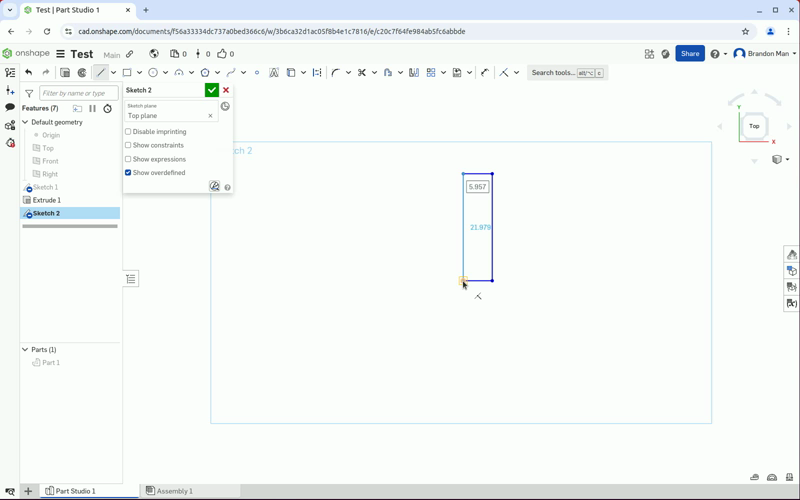
key(l)
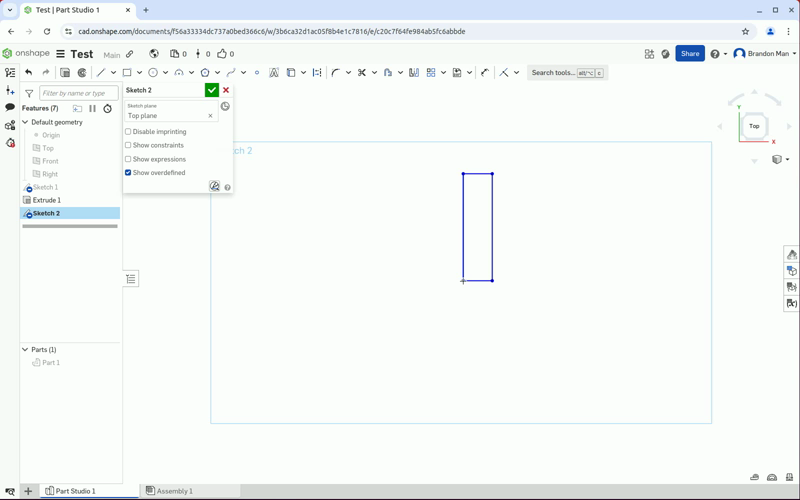
key_down(shift)
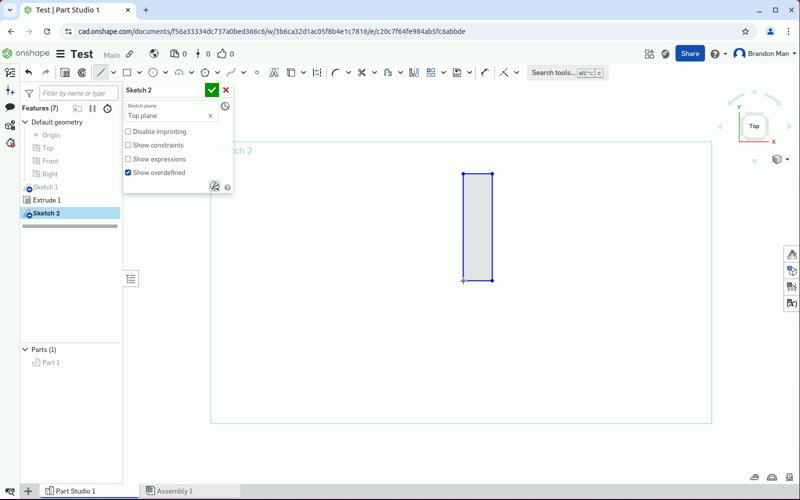
mouse_move(465, 278)
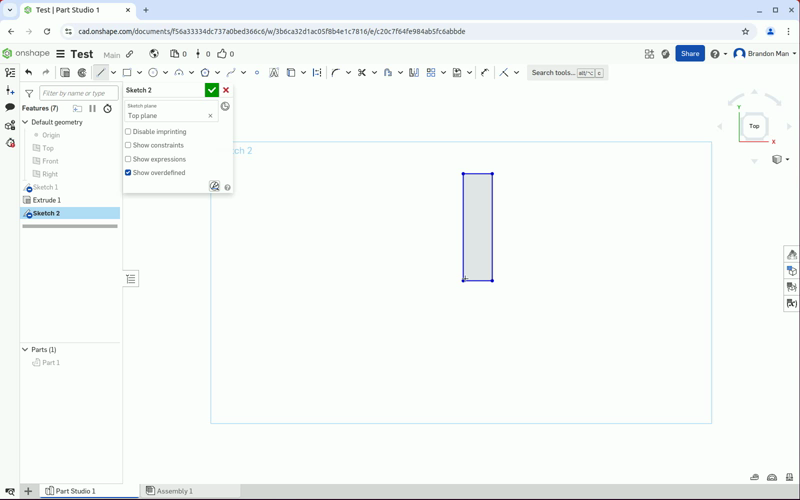
scroll(6)
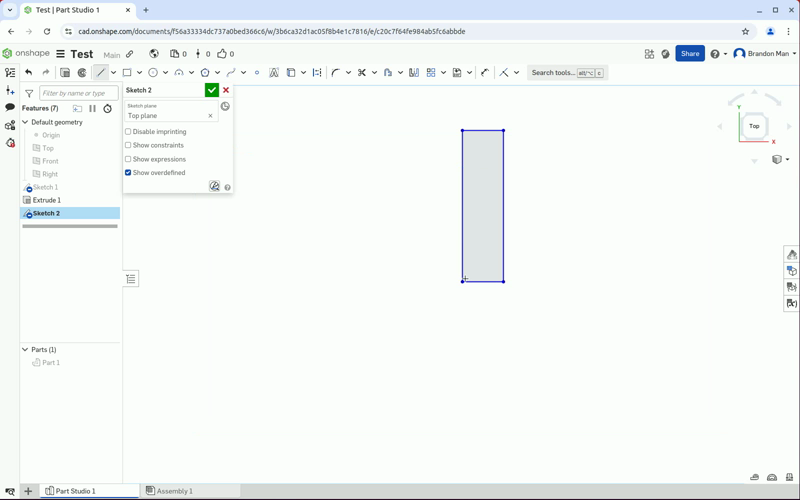
scroll(6)
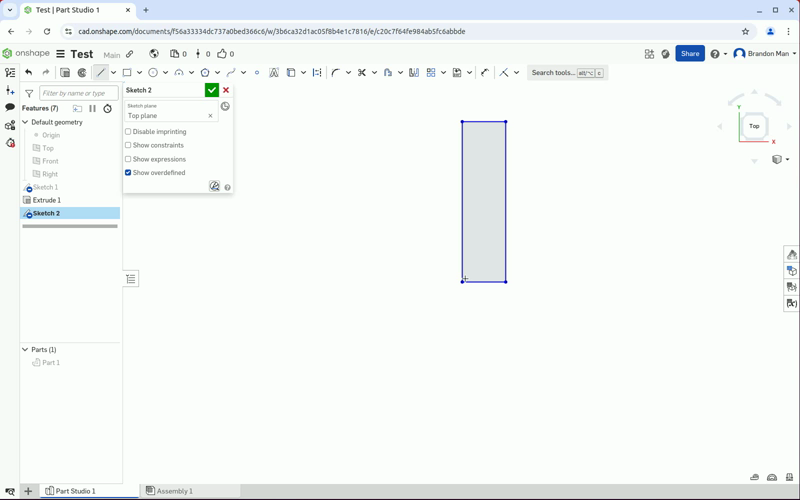
scroll(6)
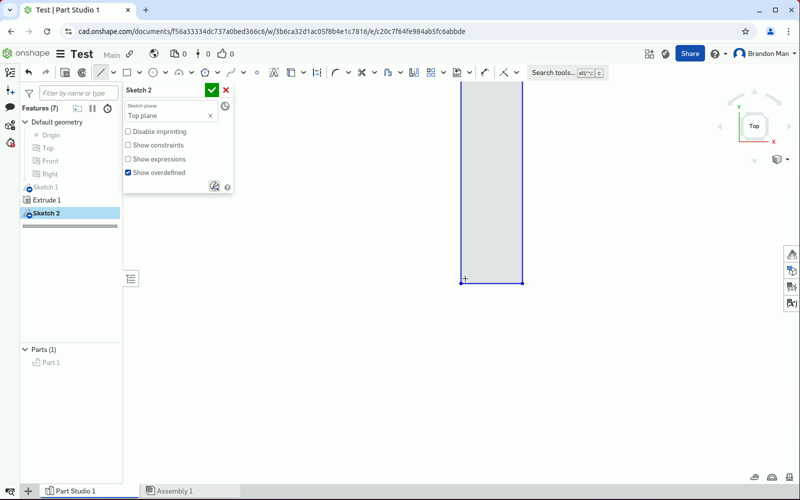
scroll(6)
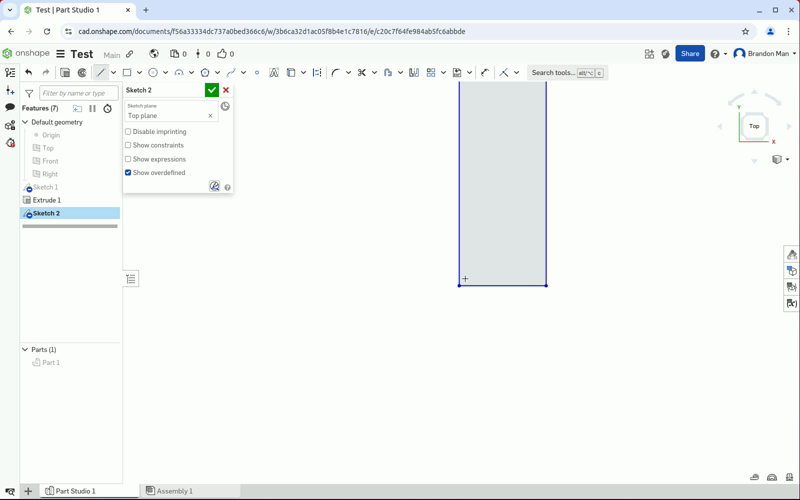
scroll(6)
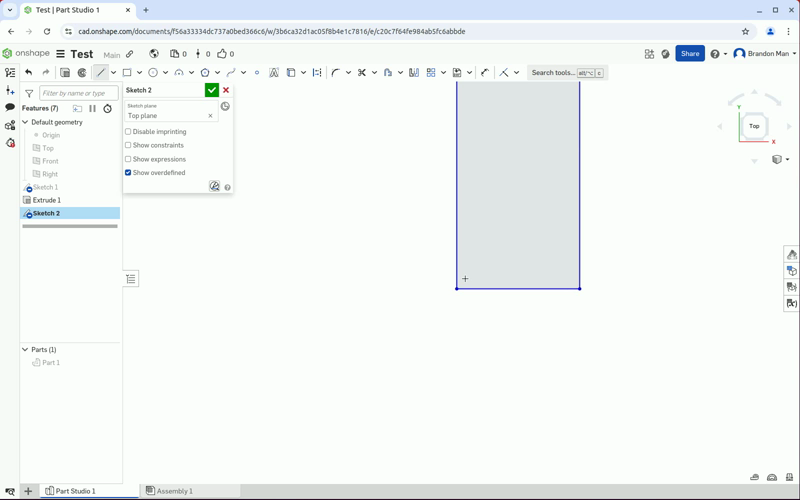
scroll(6)
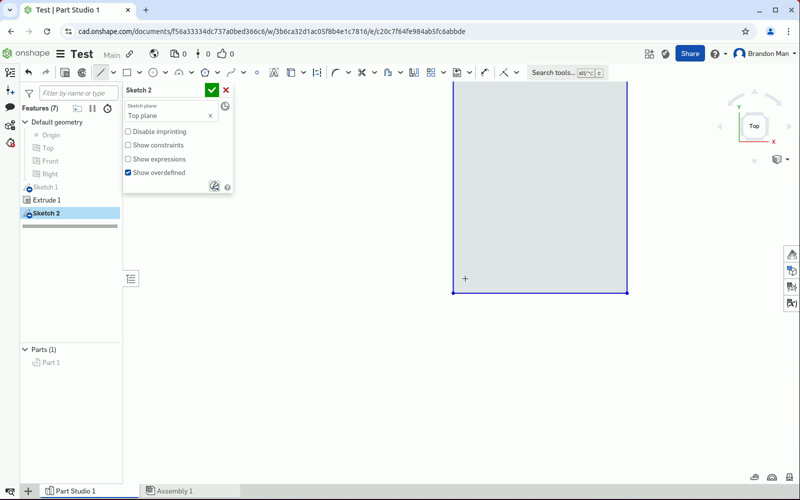
scroll(6)
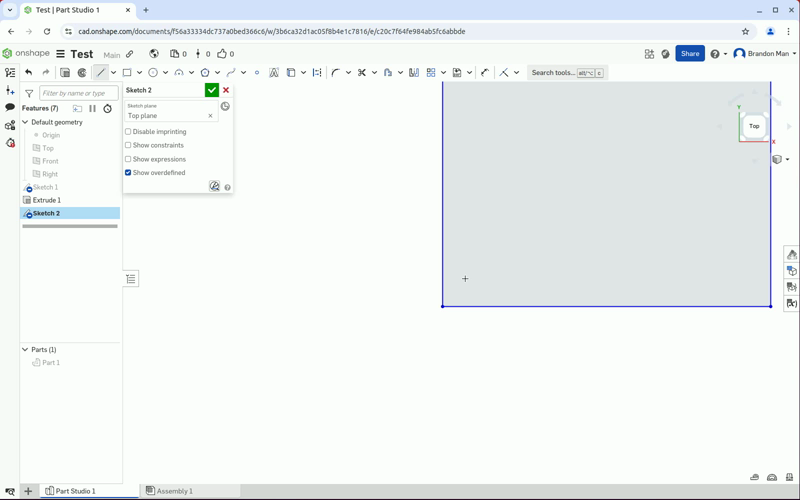
click(465, 278)
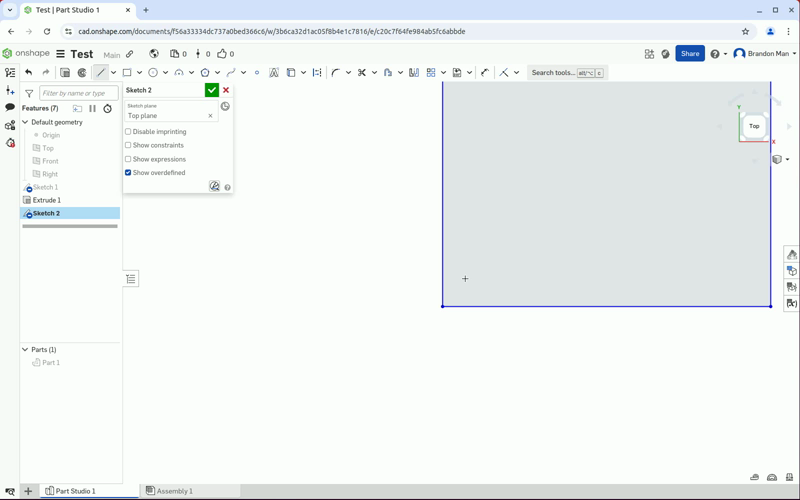
scroll(-6)
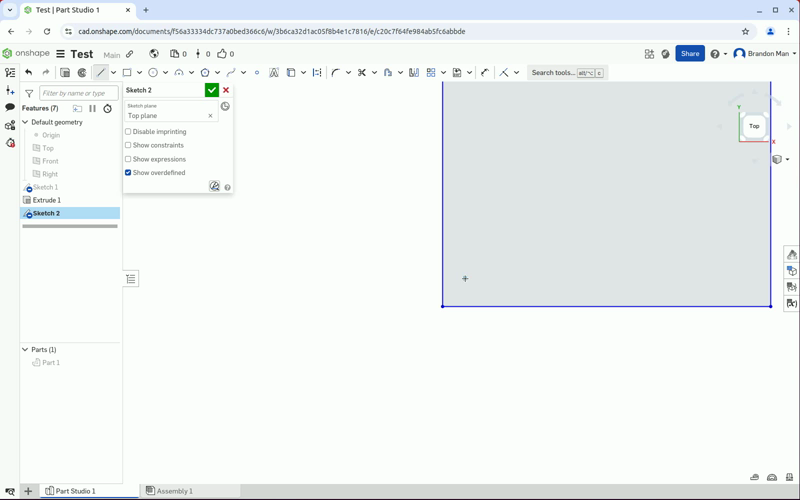
scroll(-6)
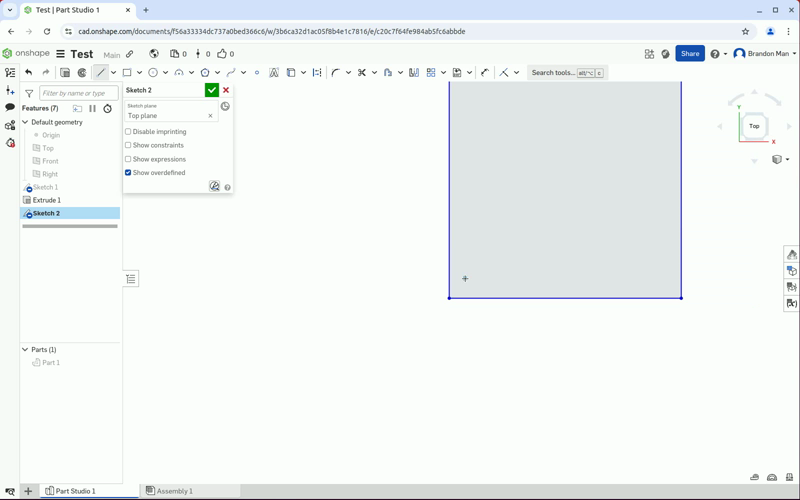
scroll(-6)
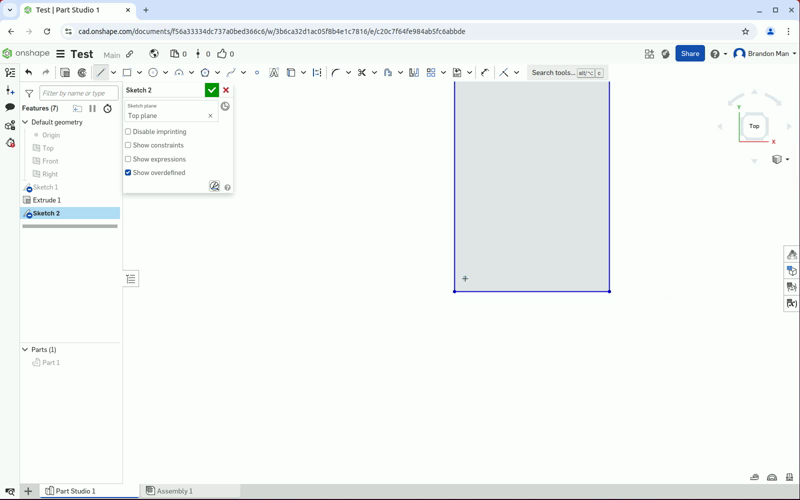
scroll(-6)
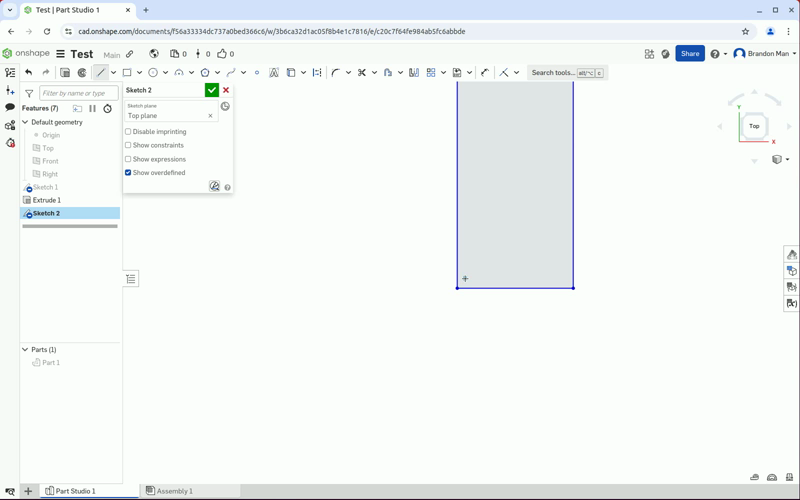
scroll(-6)
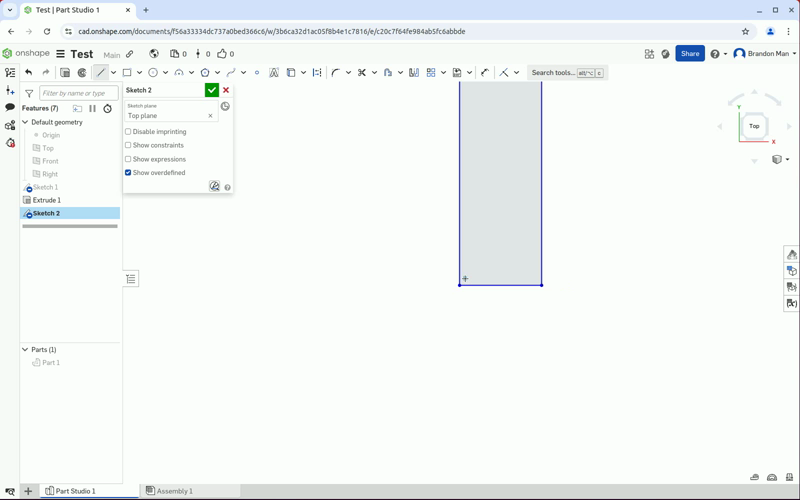
scroll(-6)
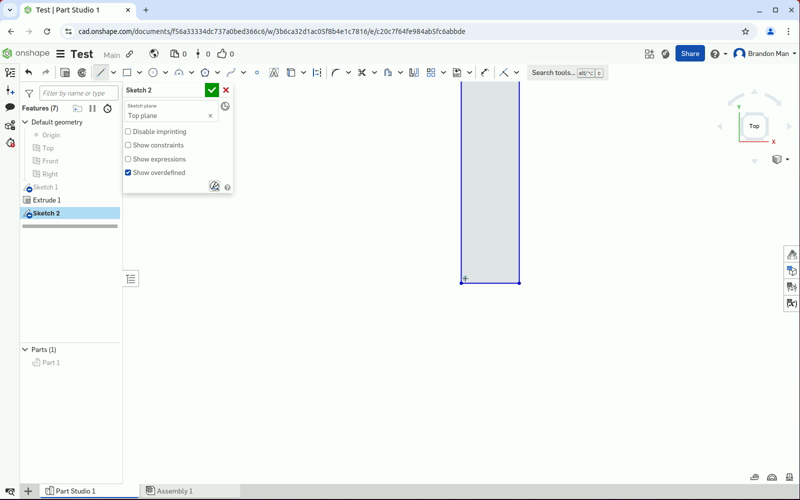
scroll(-6)
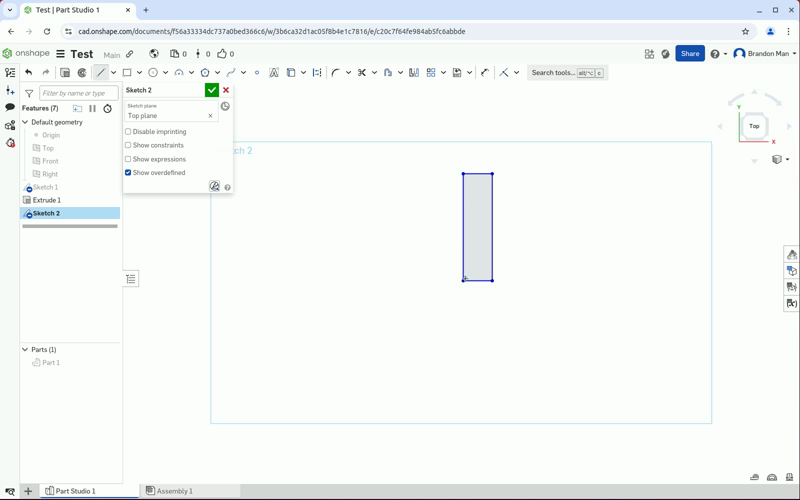
key_up(shift)
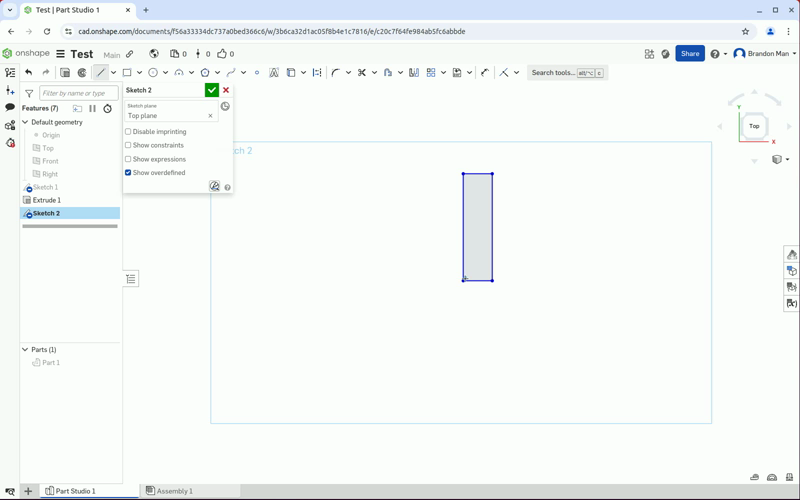
key_down(shift)
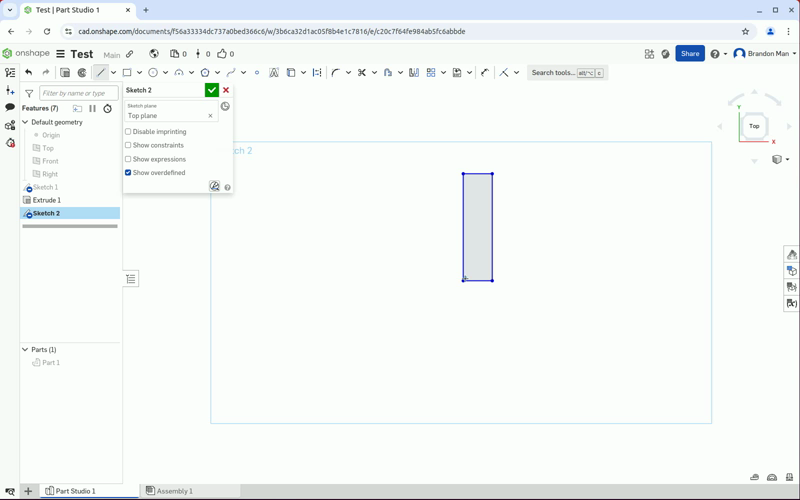
mouse_move(495, 278)
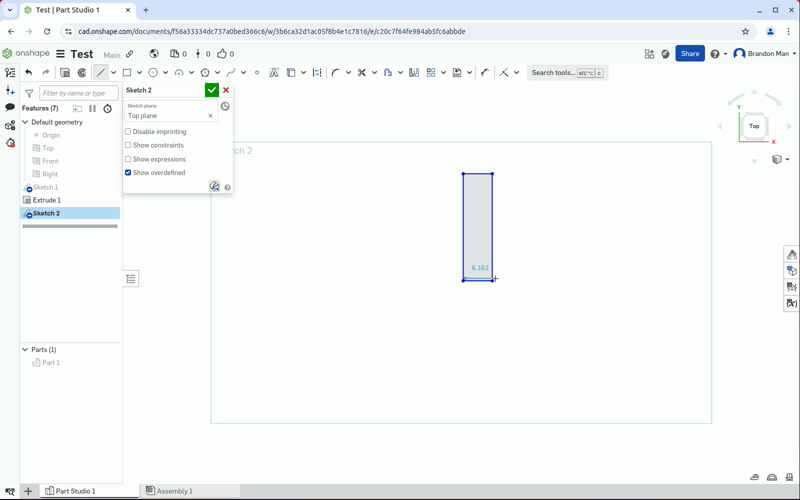
mouse_move(489, 278)
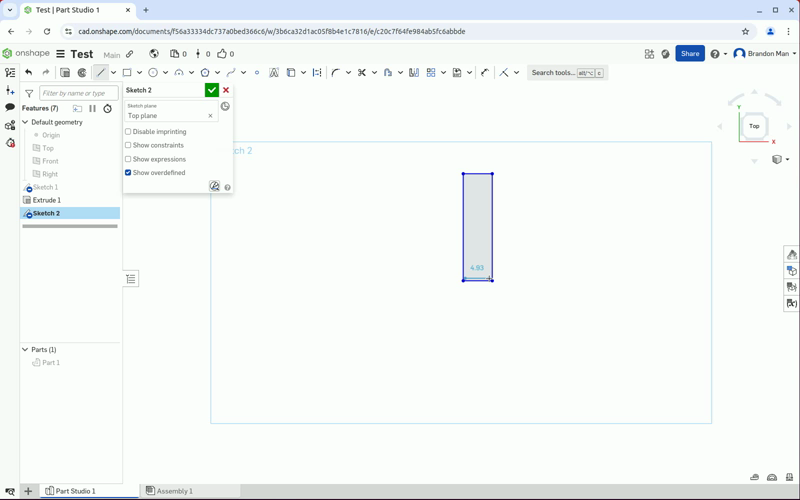
scroll(6)
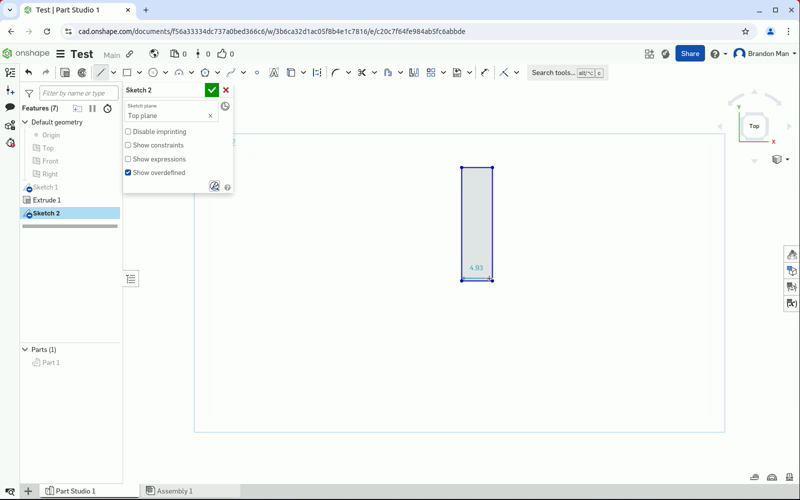
scroll(6)
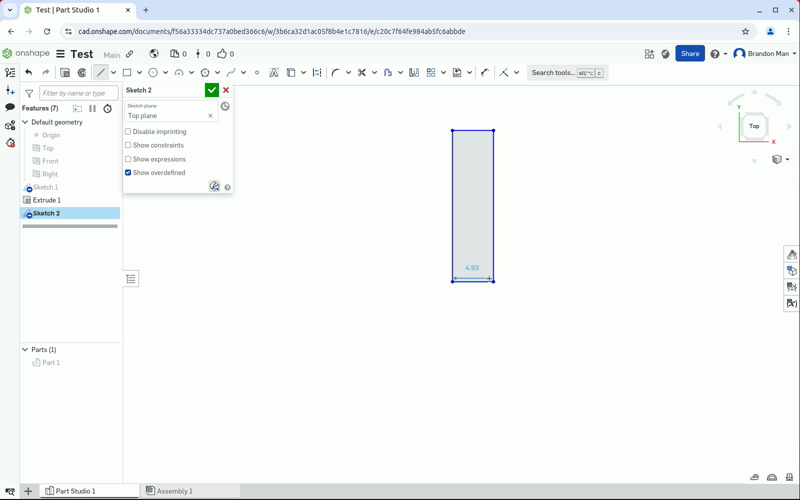
scroll(6)
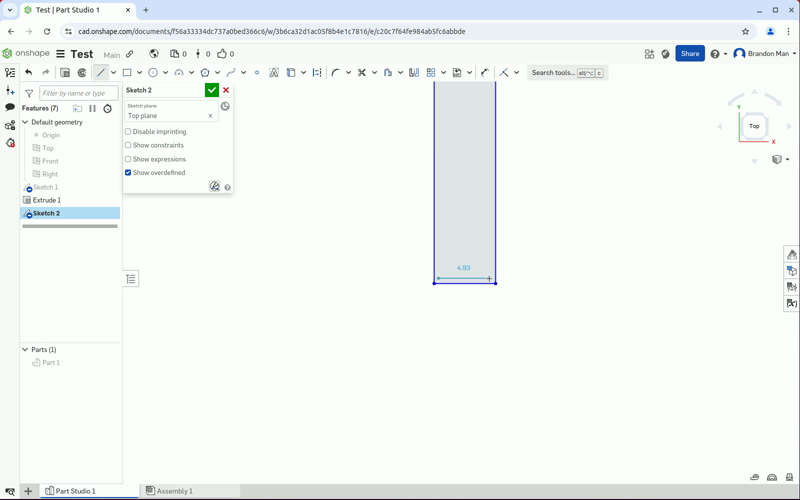
scroll(6)
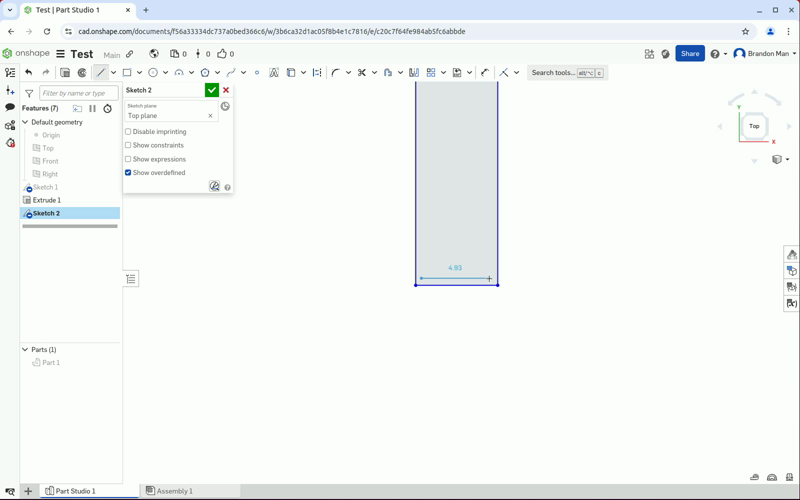
scroll(6)
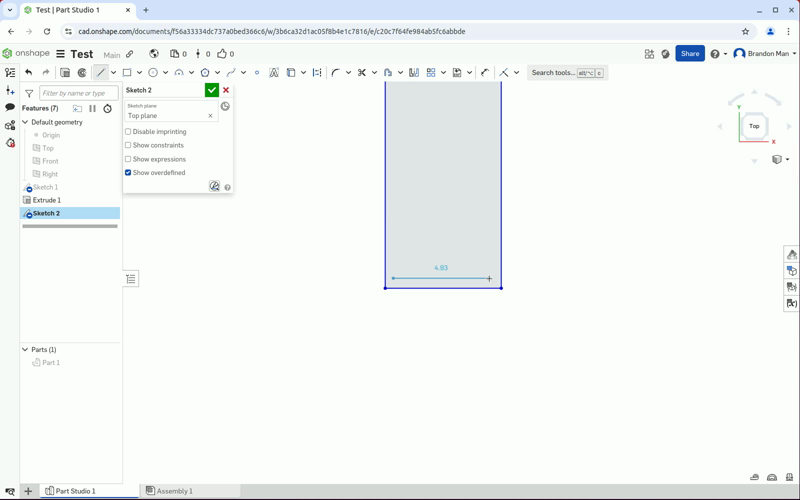
scroll(6)
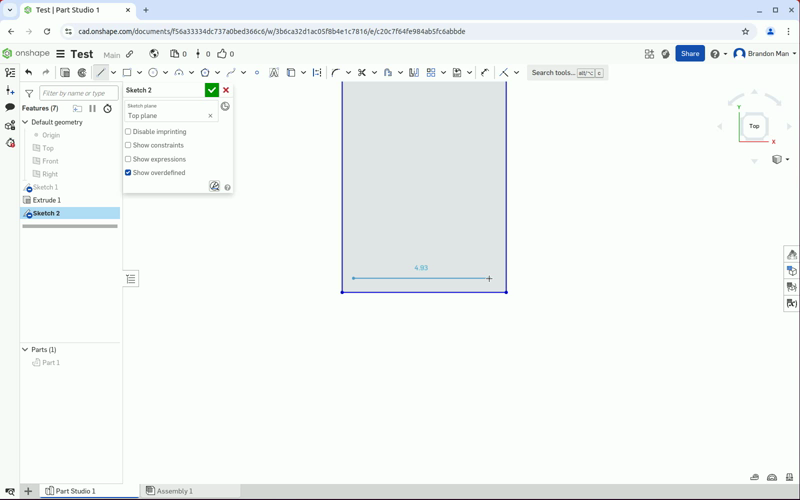
scroll(6)
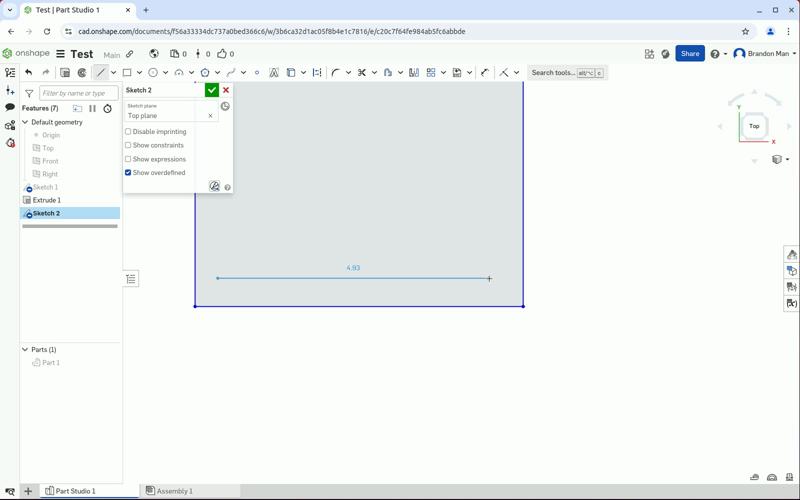
click(489, 278)
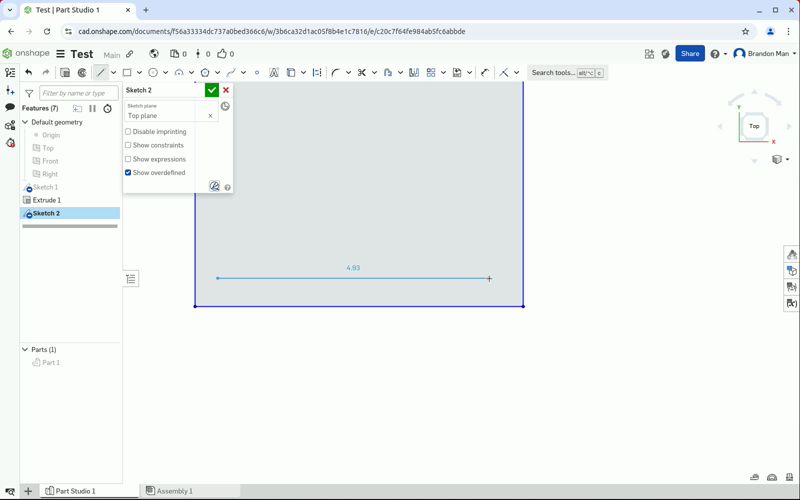
scroll(-6)
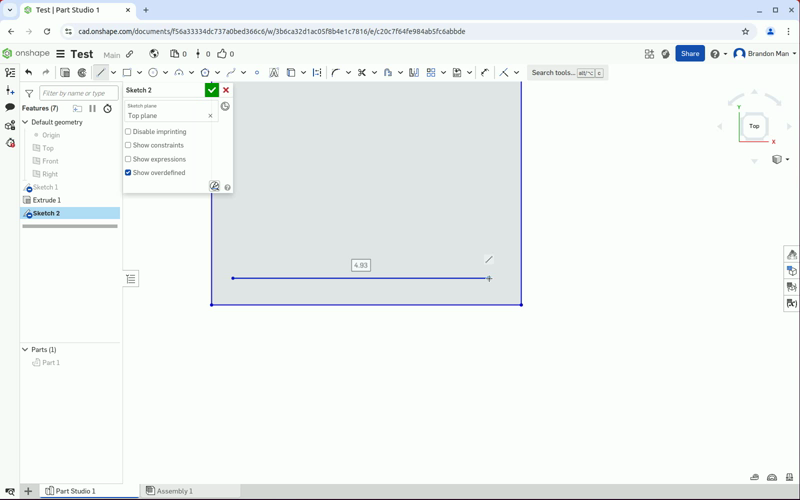
scroll(-6)
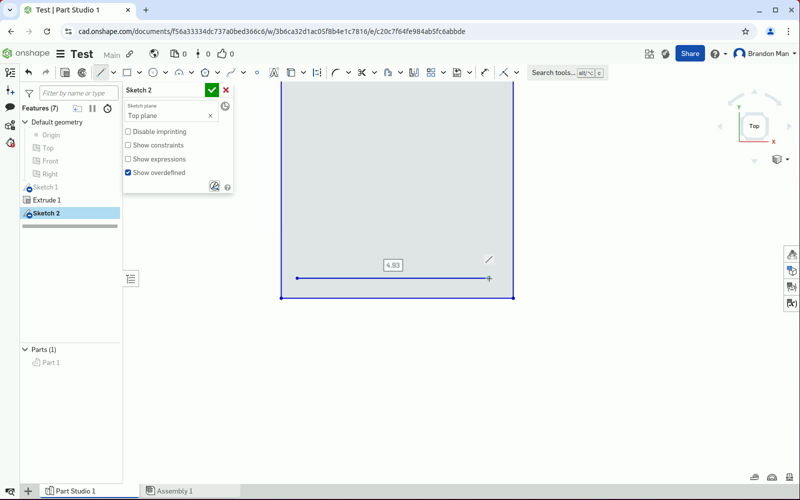
scroll(-6)
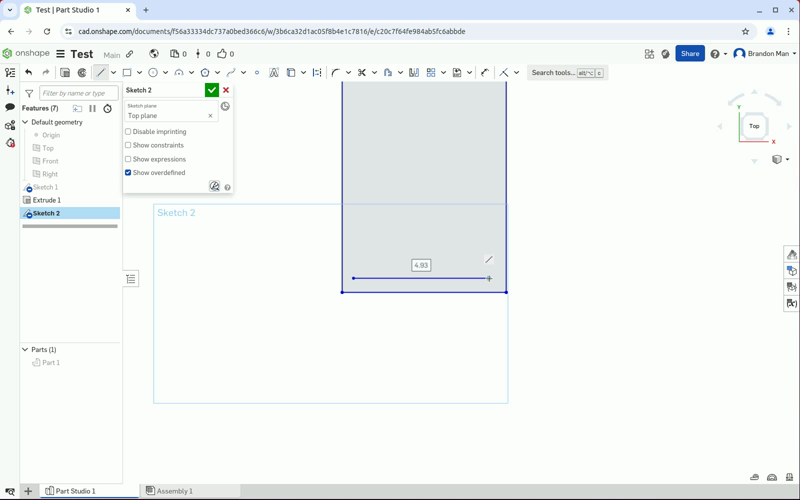
scroll(-6)
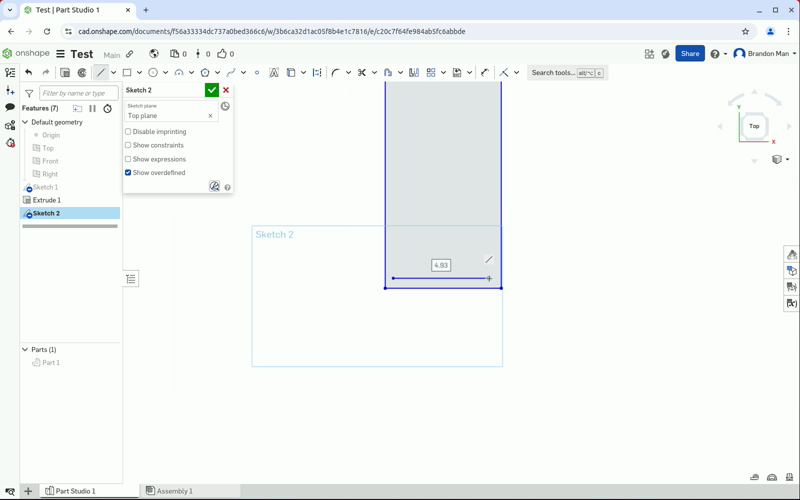
scroll(-6)
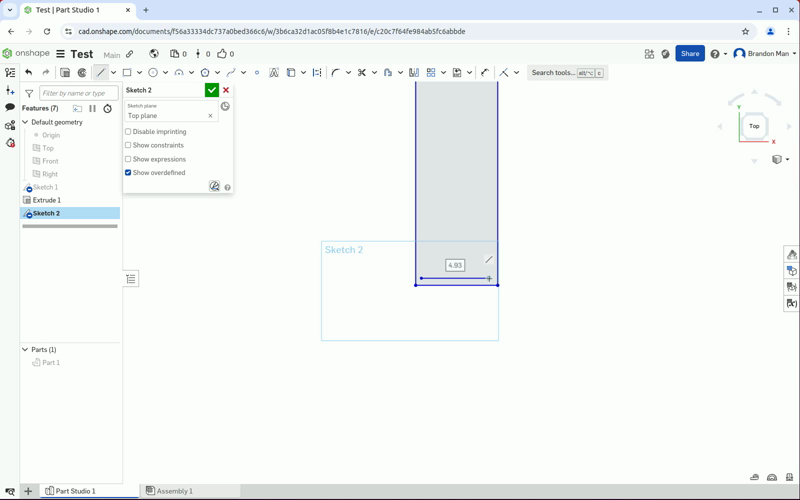
scroll(-6)
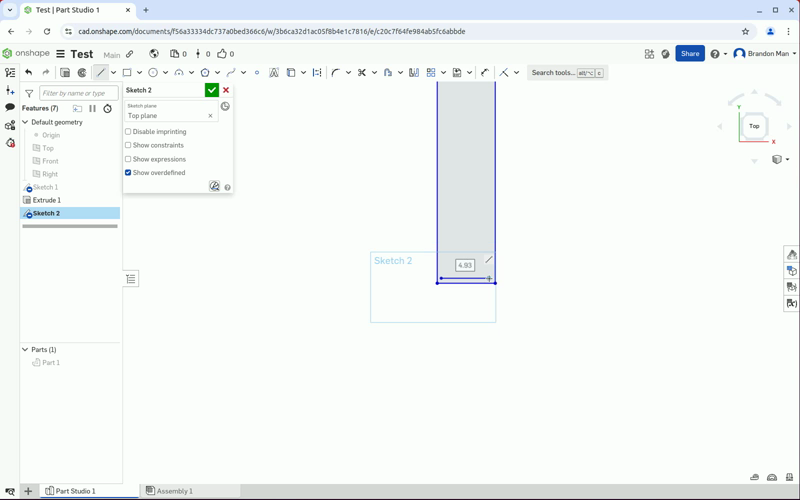
scroll(-6)
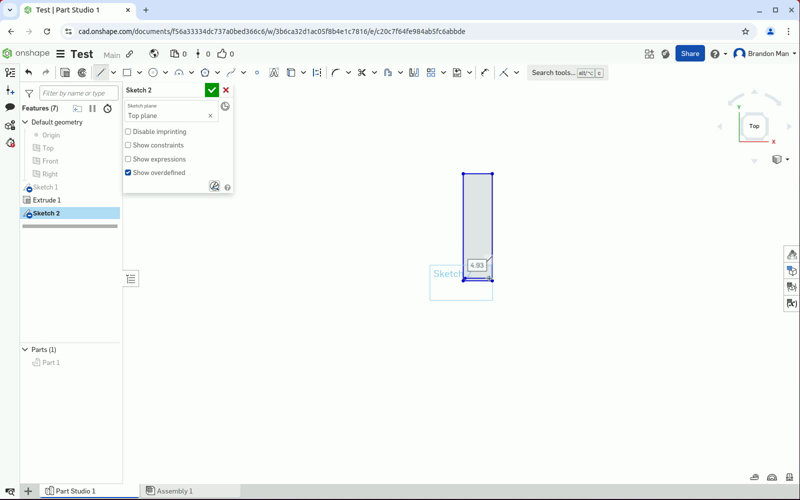
key_up(shift)
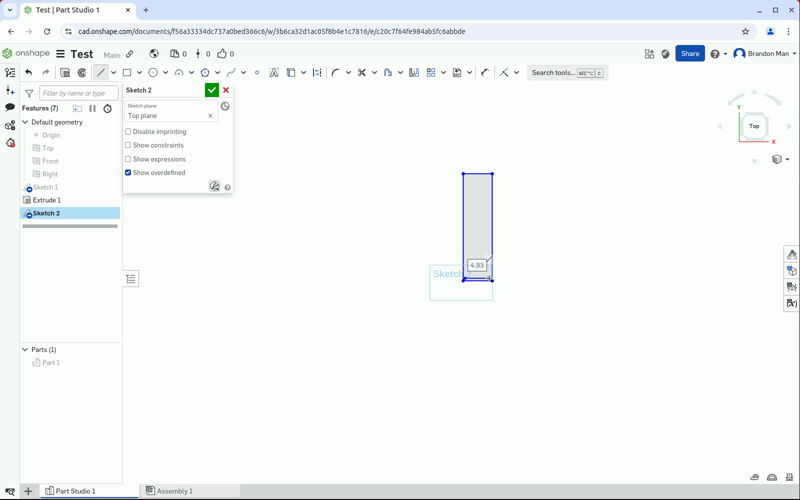
key_down(shift)
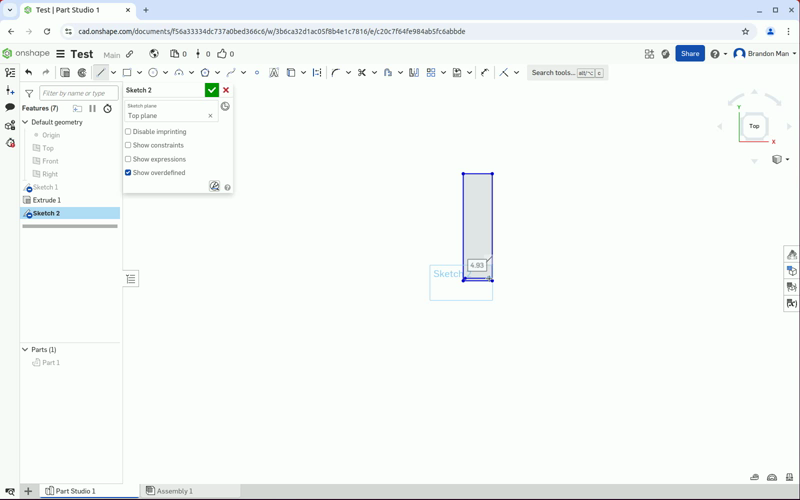
mouse_move(489, 176)
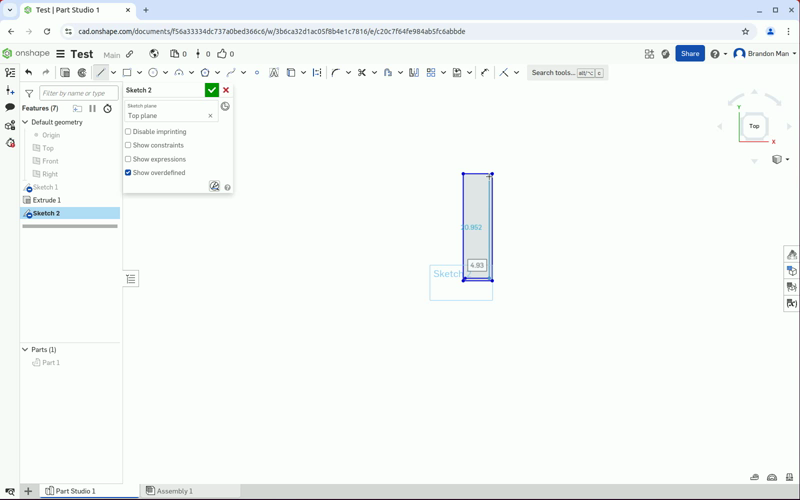
scroll(6)
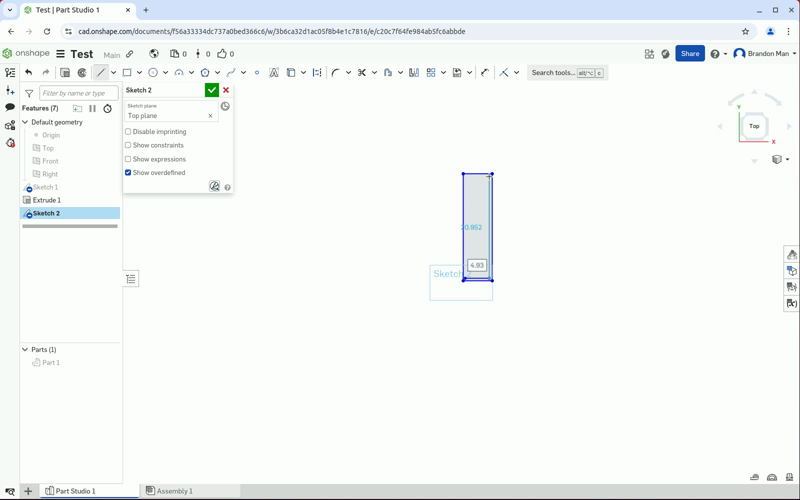
scroll(6)
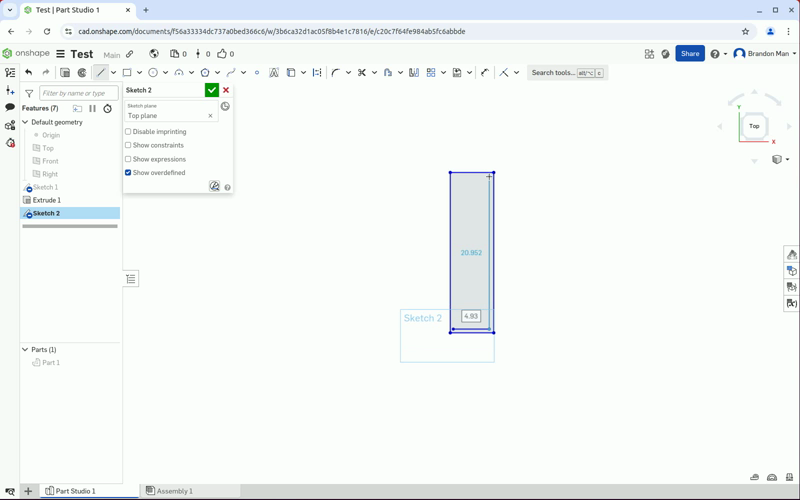
scroll(6)
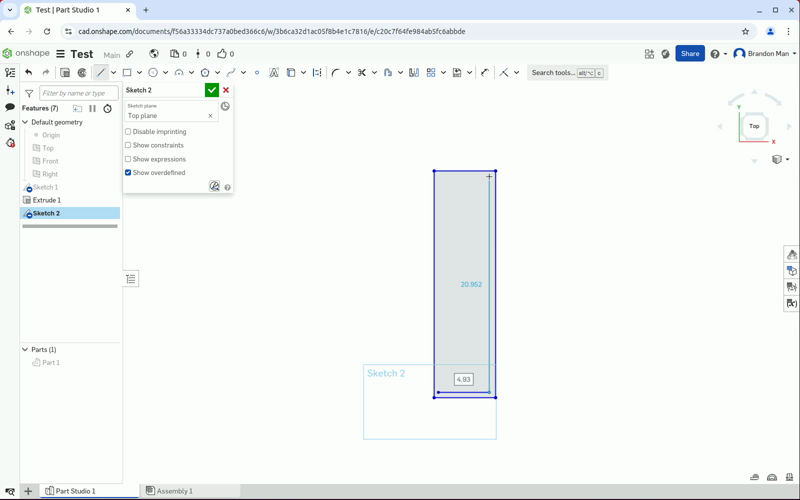
scroll(6)
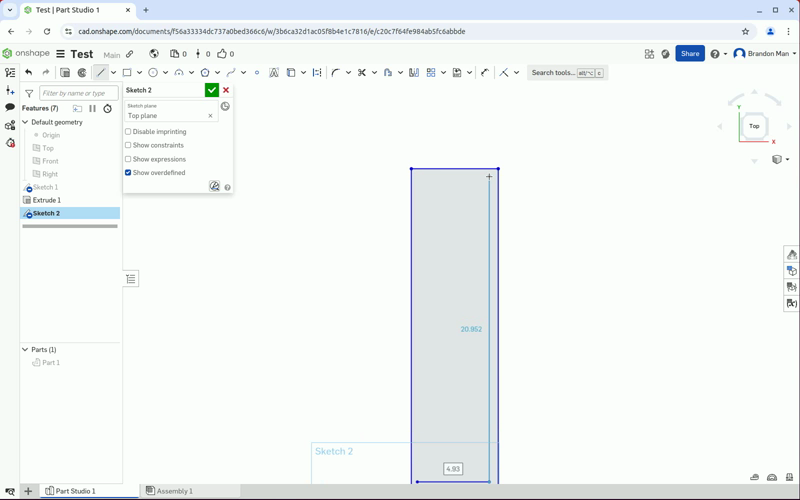
scroll(6)
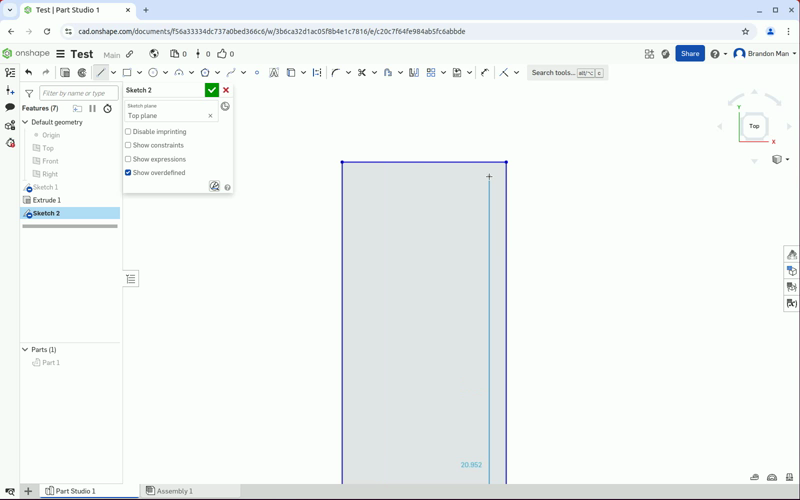
scroll(6)
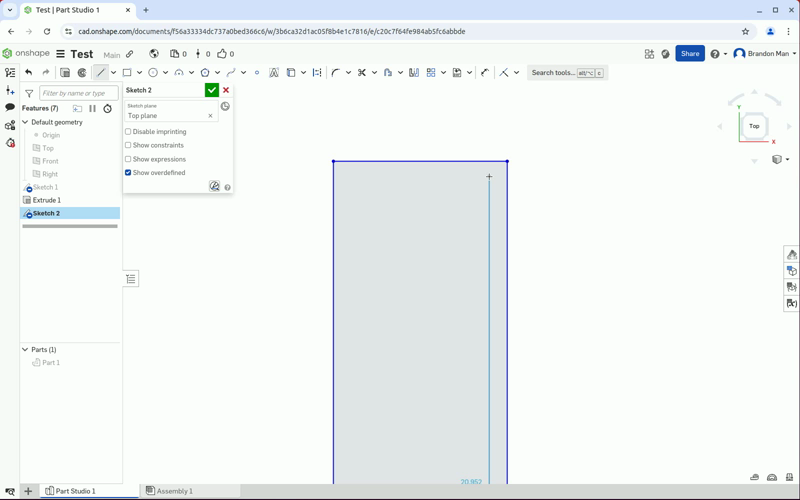
scroll(6)
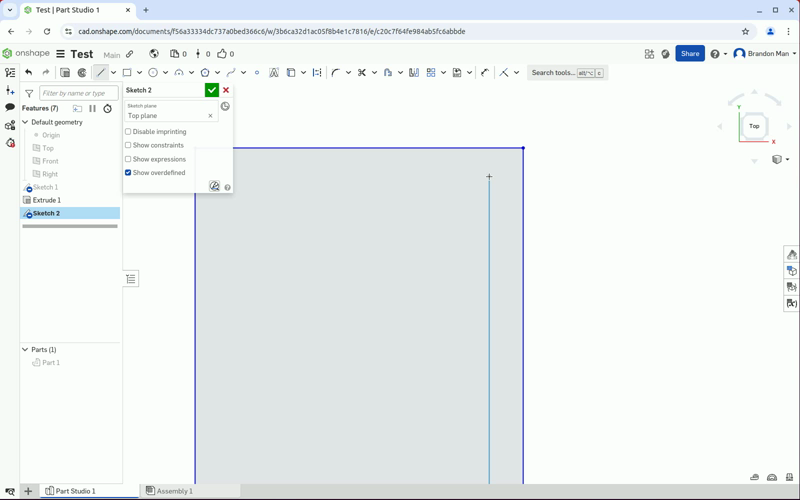
click(489, 176)
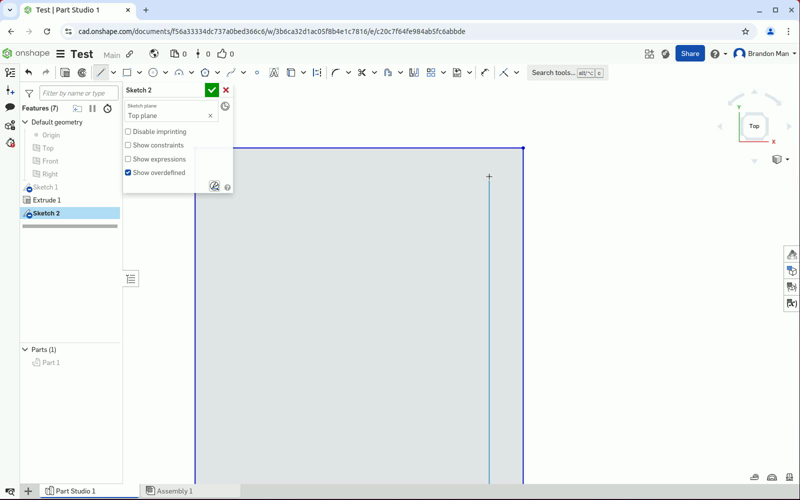
scroll(-6)
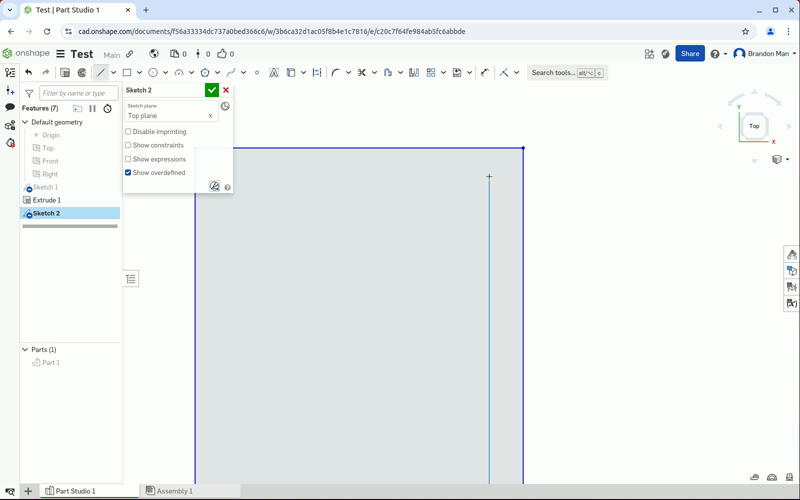
scroll(-6)
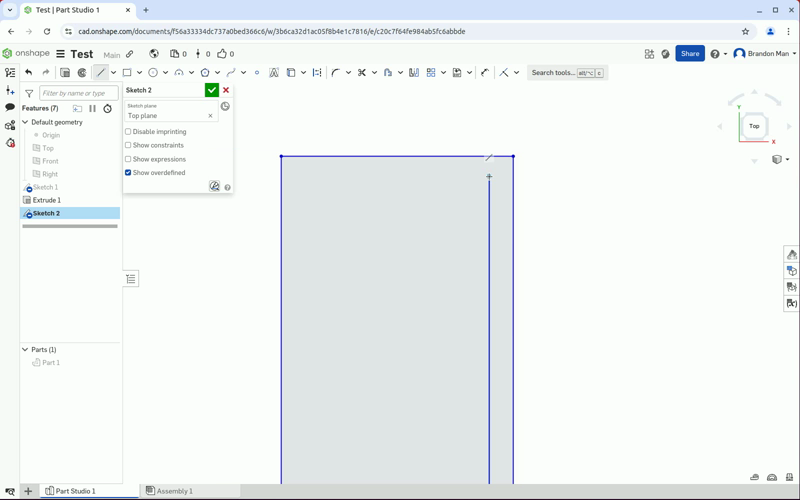
scroll(-6)
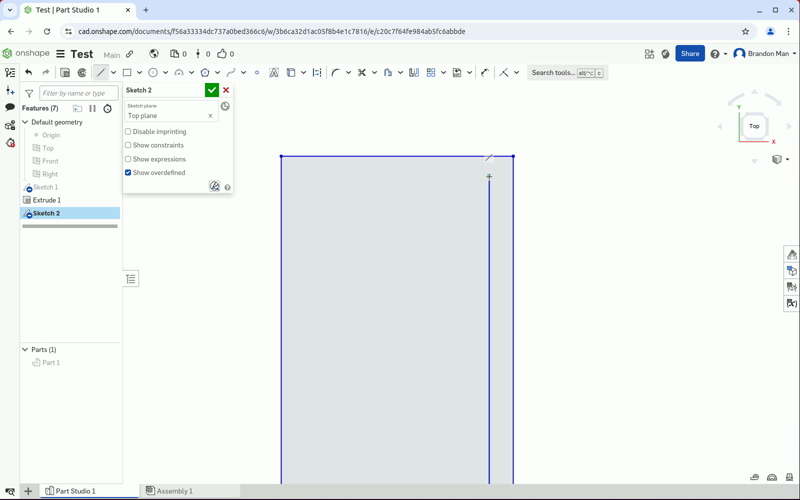
scroll(-6)
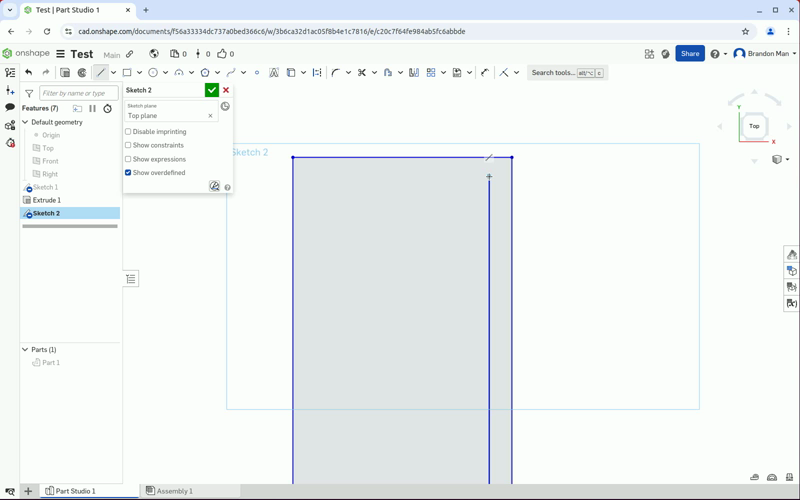
scroll(-6)
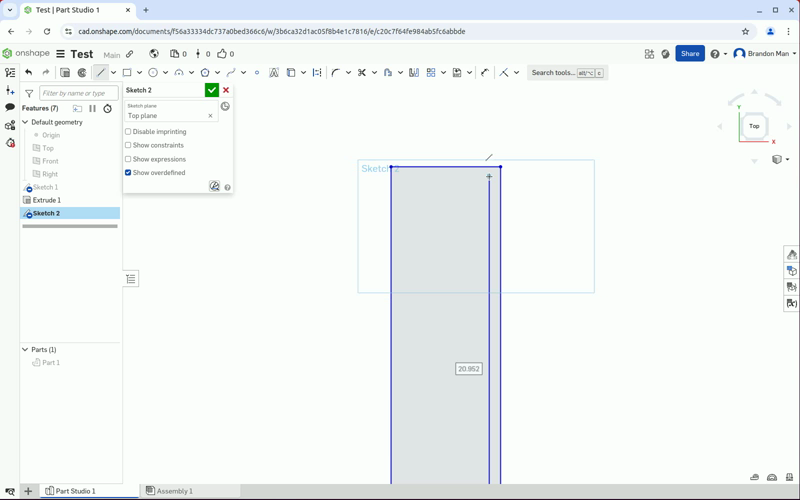
scroll(-6)
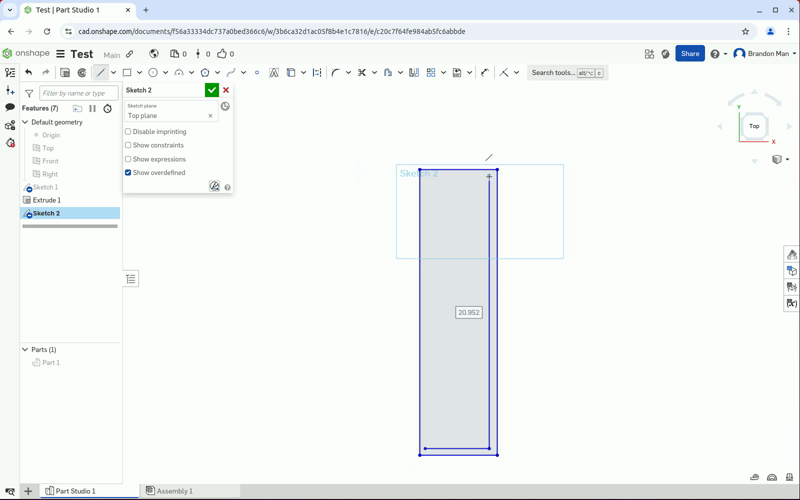
scroll(-6)
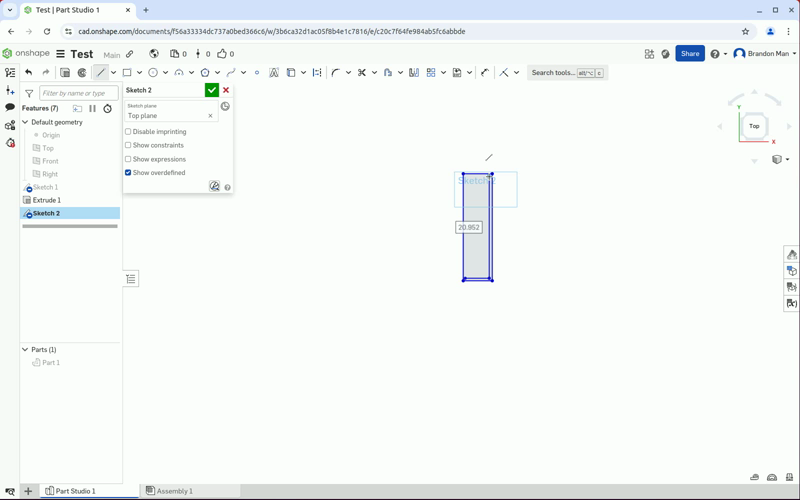
key_up(shift)
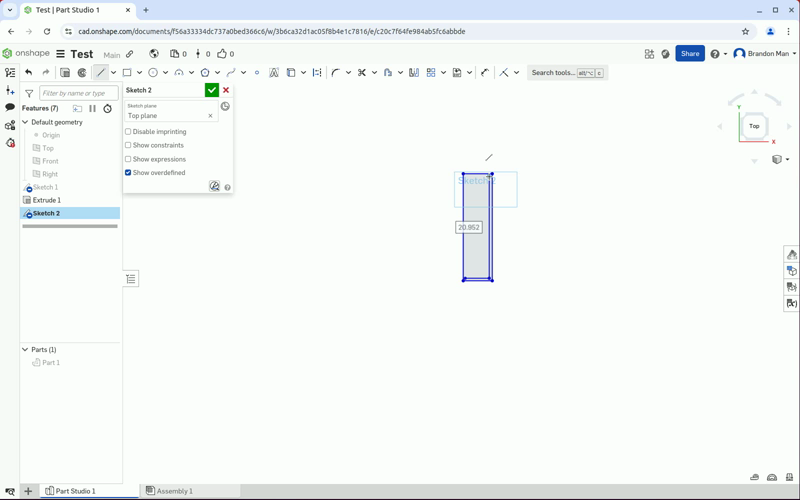
key_down(shift)
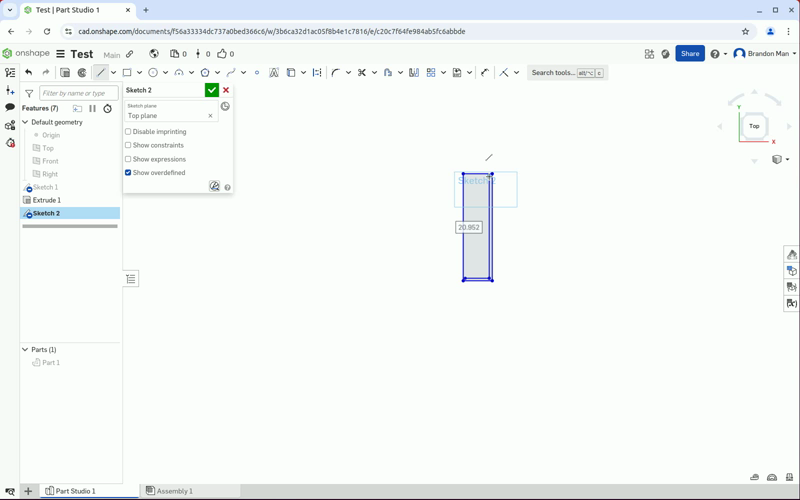
mouse_move(519, 176)
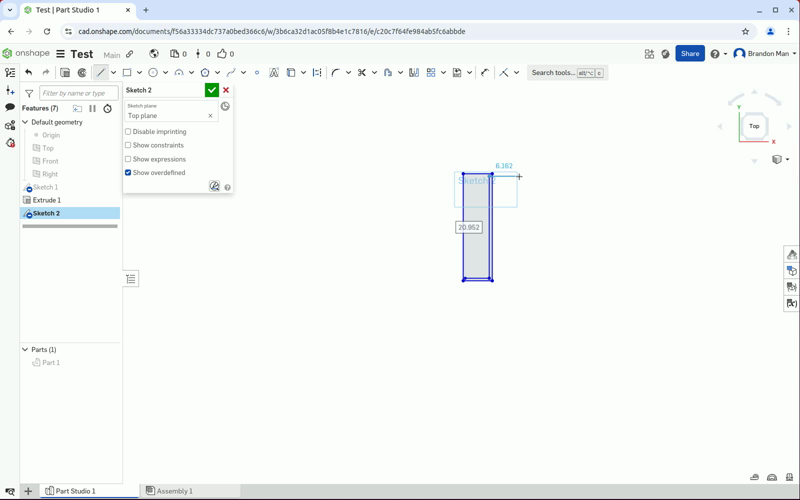
mouse_move(465, 176)
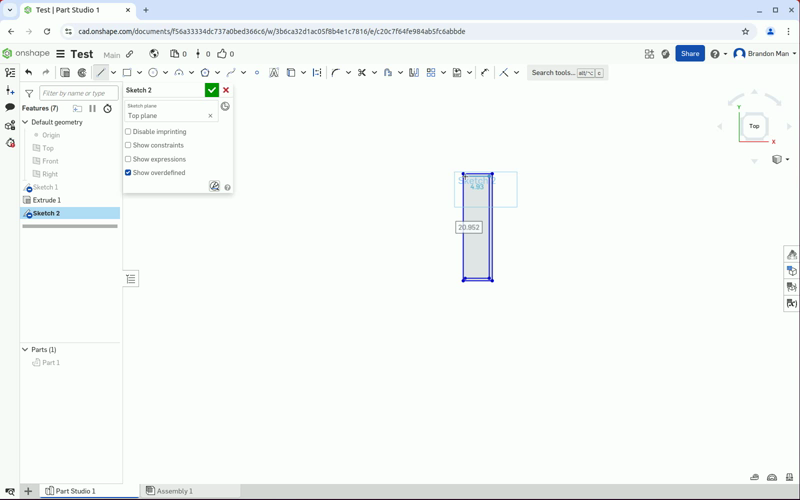
scroll(6)
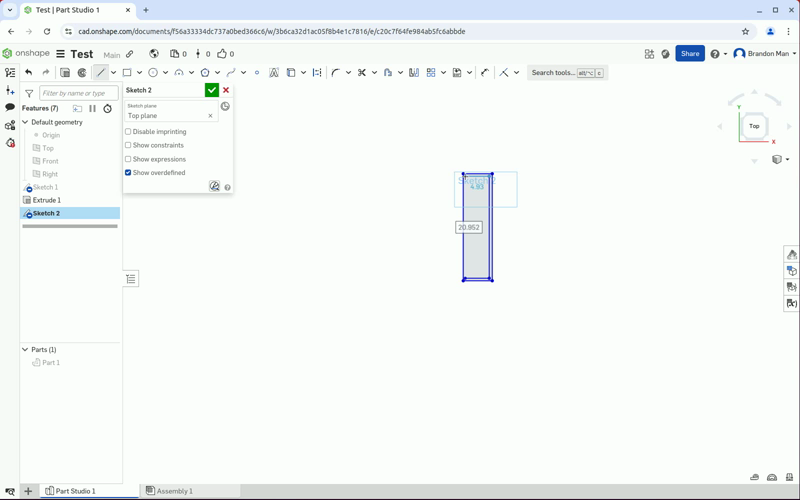
scroll(6)
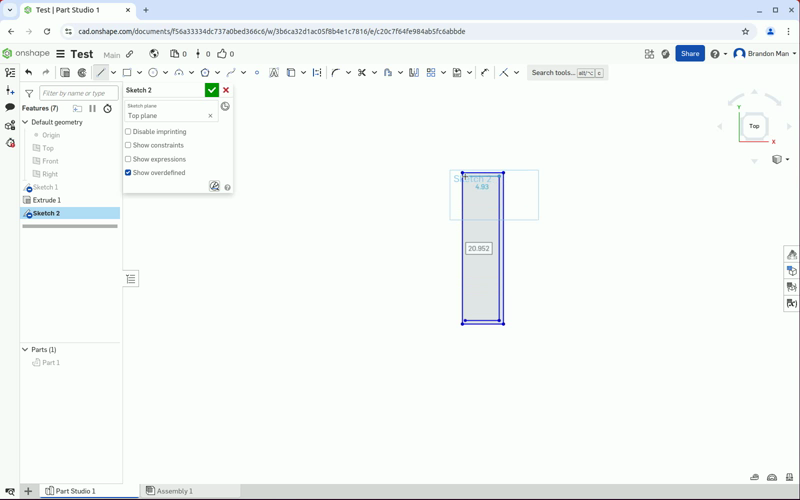
scroll(6)
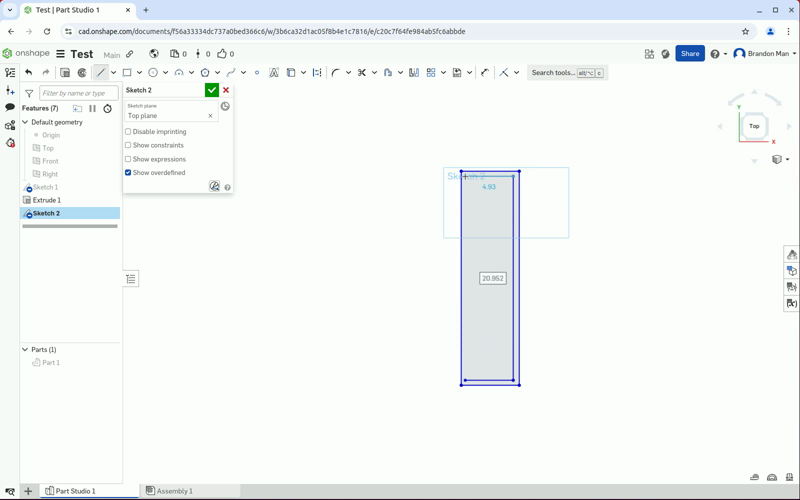
scroll(6)
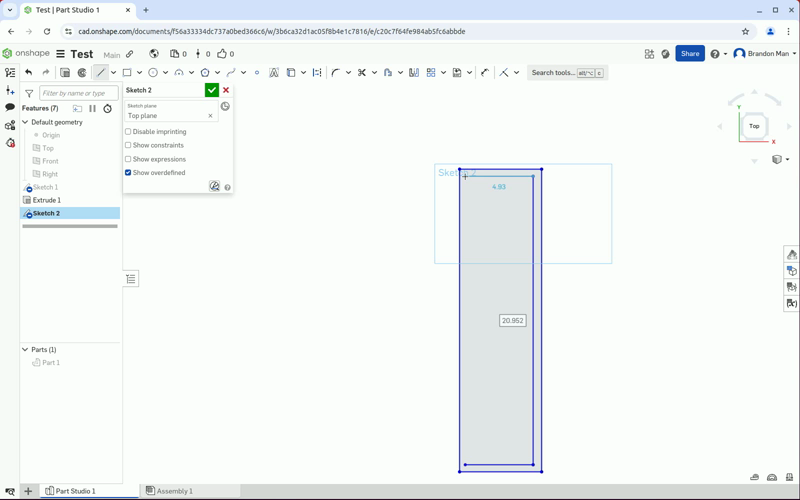
scroll(6)
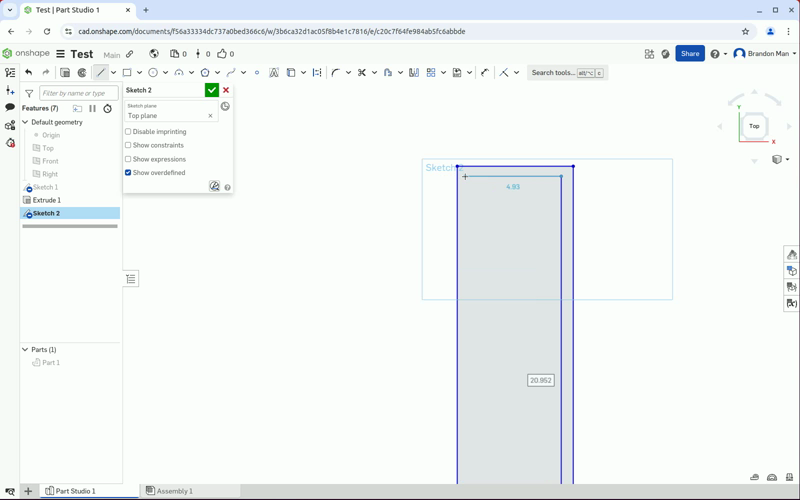
scroll(6)
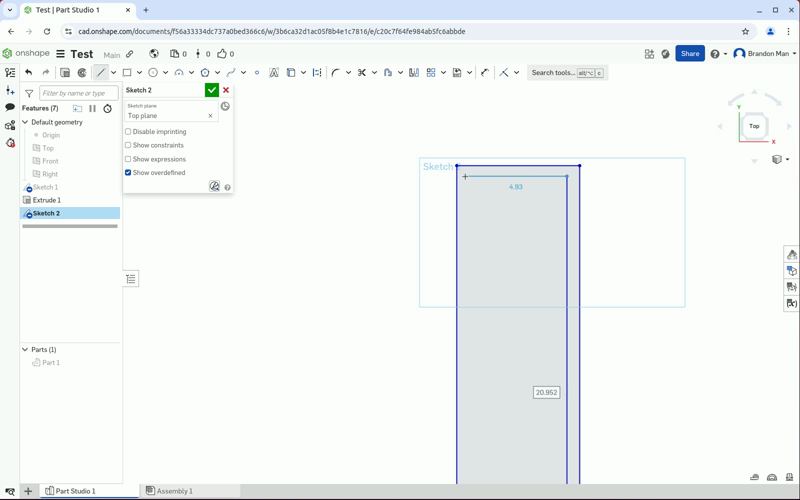
scroll(6)
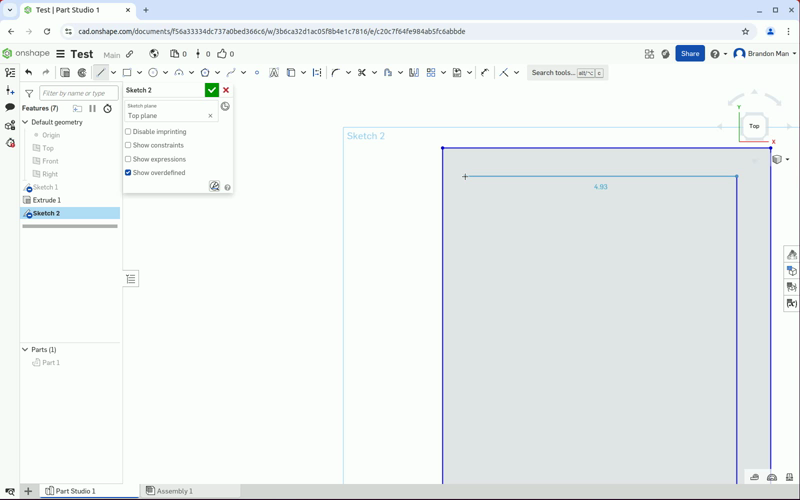
click(465, 176)
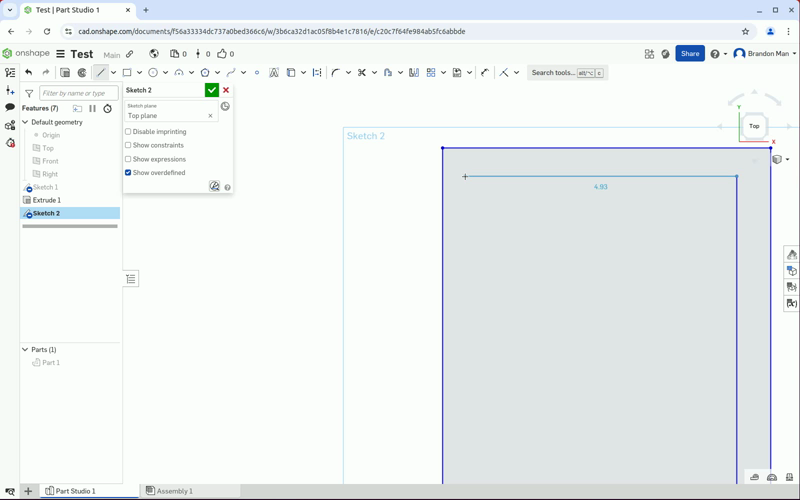
scroll(-6)
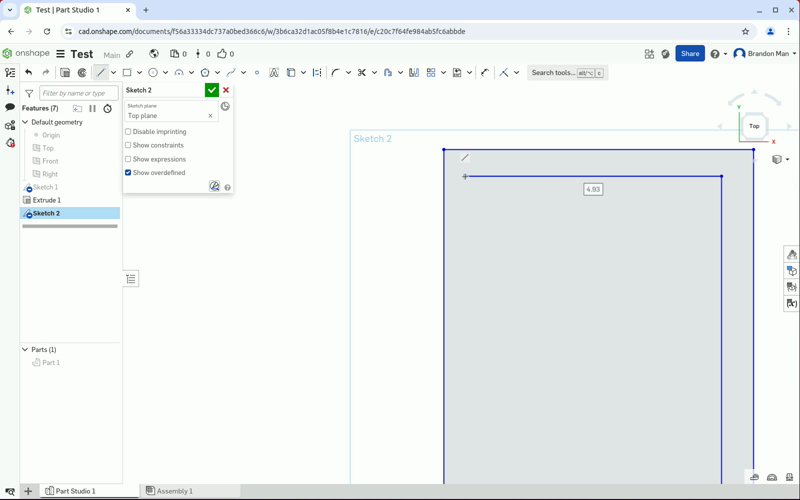
scroll(-6)
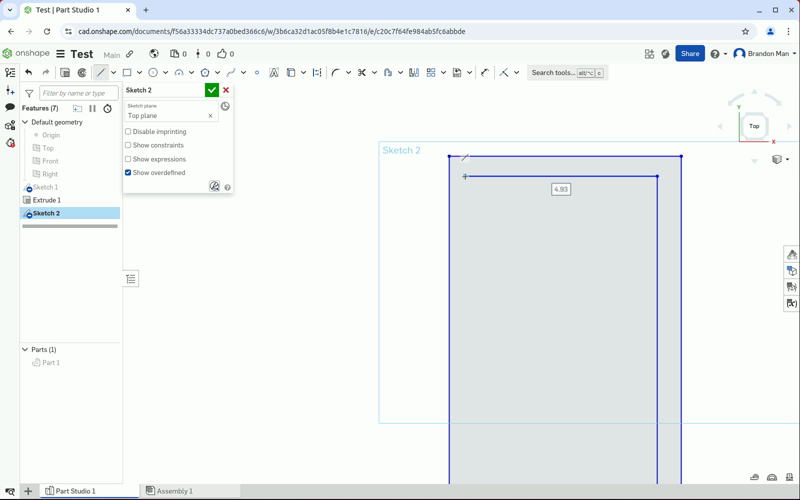
scroll(-6)
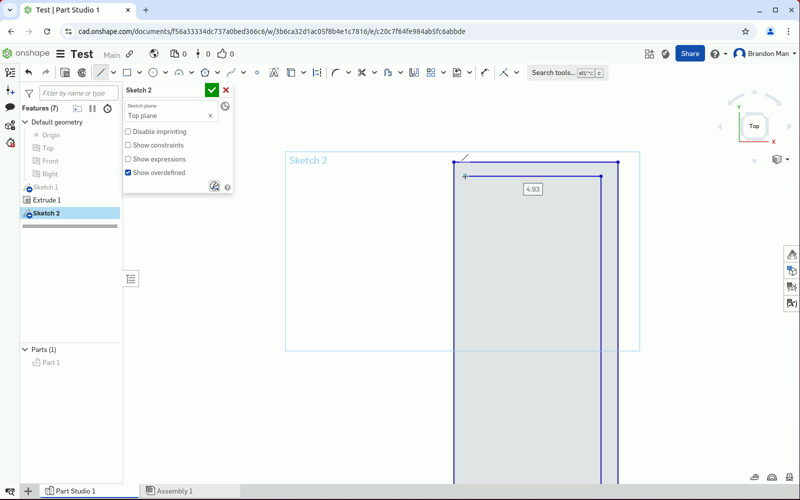
scroll(-6)
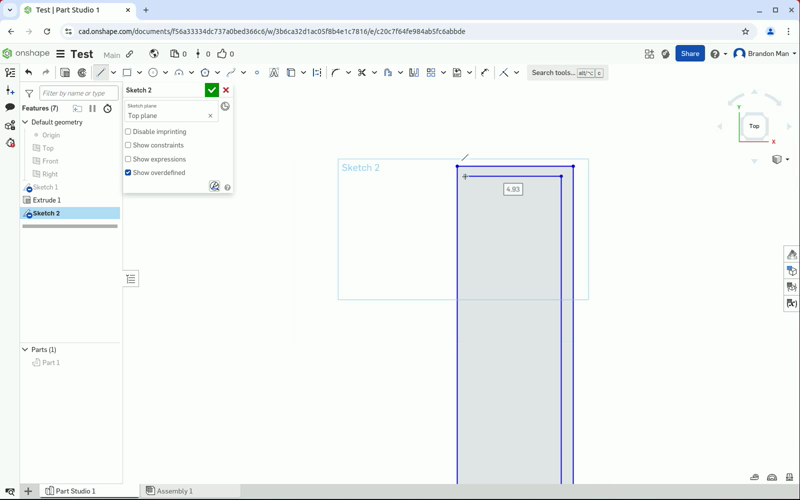
scroll(-6)
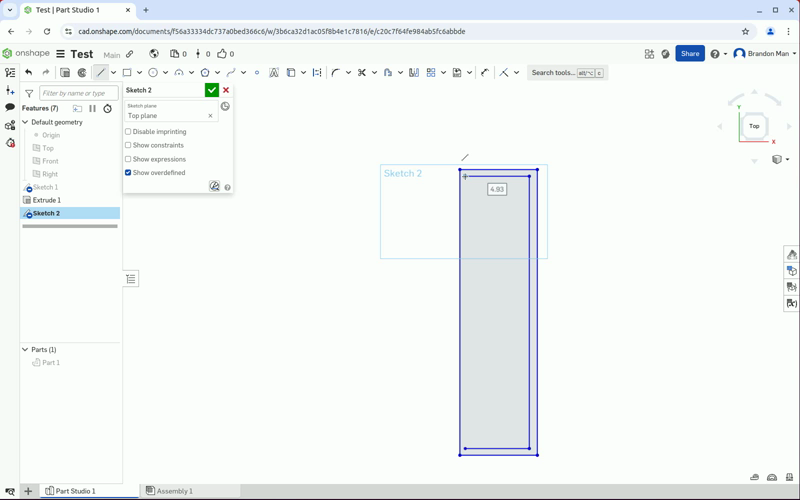
scroll(-6)
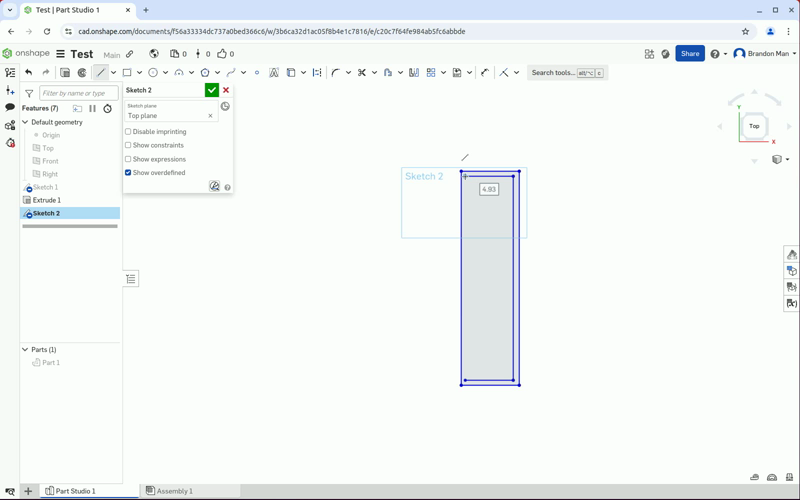
scroll(-6)
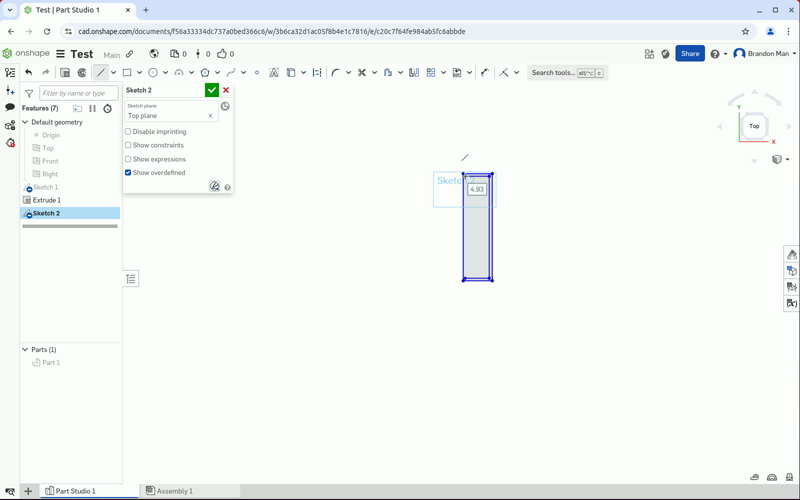
key_up(shift)
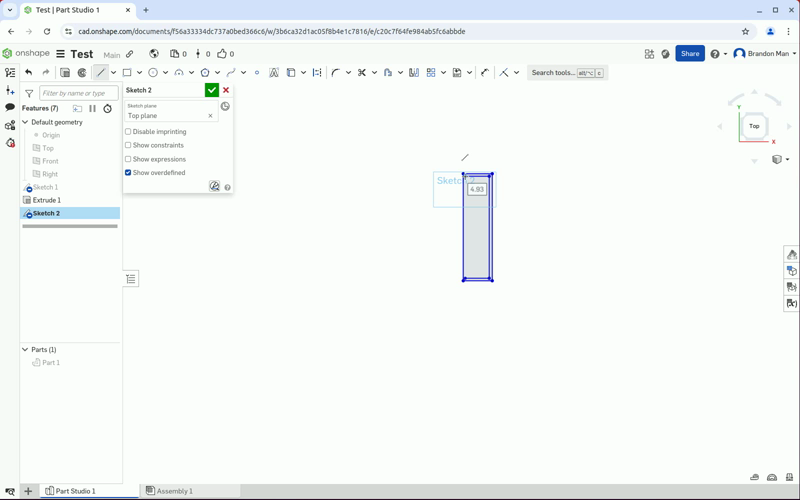
key_down(shift)
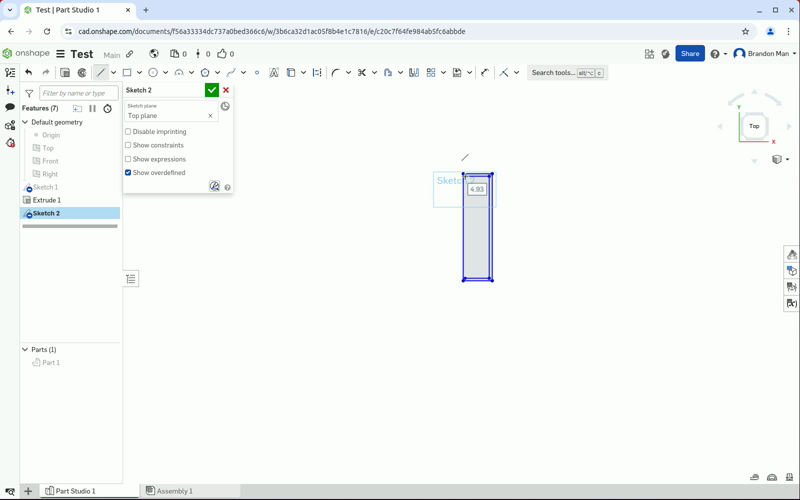
mouse_move(465, 278)
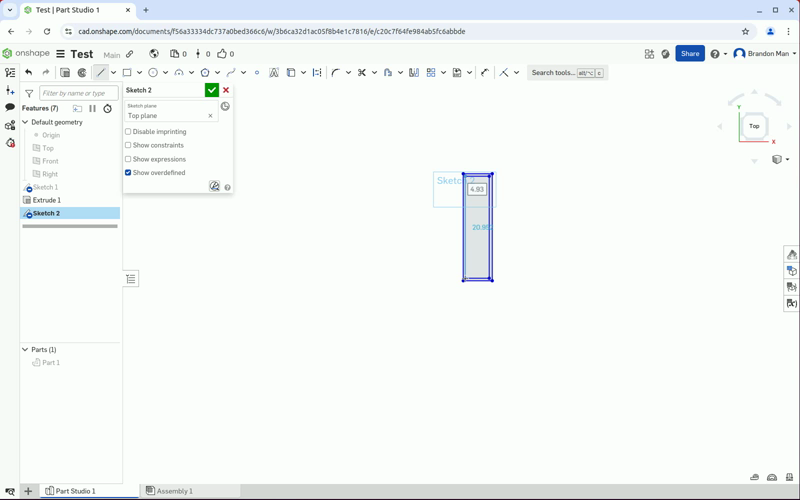
scroll(6)
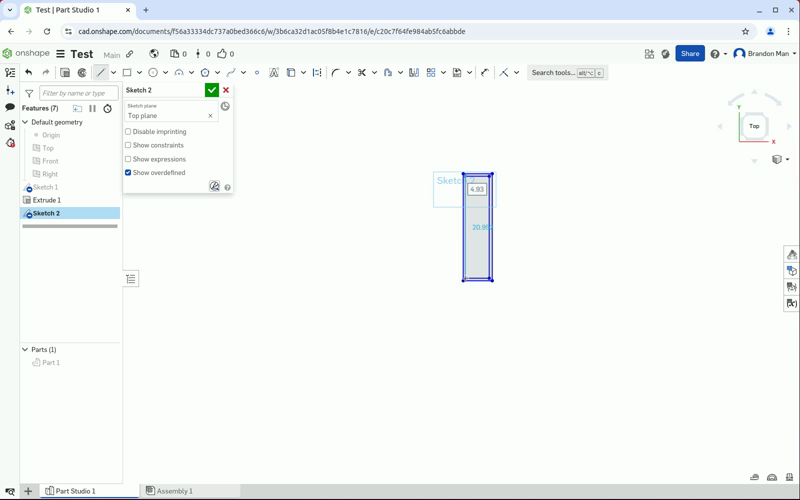
scroll(6)
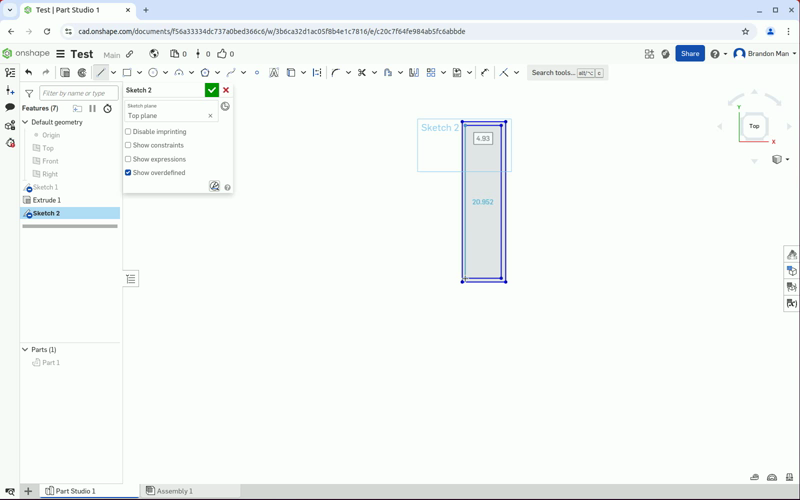
scroll(6)
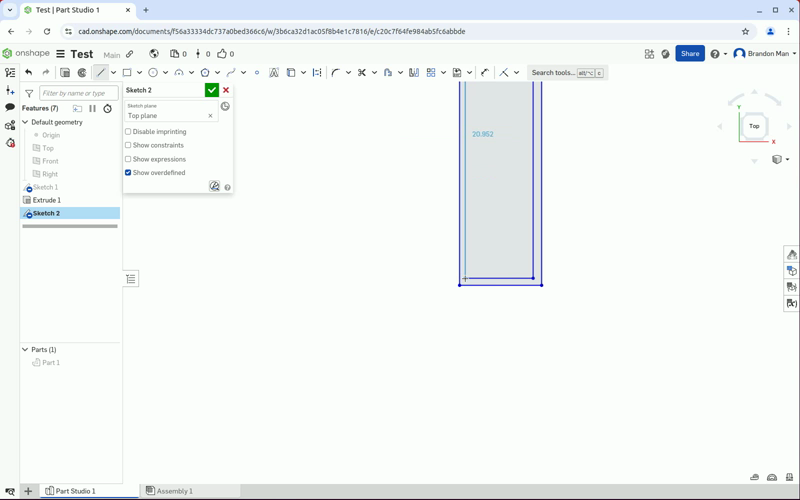
scroll(6)
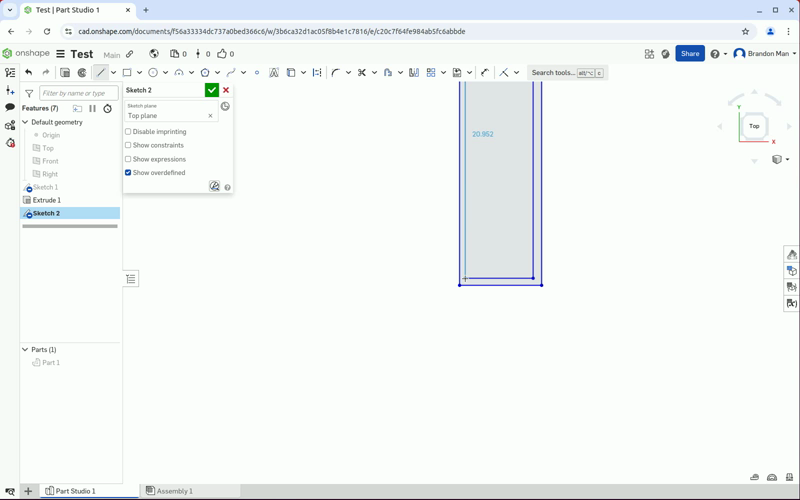
scroll(6)
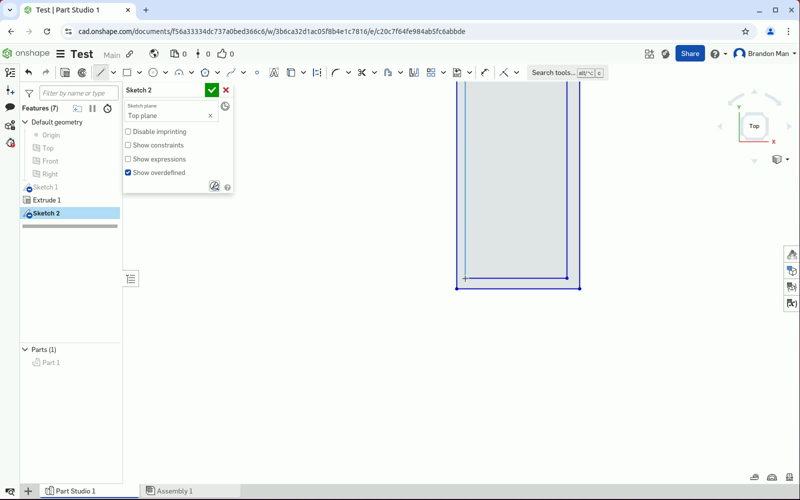
scroll(6)
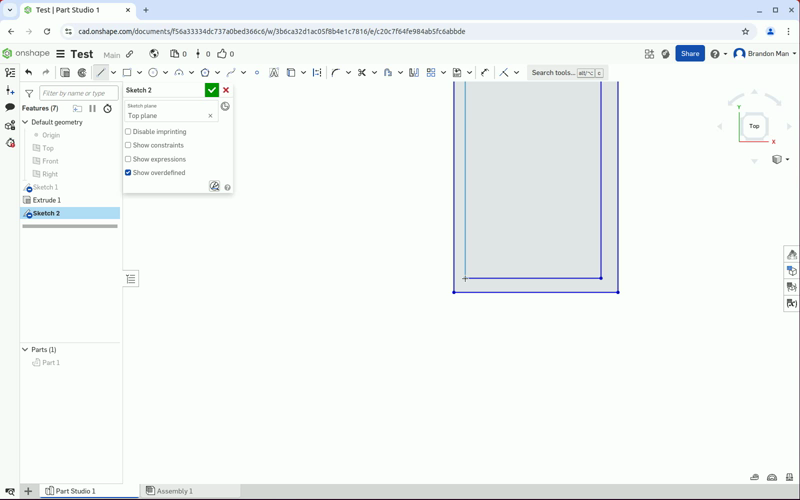
scroll(6)
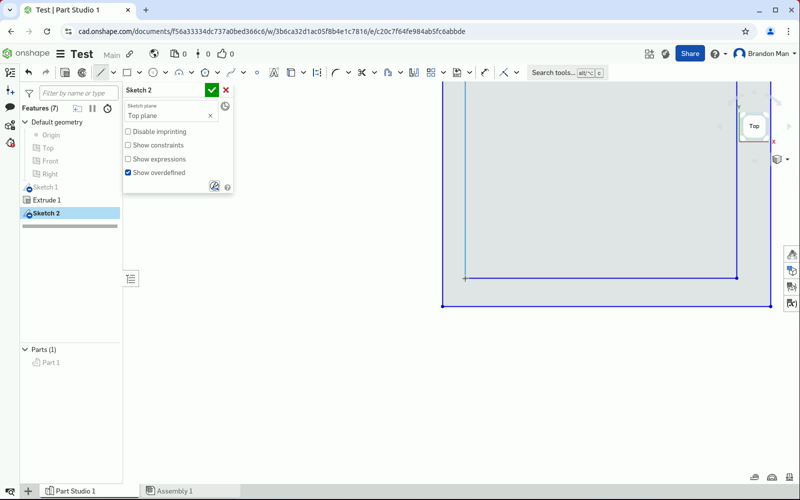
key_up(shift)
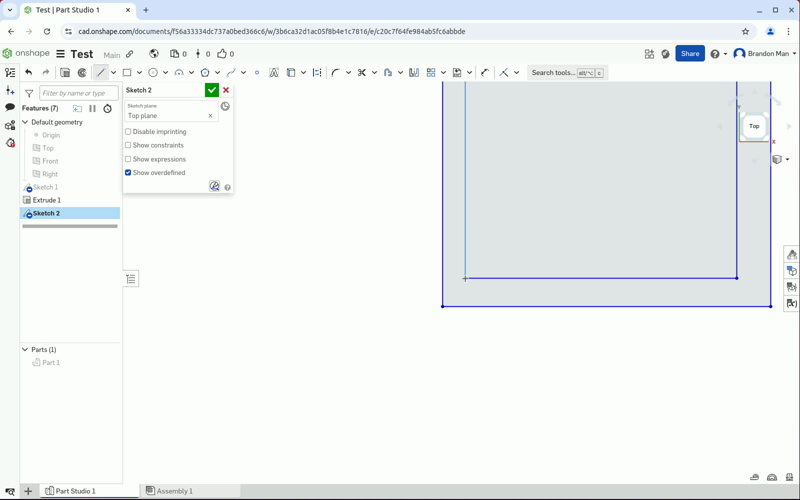
click(465, 278)
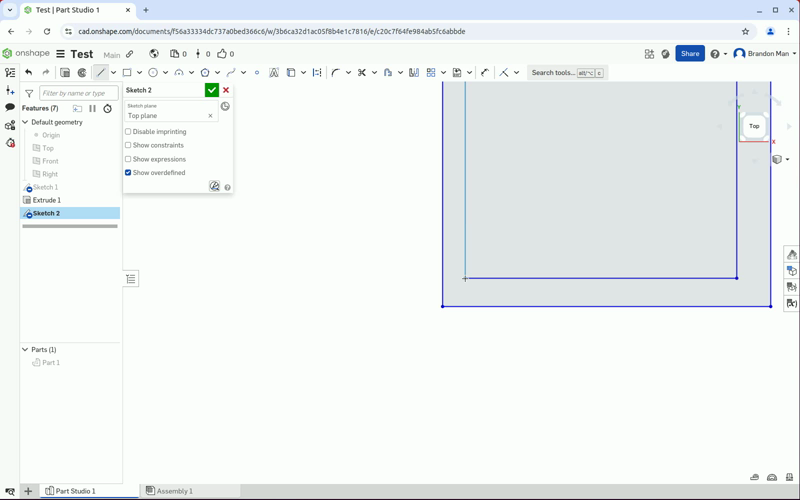
scroll(-6)
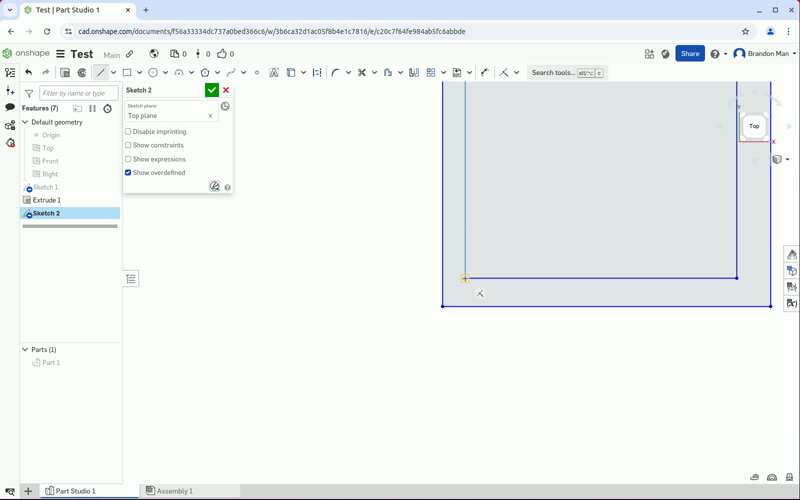
scroll(-6)
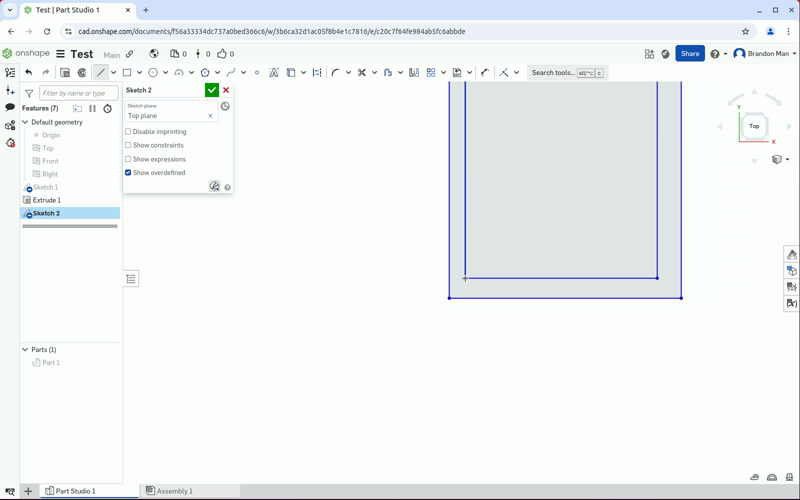
scroll(-6)
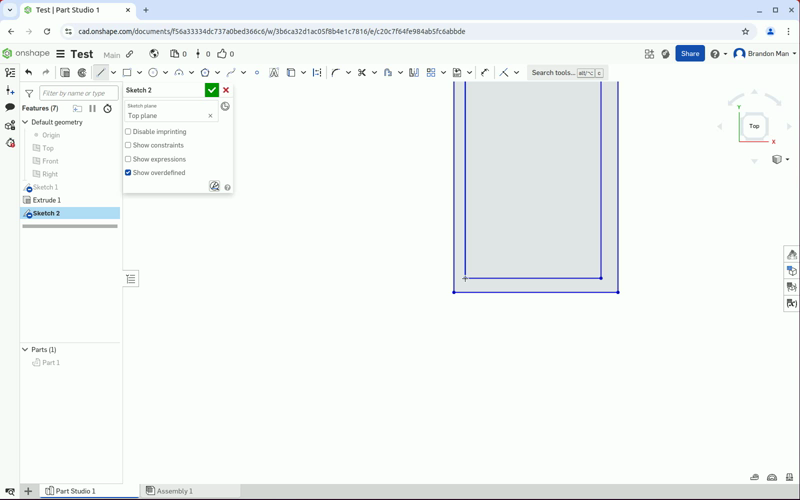
scroll(-6)
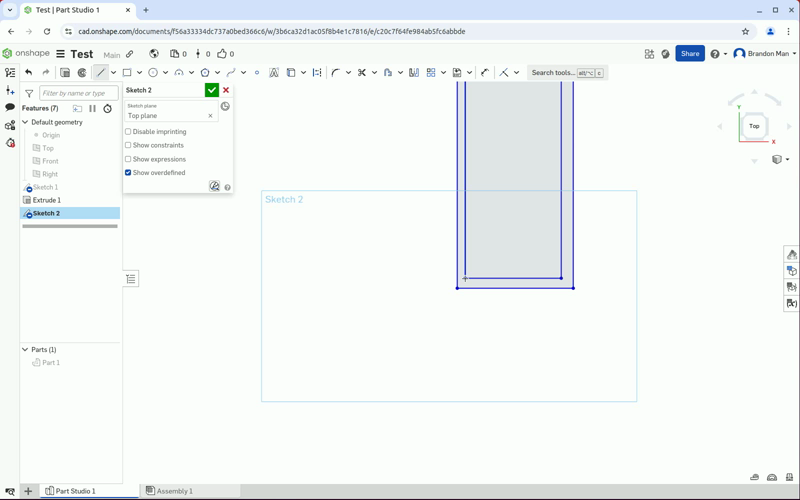
scroll(-6)
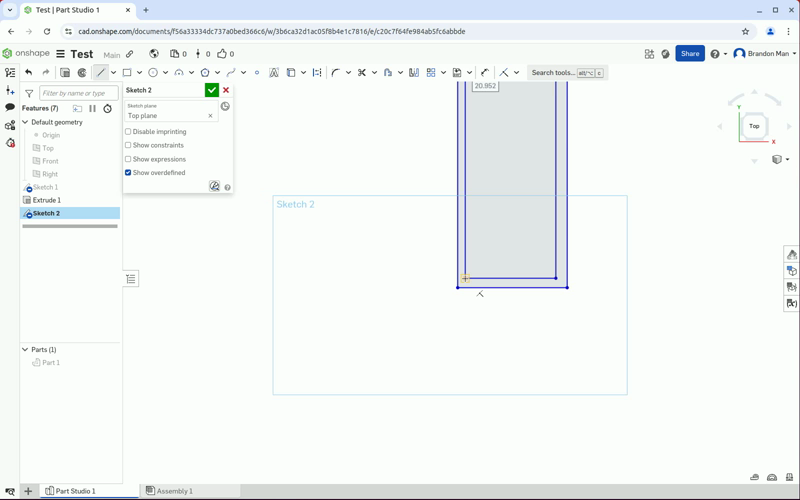
scroll(-6)
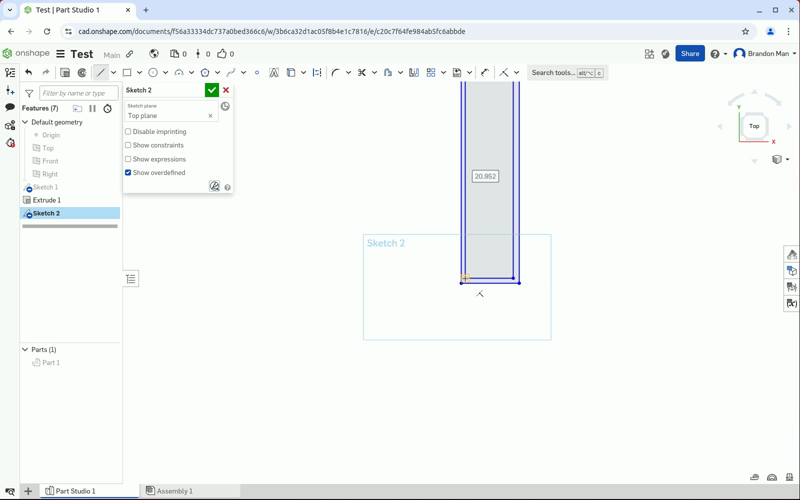
scroll(-6)
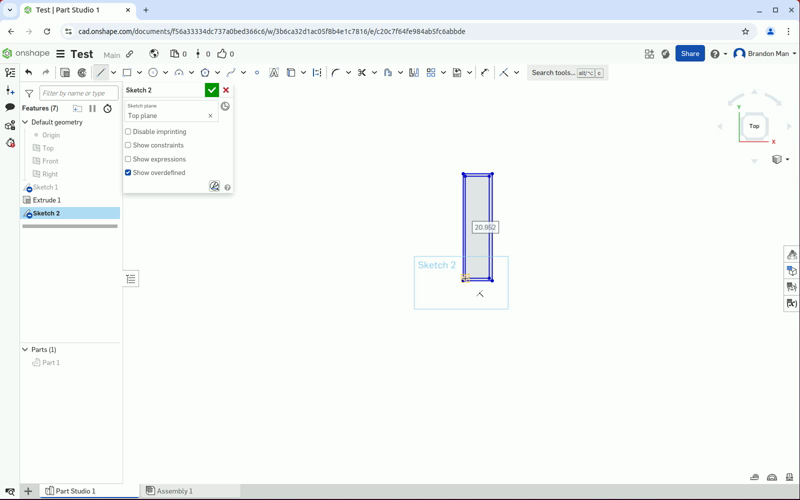
key(esc)
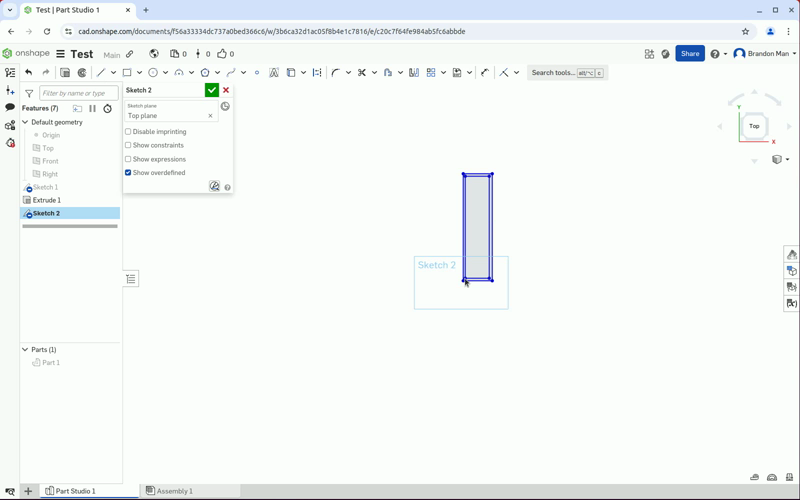
mouse_move(464, 261)
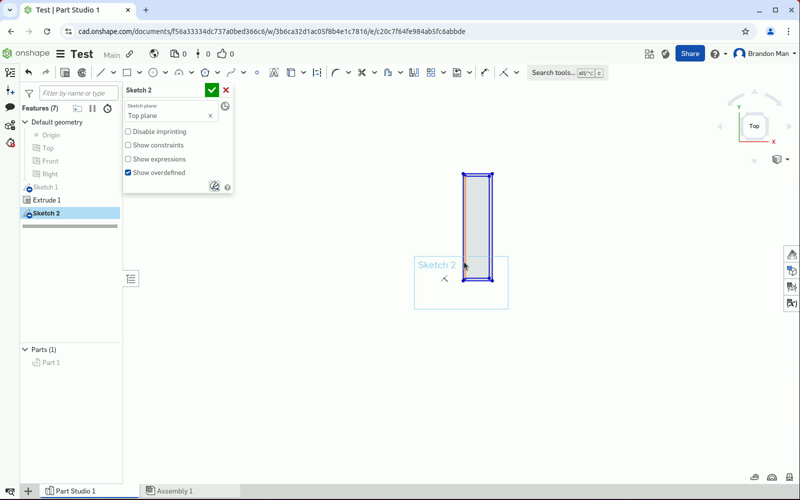
scroll(6)
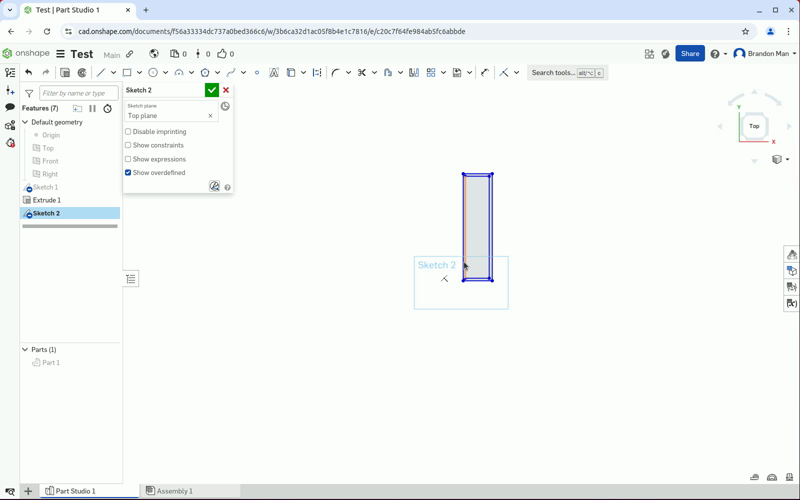
scroll(6)
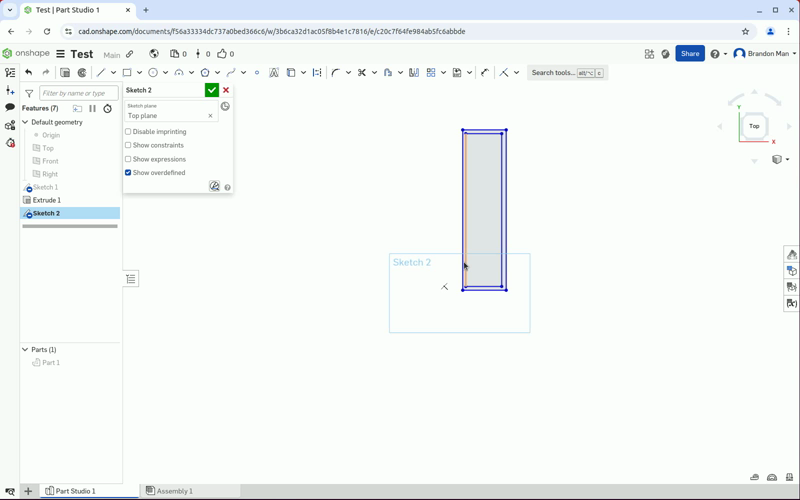
scroll(6)
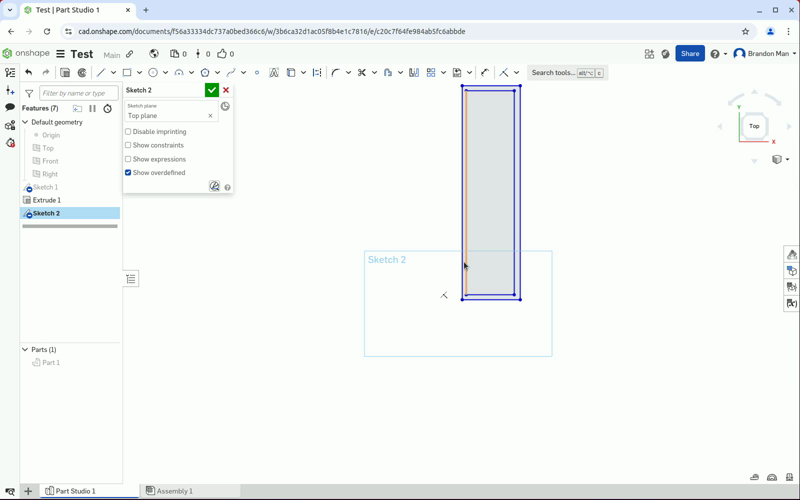
scroll(6)
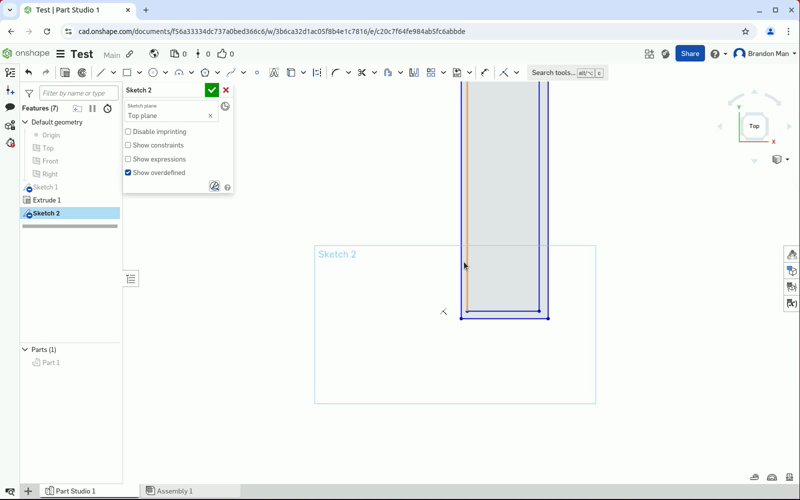
scroll(6)
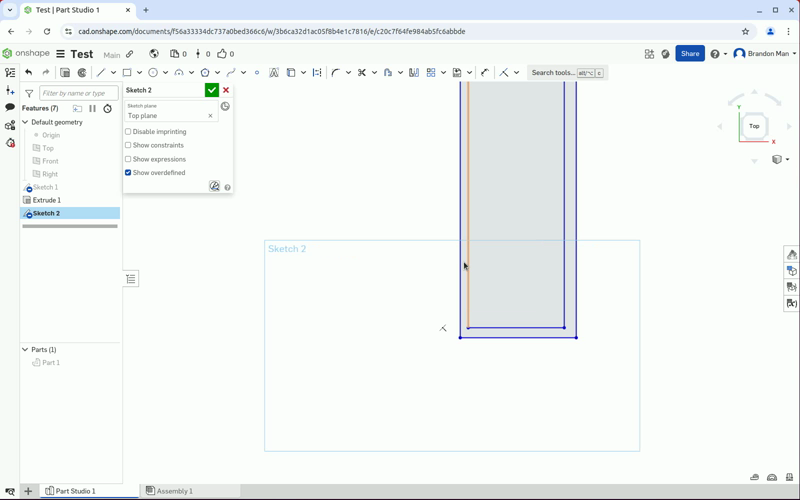
scroll(6)
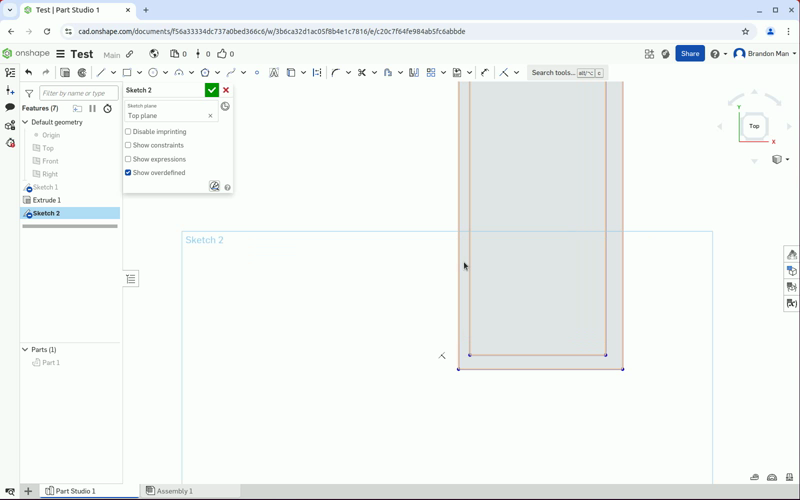
scroll(6)
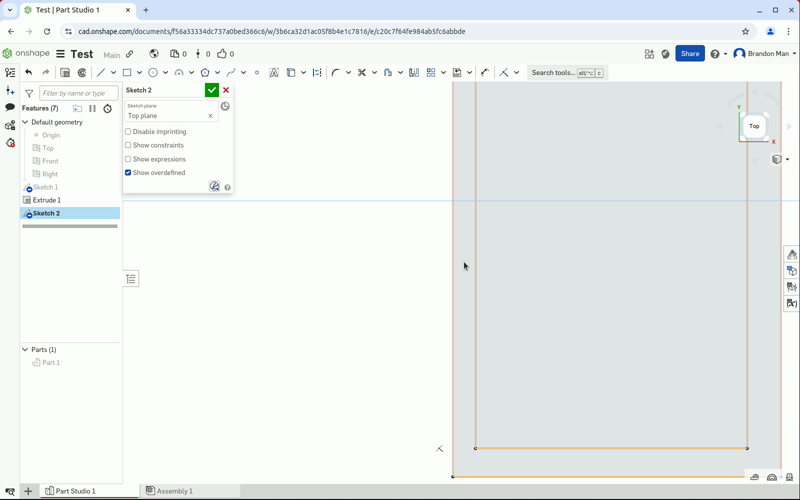
click(464, 261)
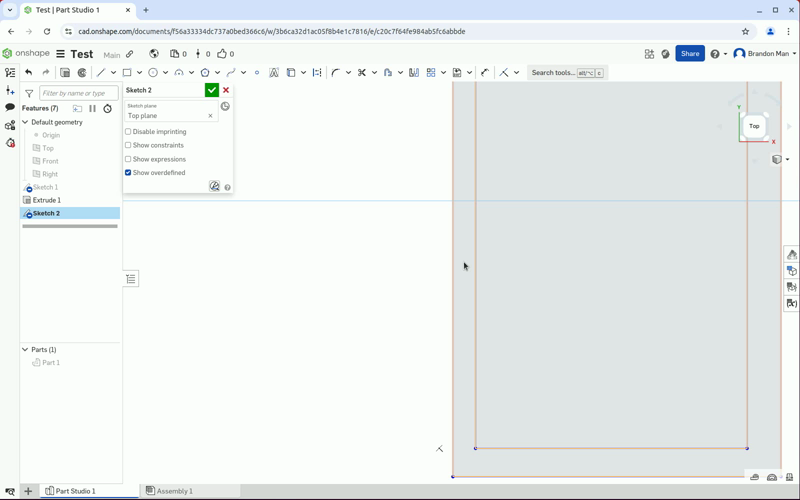
scroll(-6)
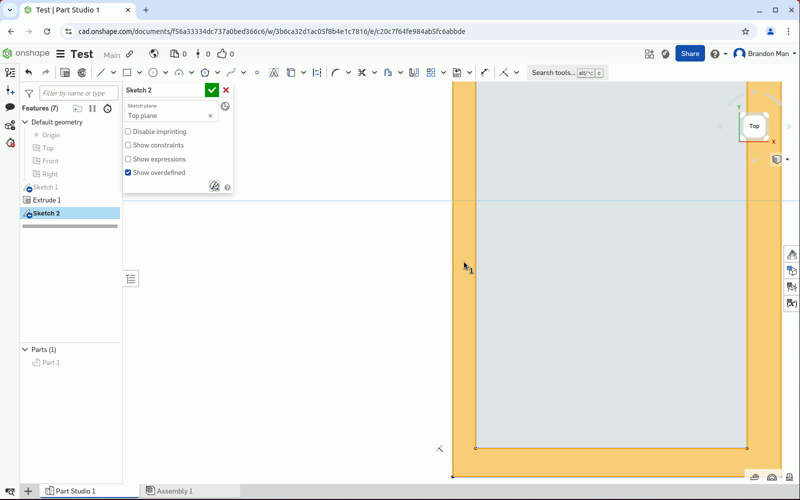
scroll(-6)
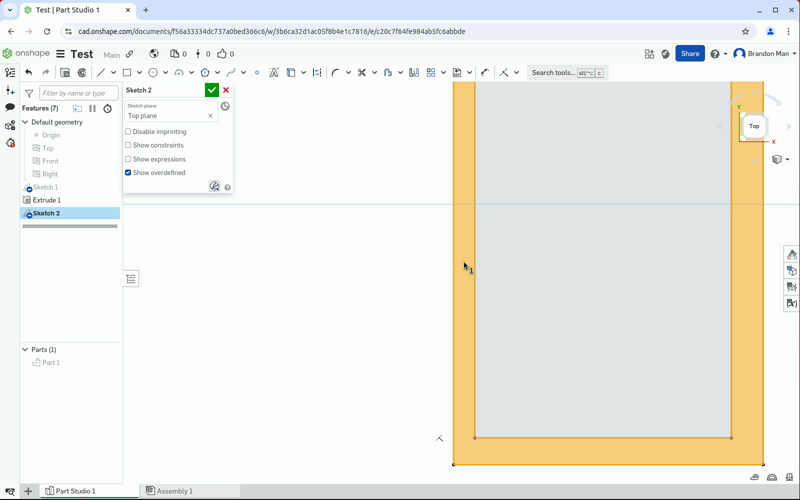
scroll(-6)
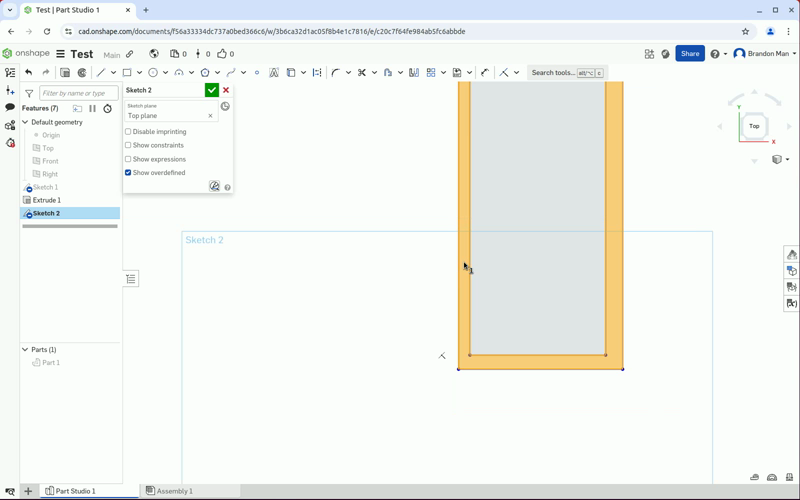
scroll(-6)
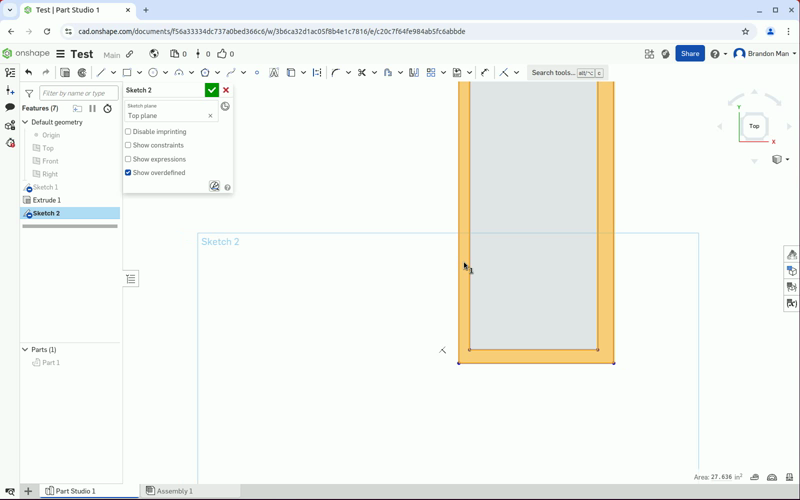
scroll(-6)
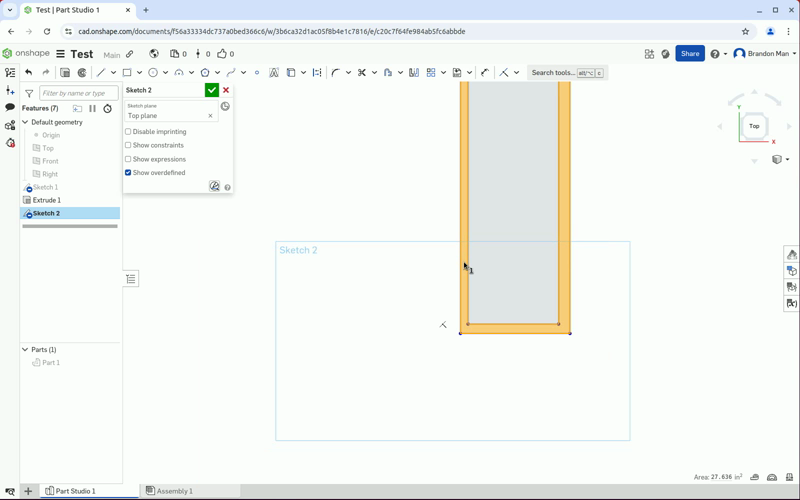
scroll(-6)
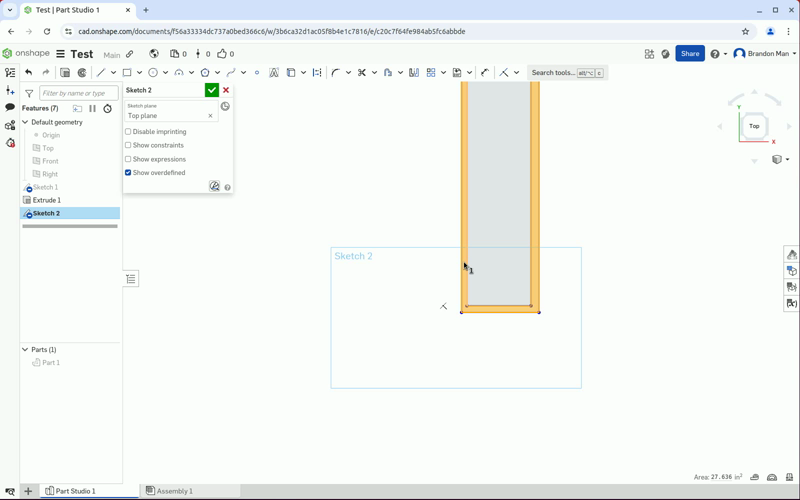
scroll(-6)
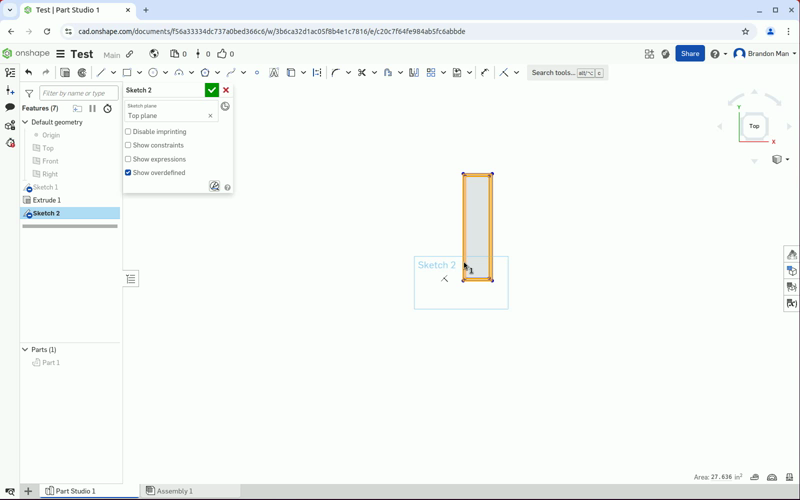
mouse_move(73, 352)
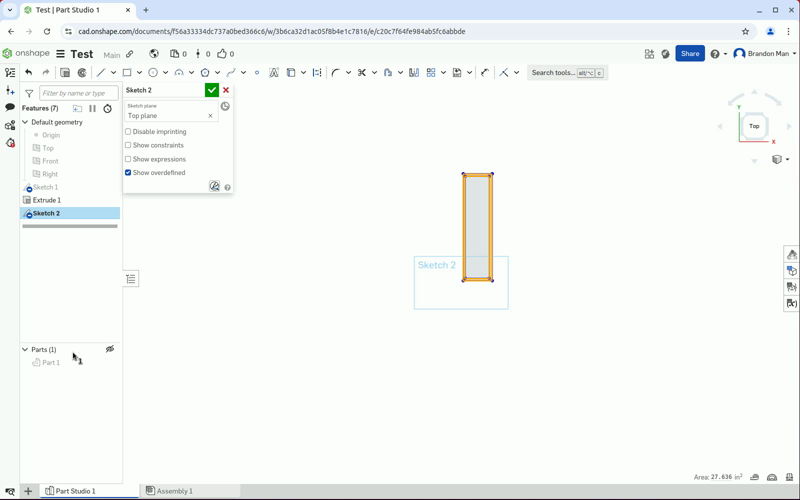
key(shift+y)
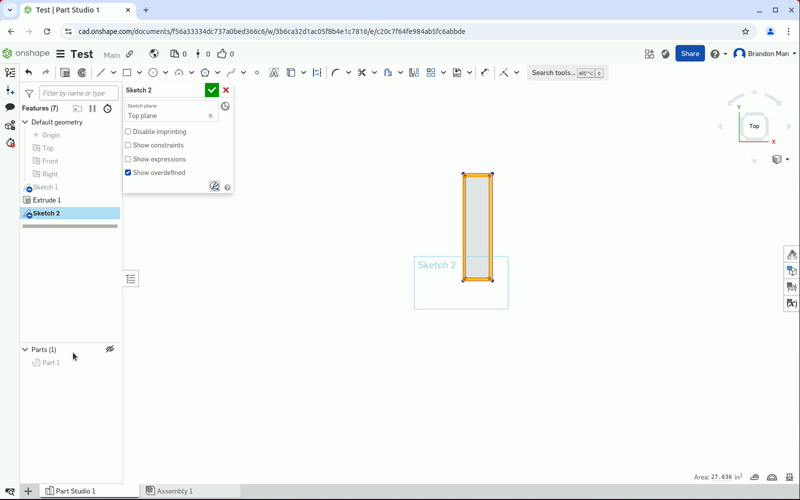
key(shift+e)
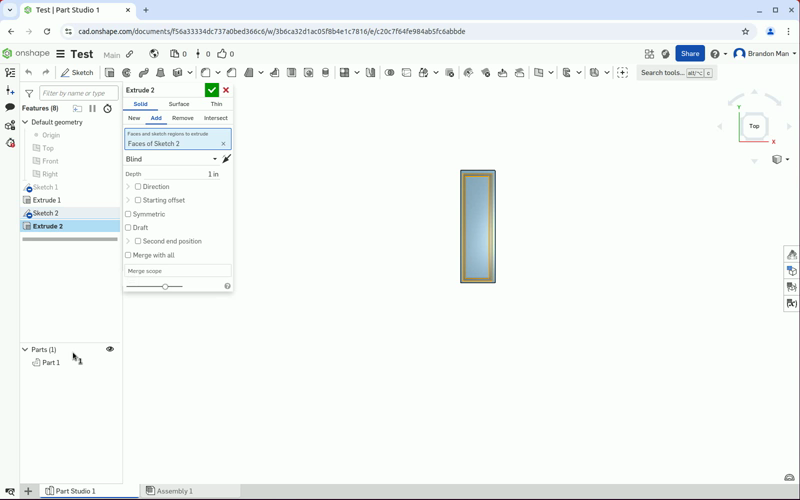
mouse_move(143, 106)
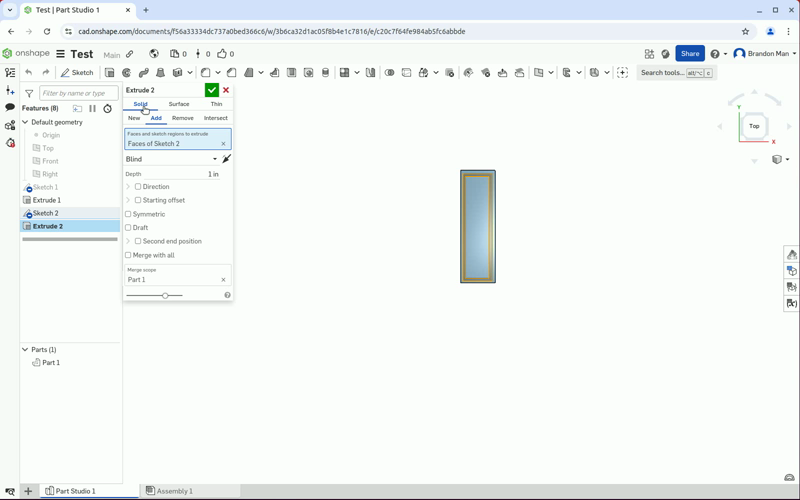
click(143, 106)
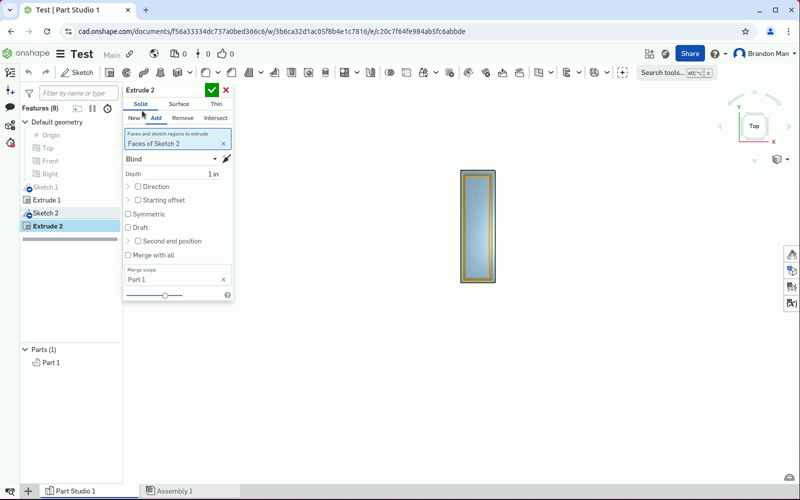
mouse_move(137, 120)
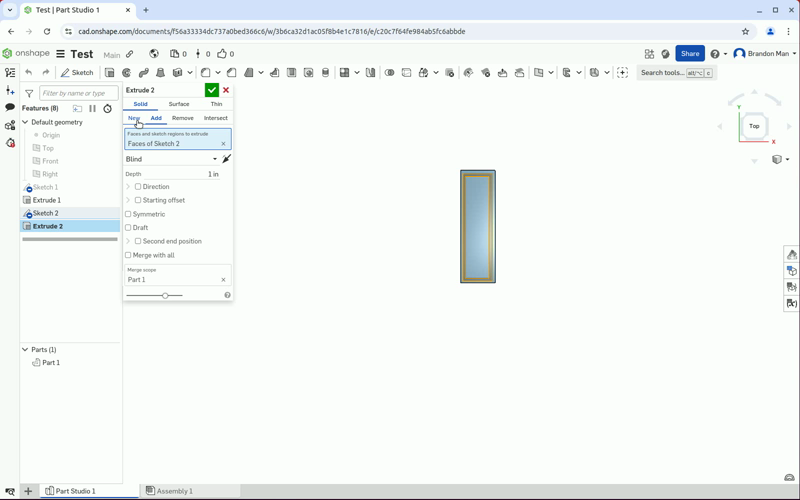
click(137, 120)
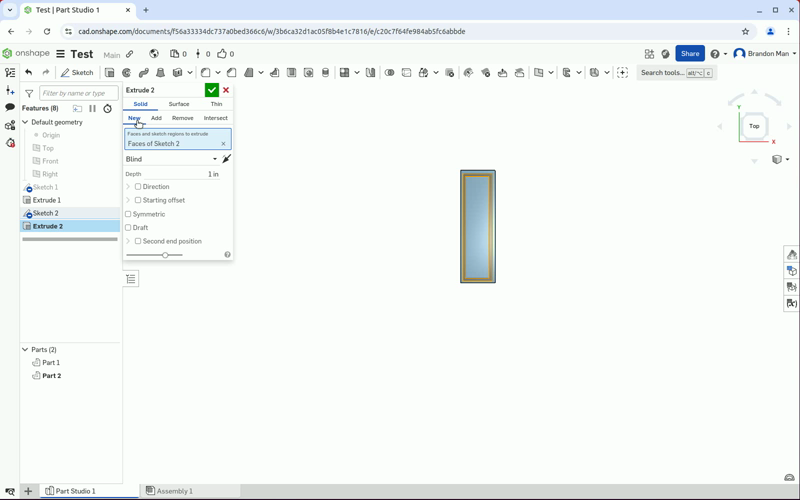
key(tab, 4)
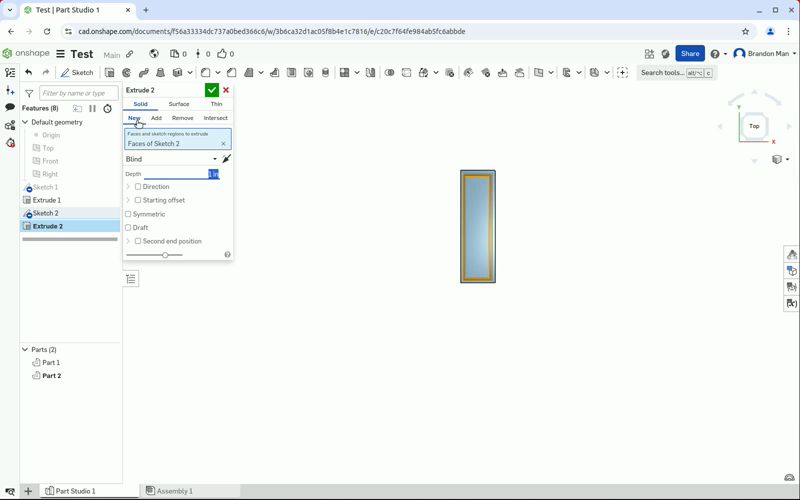
text(1.444)
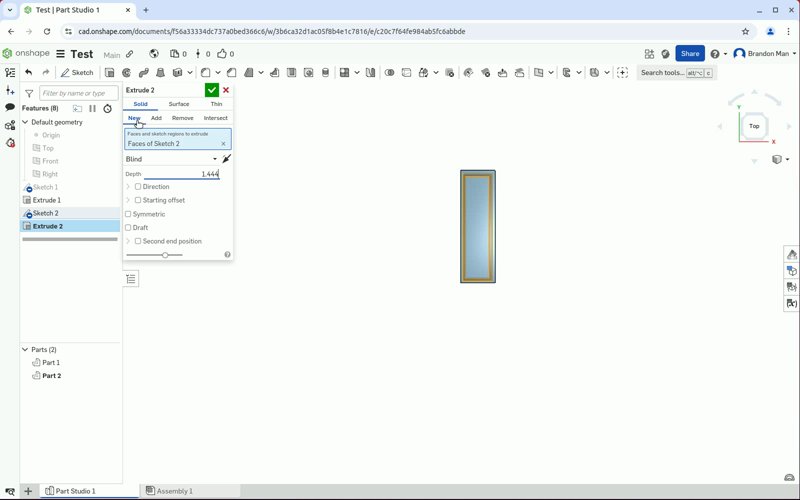
key(enter)
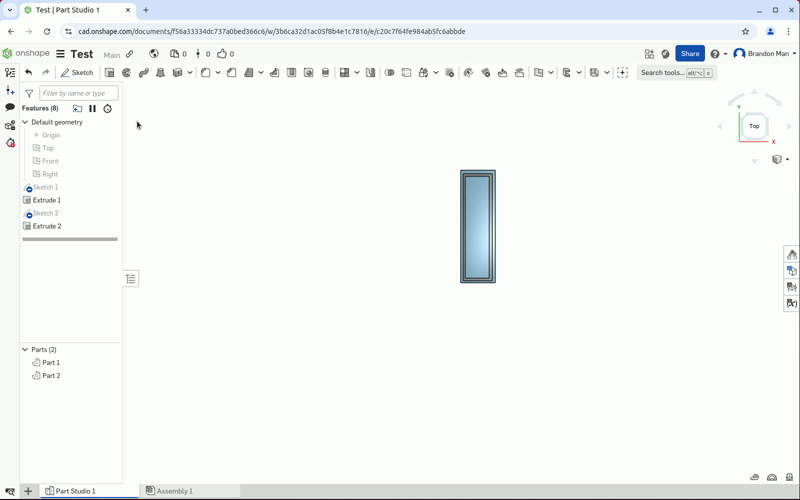
key(shift+h)
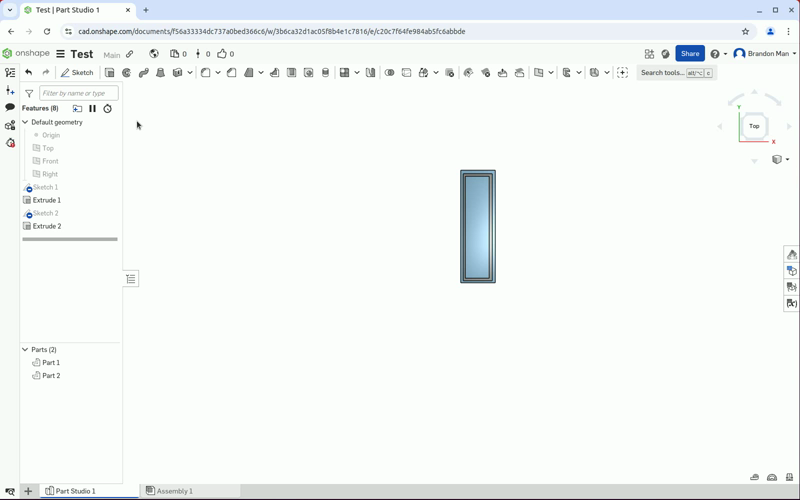
key(shift+h)
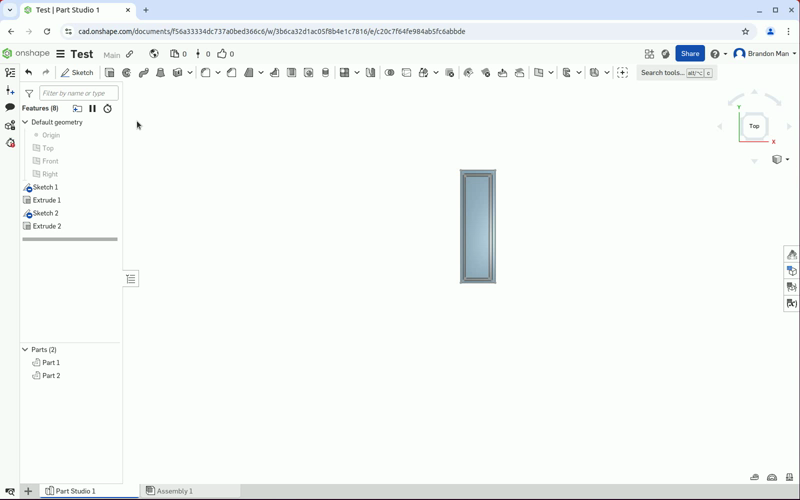
key(shift+7)
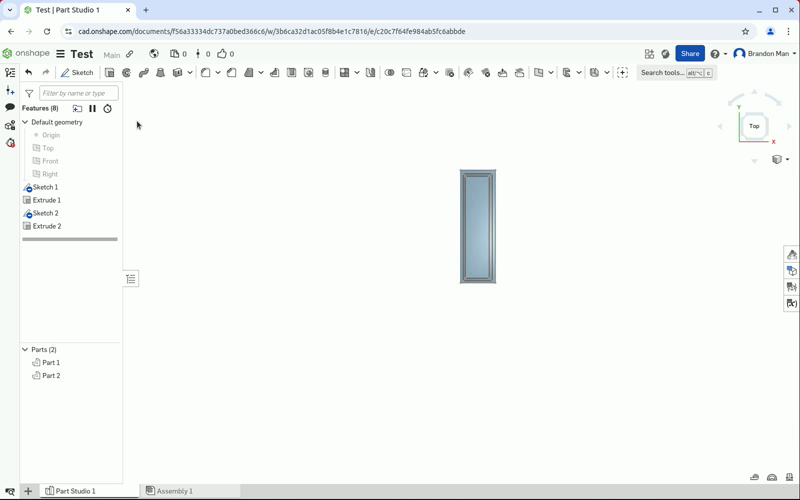
key(up, 3)
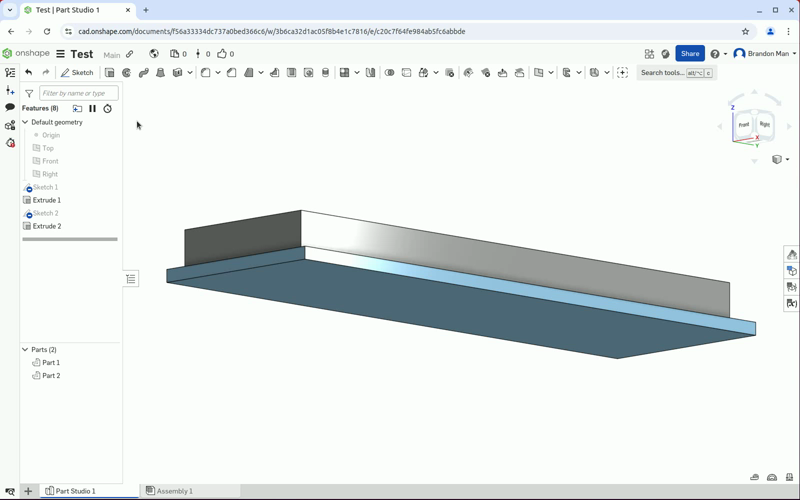
key(left, 3)
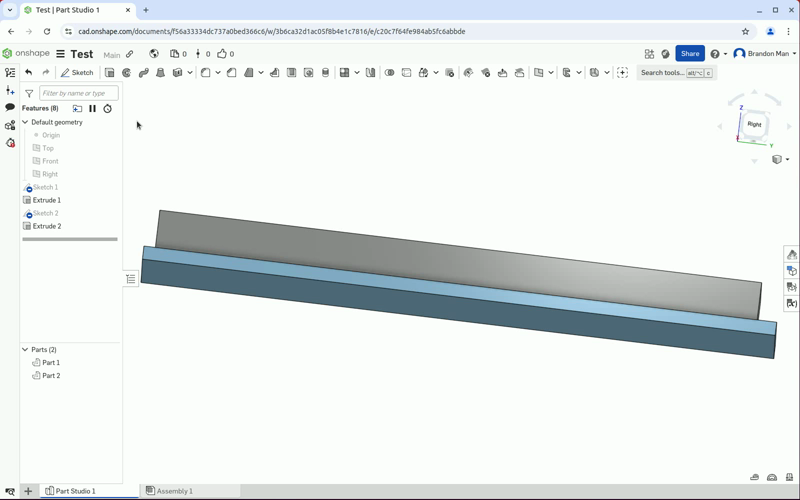
key(right, 3)
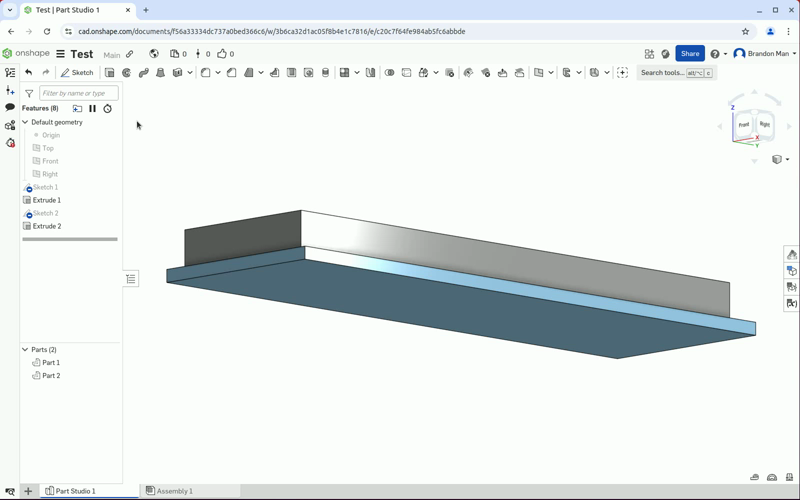
key(down, 3)
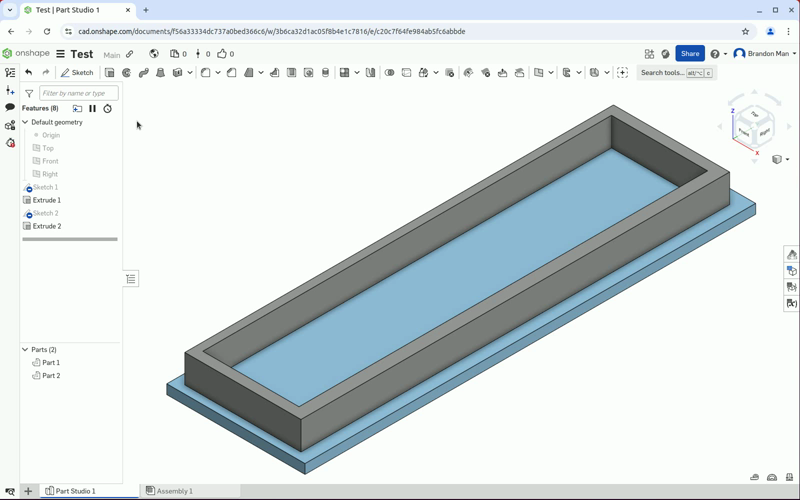
mouse_move(73, 189)
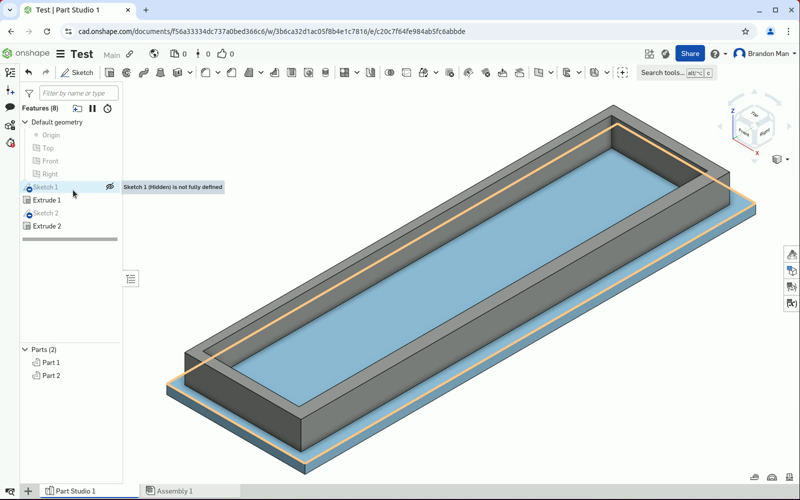
click(73, 189)